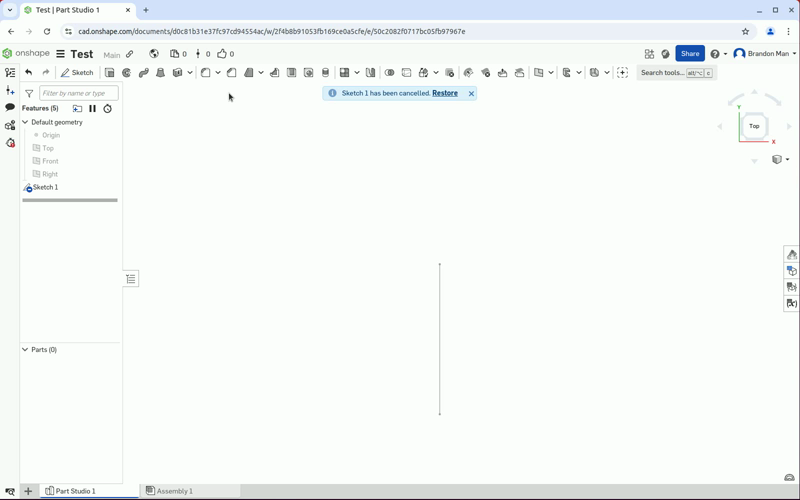
key(shift+h)
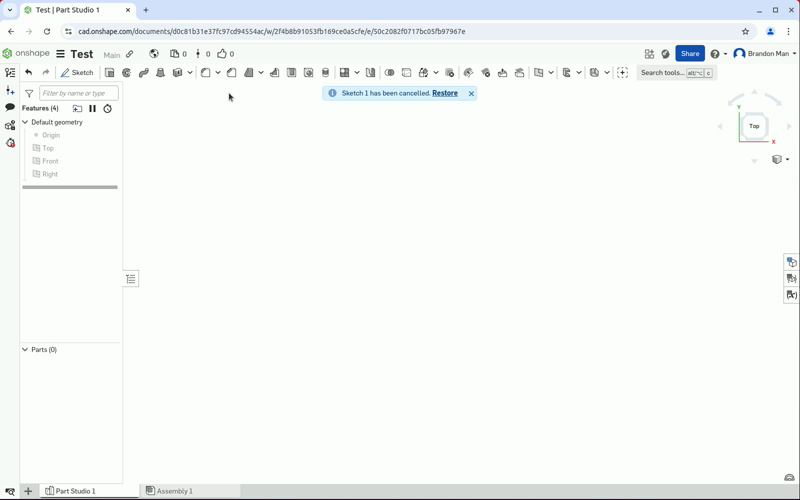
mouse_move(73, 352)
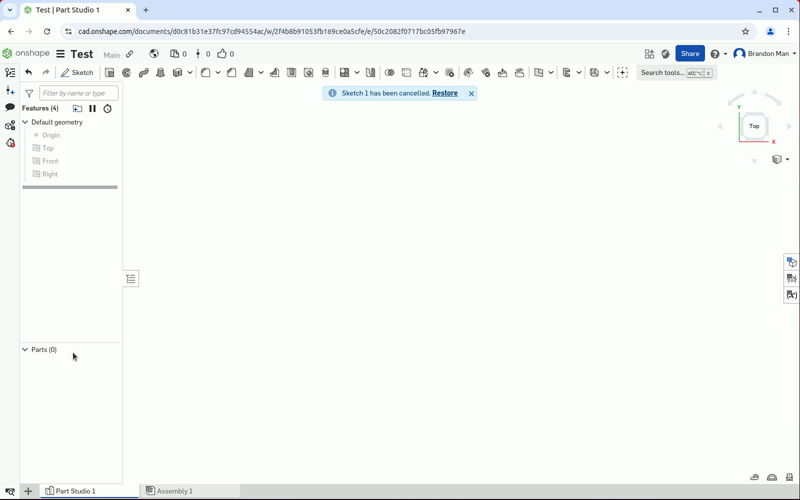
key(y)
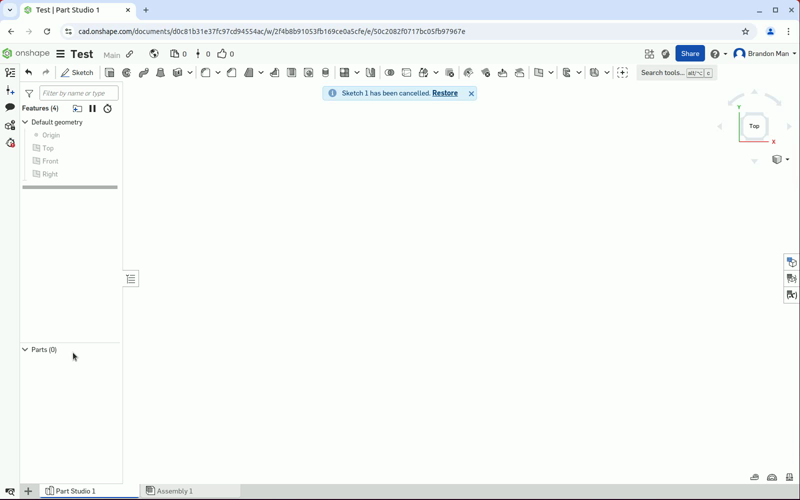
key(shift+p)
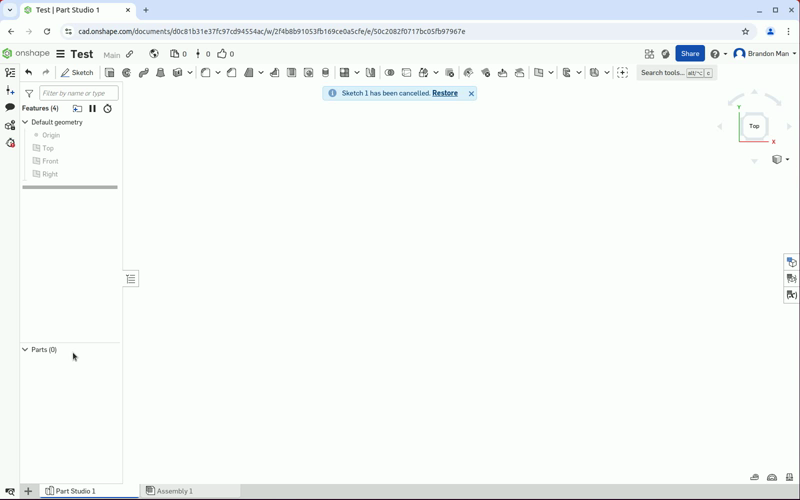
key(space)
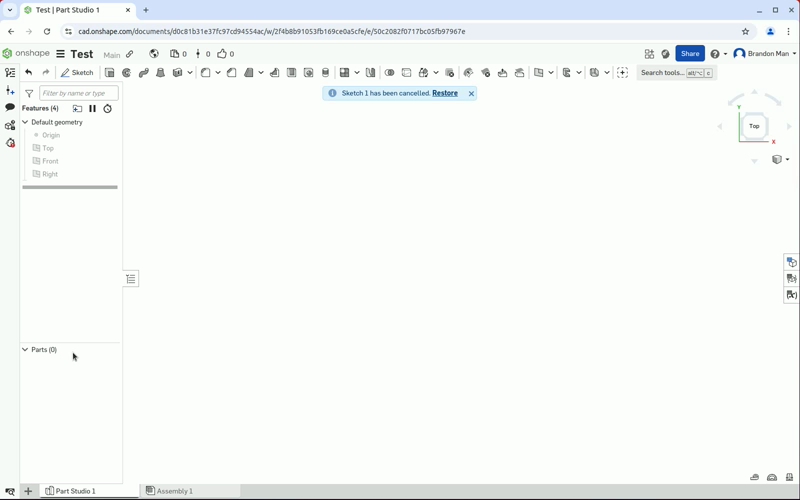
key_down(shift)
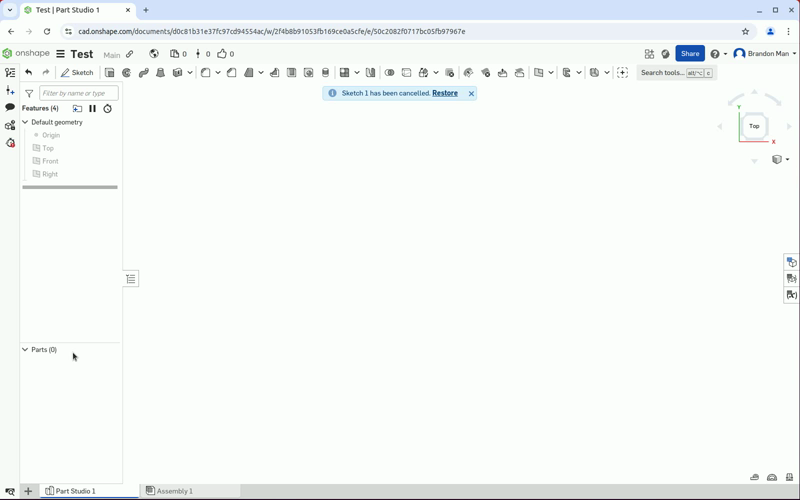
key(up)
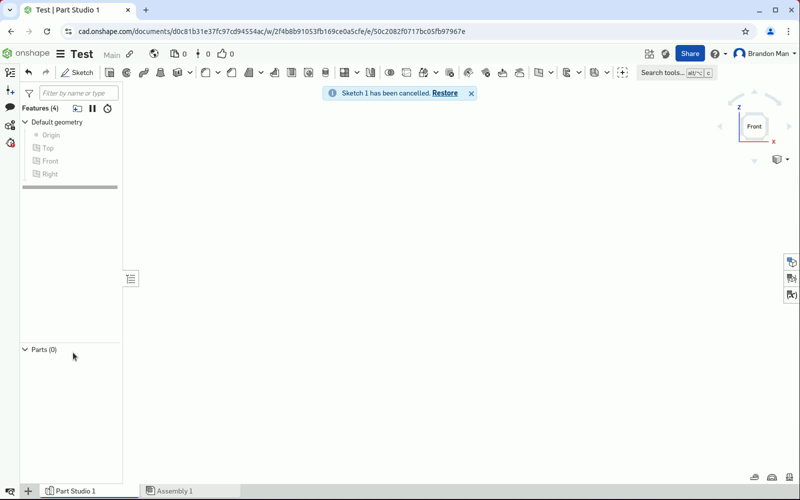
key_up(shift)
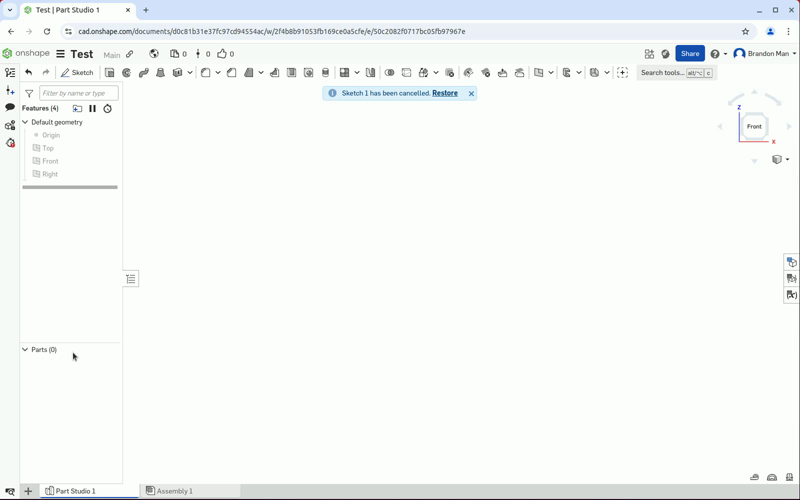
mouse_move(73, 352)
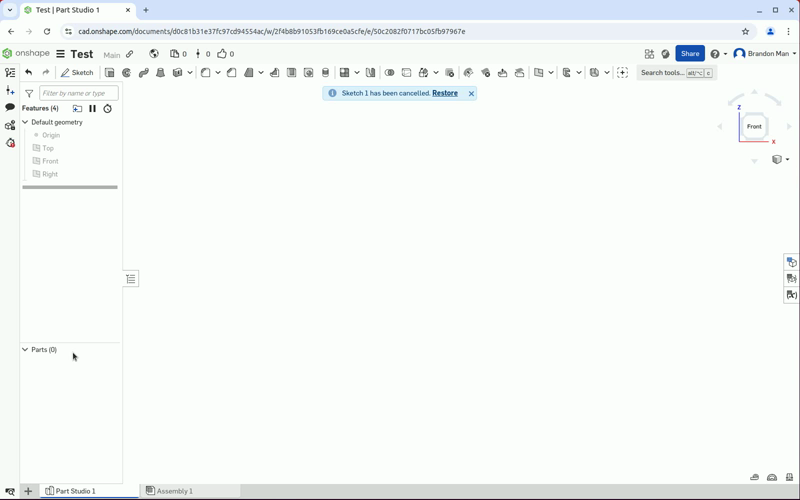
key(shift+y)
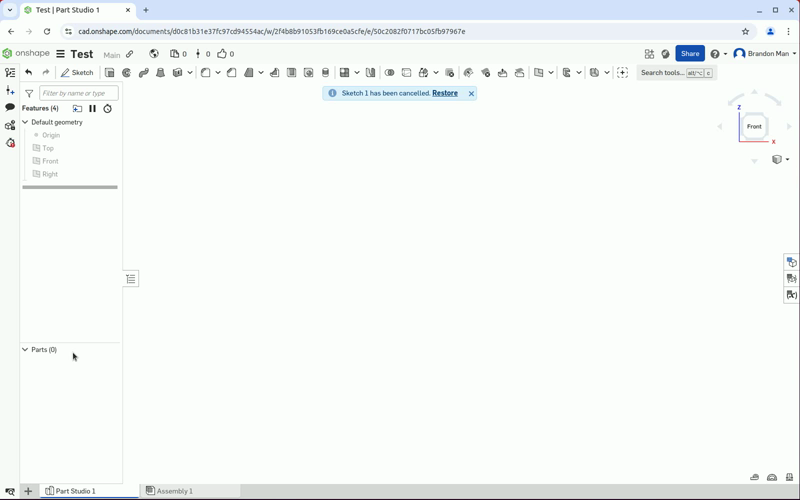
key(shift+s)
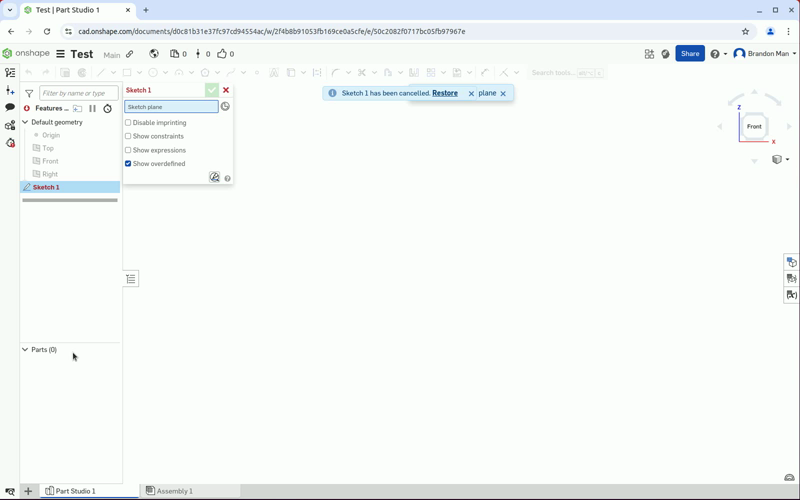
mouse_move(73, 163)
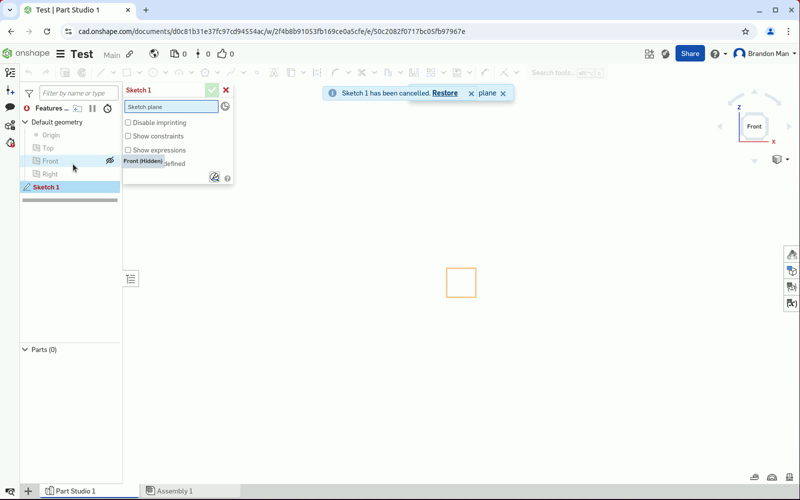
click(73, 163)
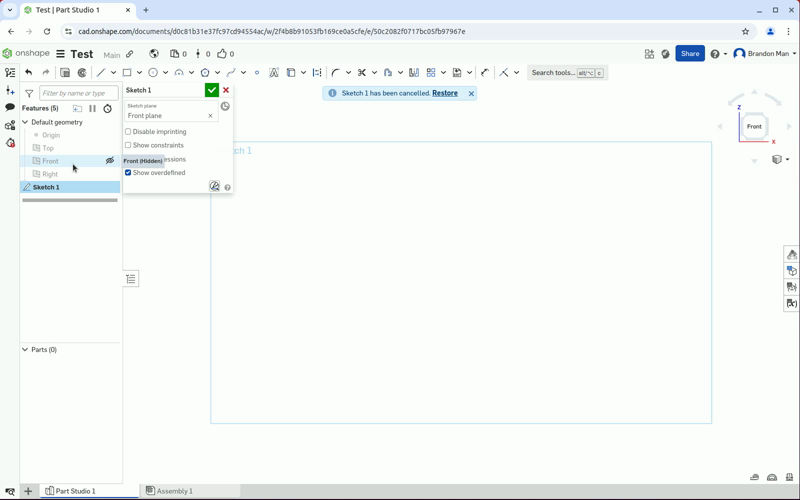
mouse_move(73, 352)
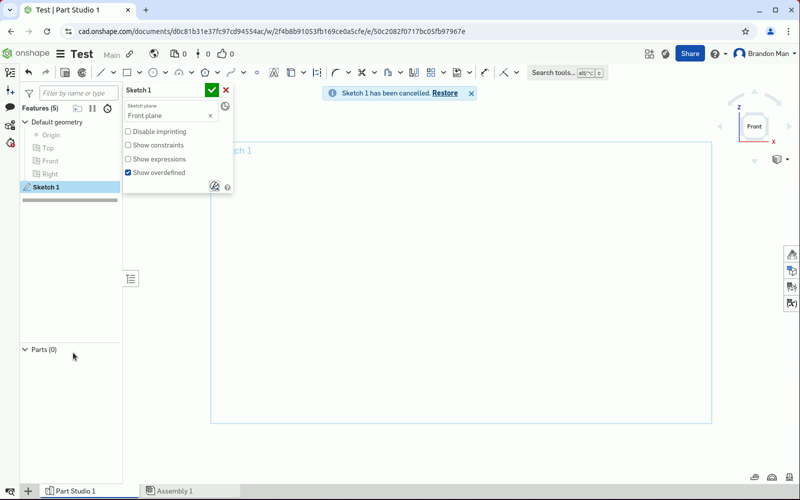
key(y)
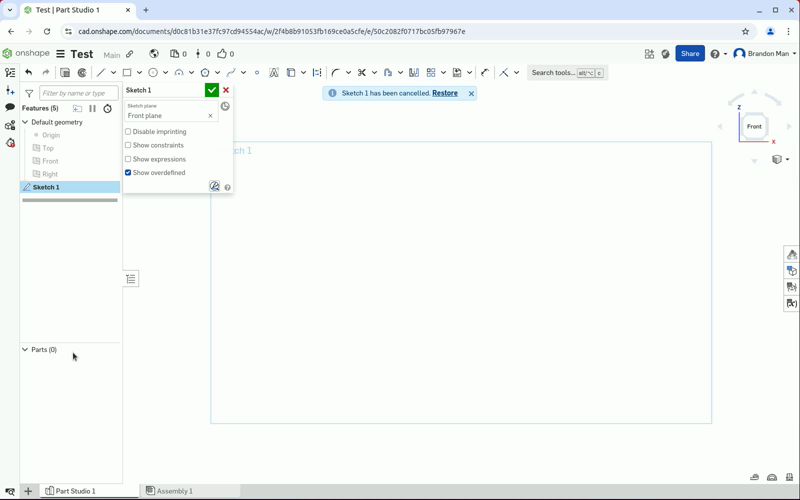
key(l)
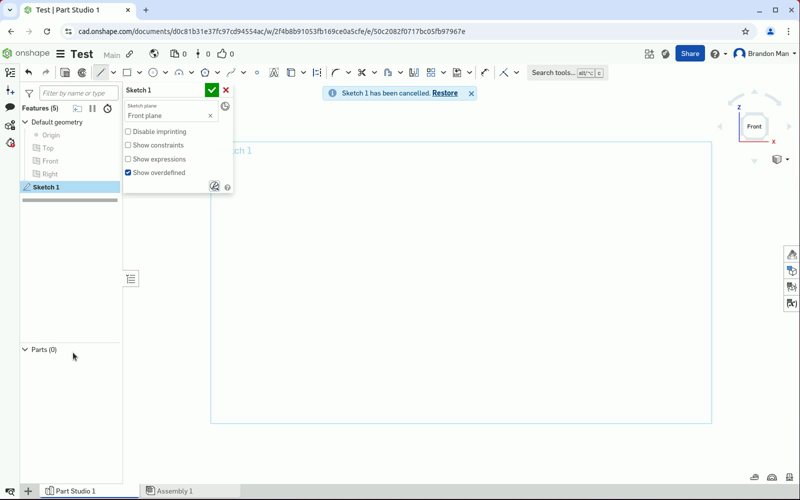
key_down(shift)
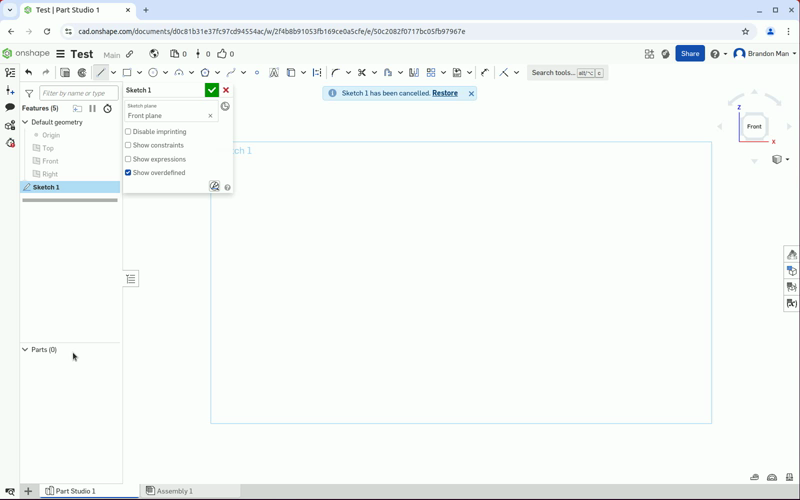
mouse_move(371, 266)
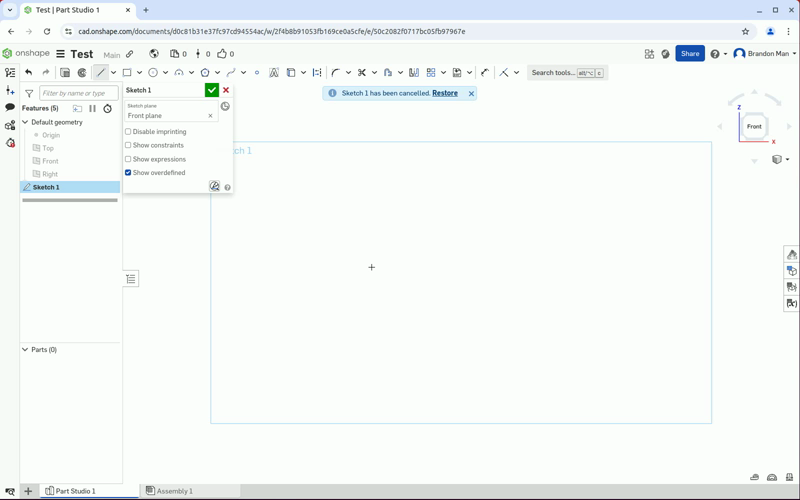
click(371, 266)
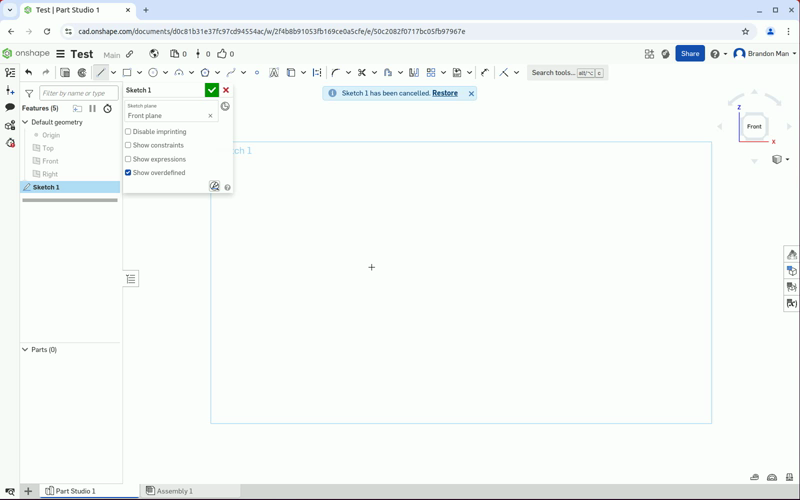
key_up(shift)
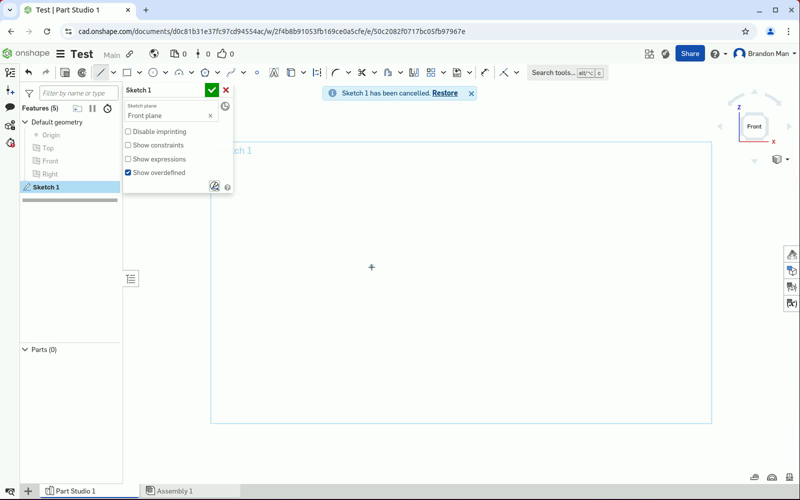
key_down(shift)
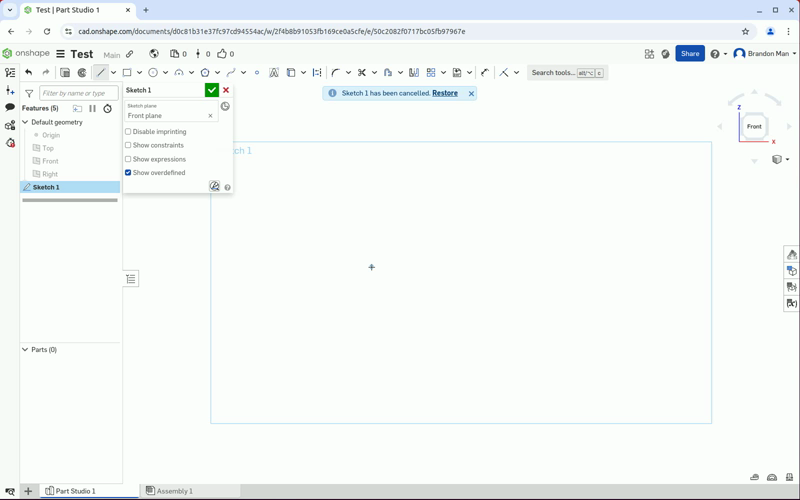
mouse_move(484, 266)
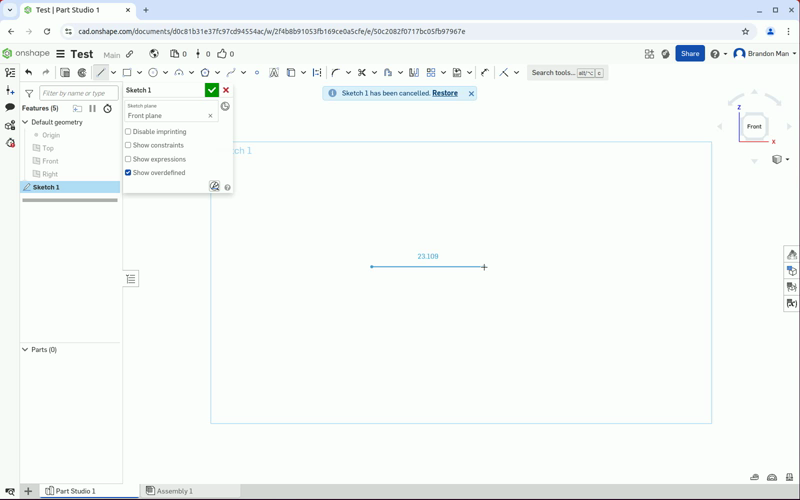
click(484, 266)
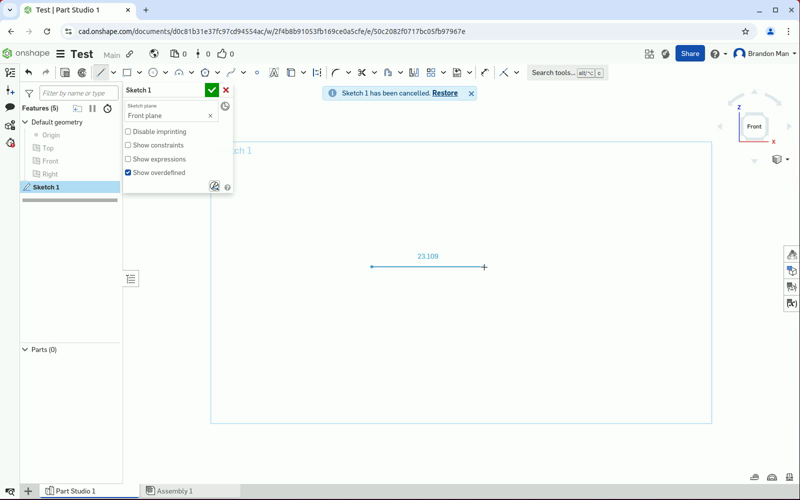
key_up(shift)
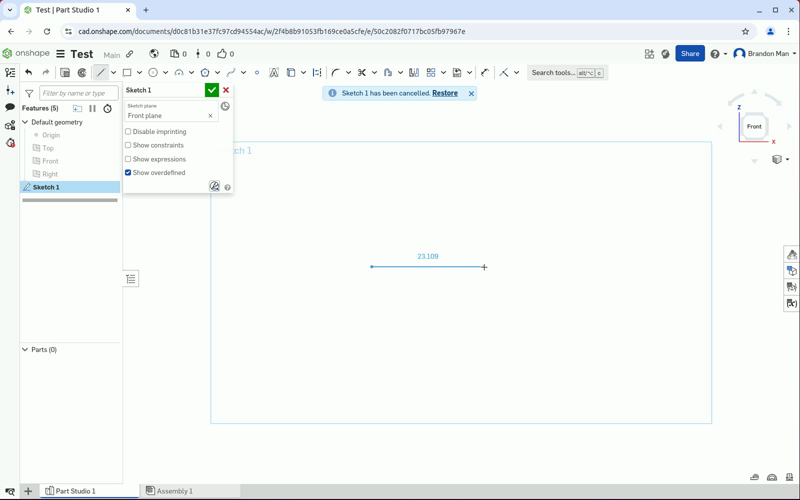
key_down(shift)
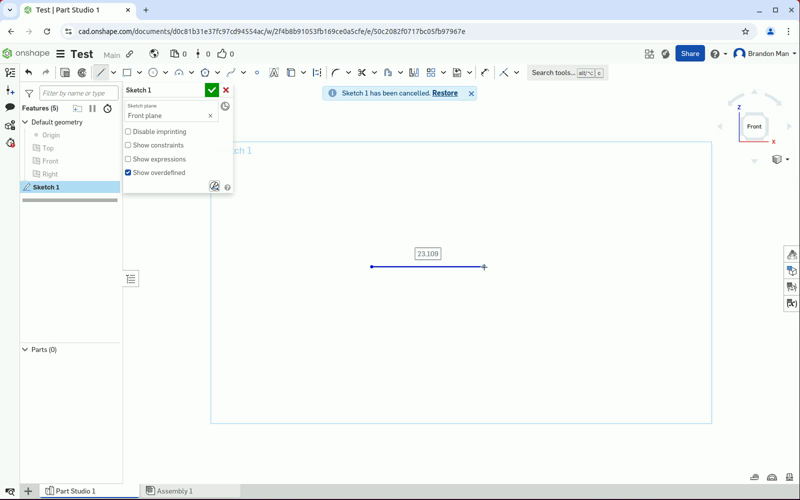
mouse_move(514, 266)
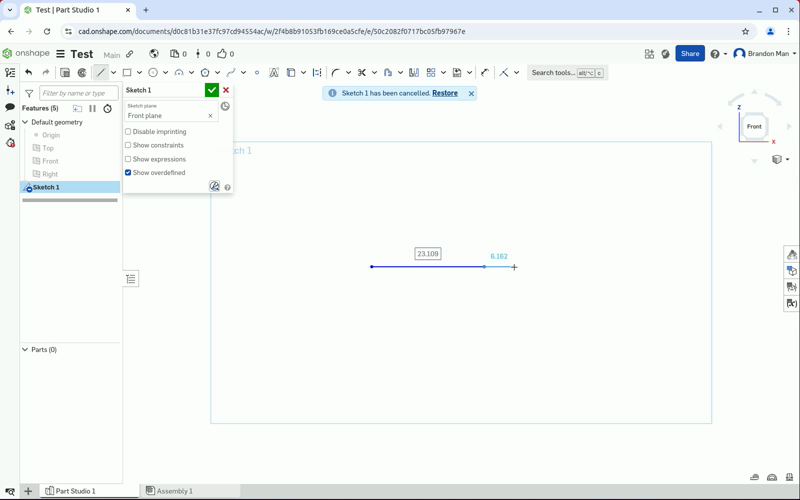
mouse_move(484, 209)
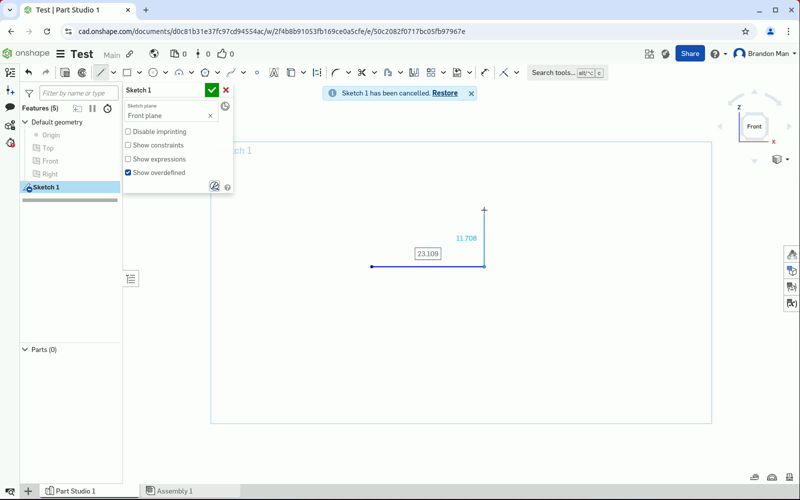
click(484, 209)
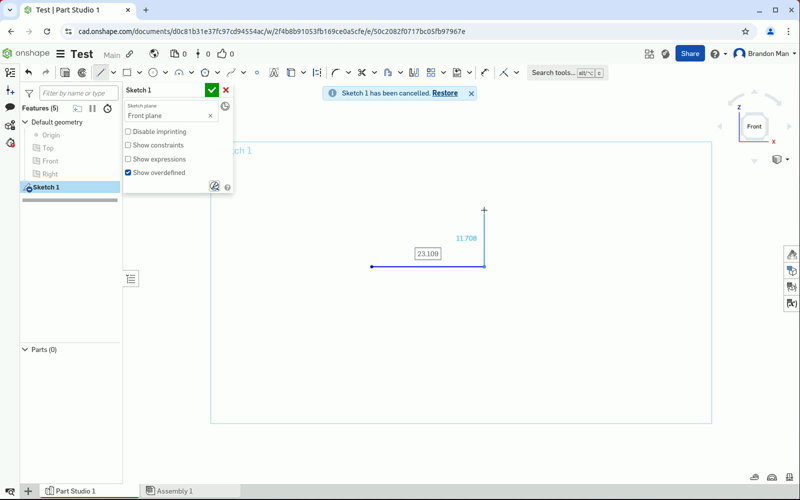
key_up(shift)
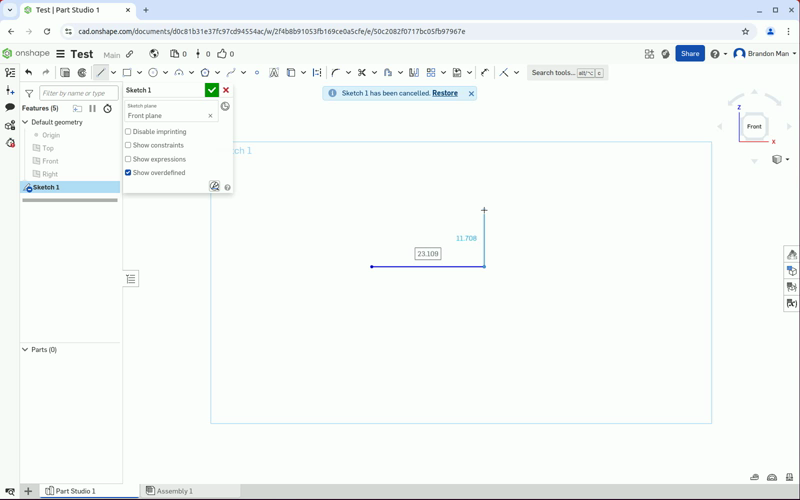
key_down(shift)
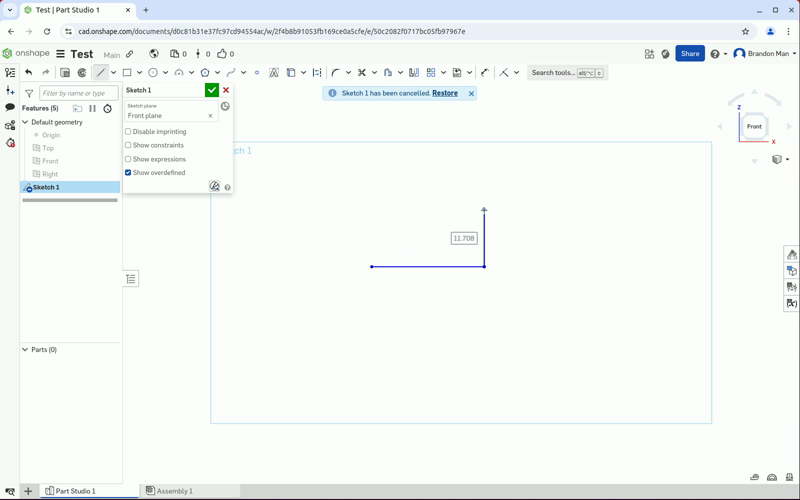
mouse_move(371, 209)
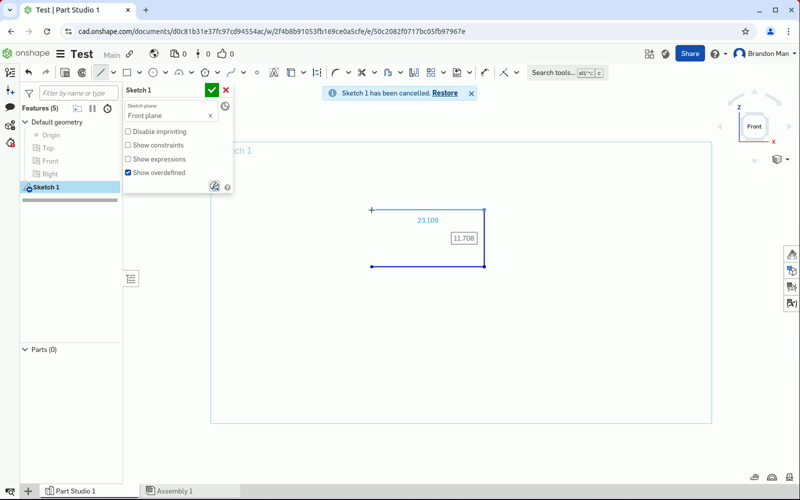
click(371, 209)
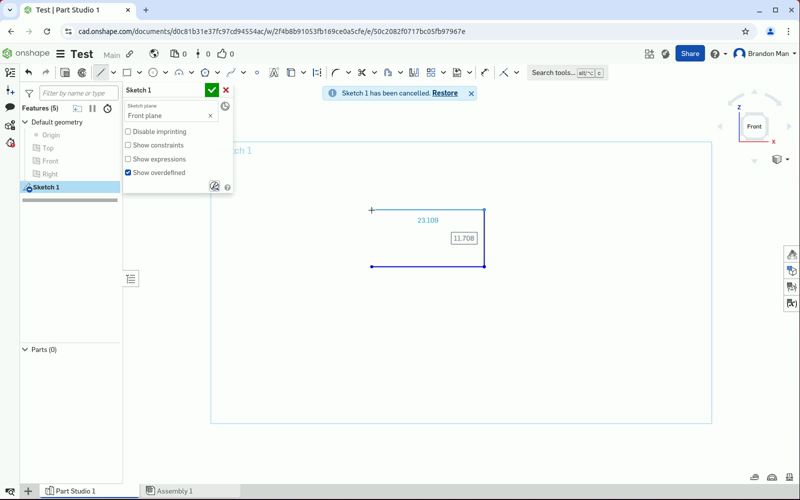
key_up(shift)
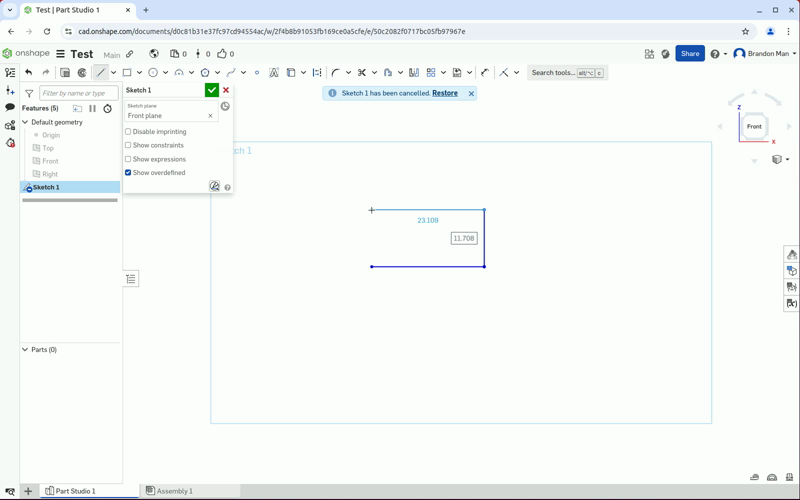
mouse_move(401, 209)
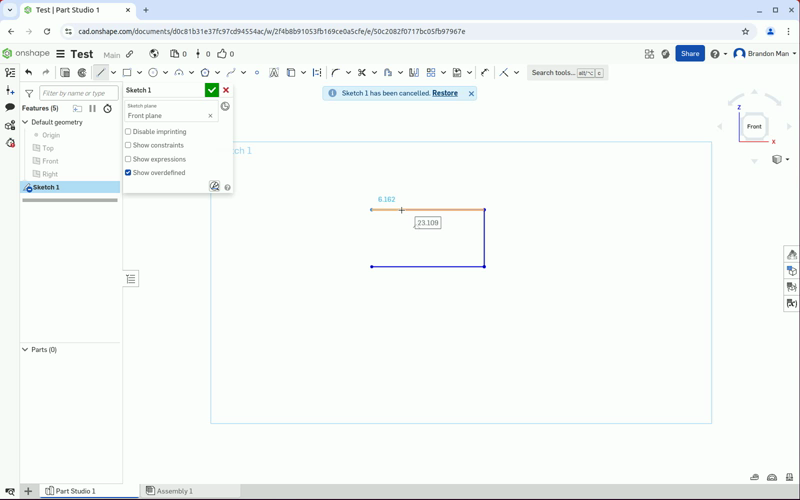
key_down(shift)
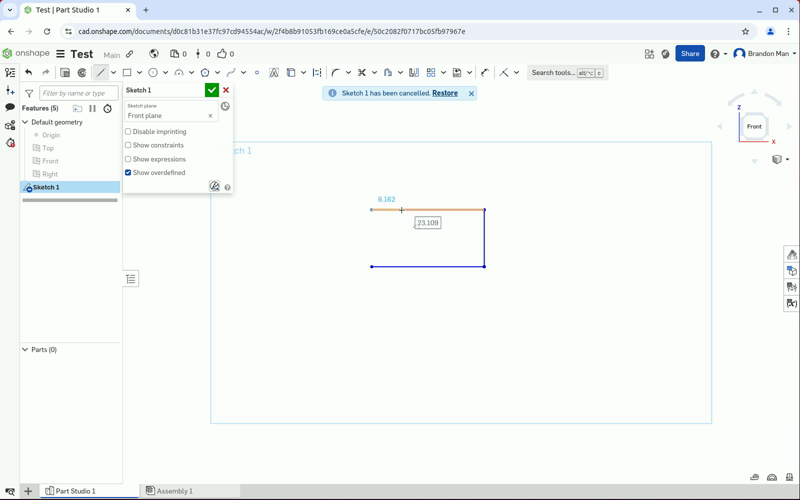
mouse_move(371, 266)
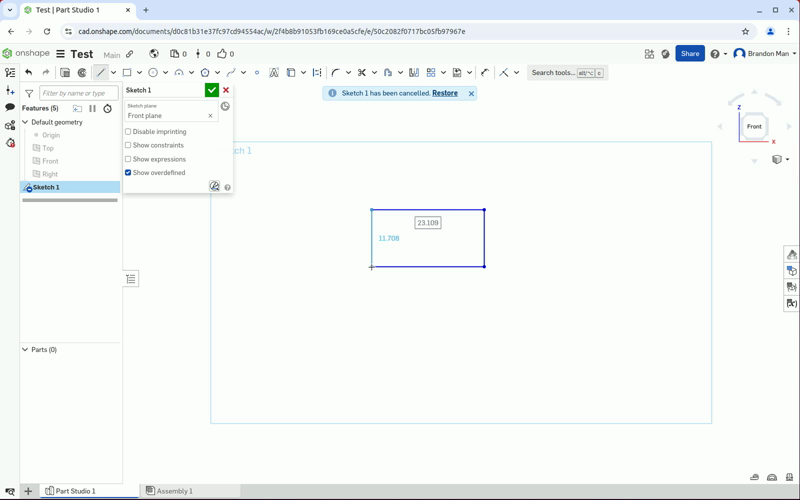
key_up(shift)
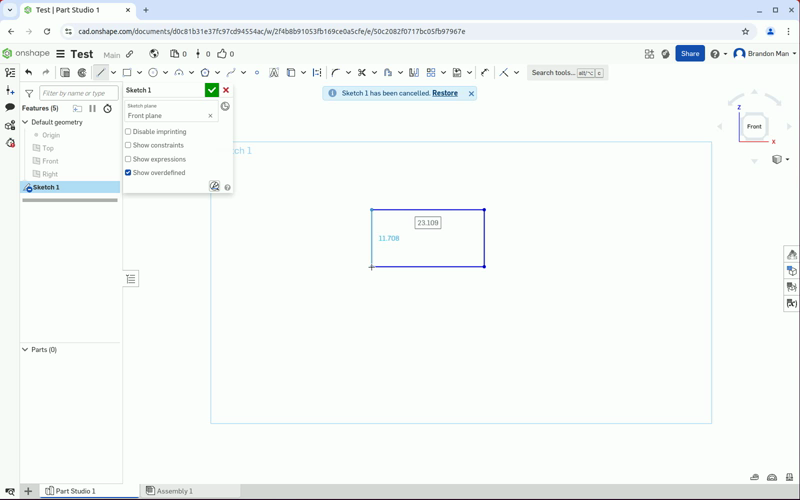
click(371, 266)
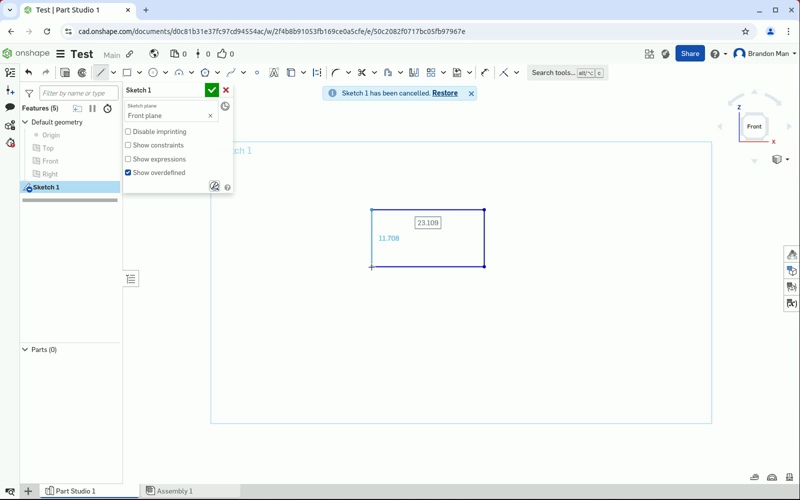
key(esc)
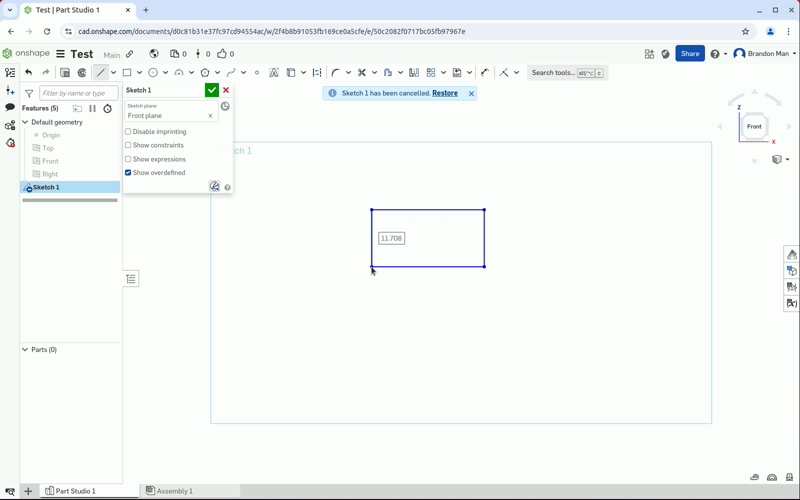
mouse_move(461, 259)
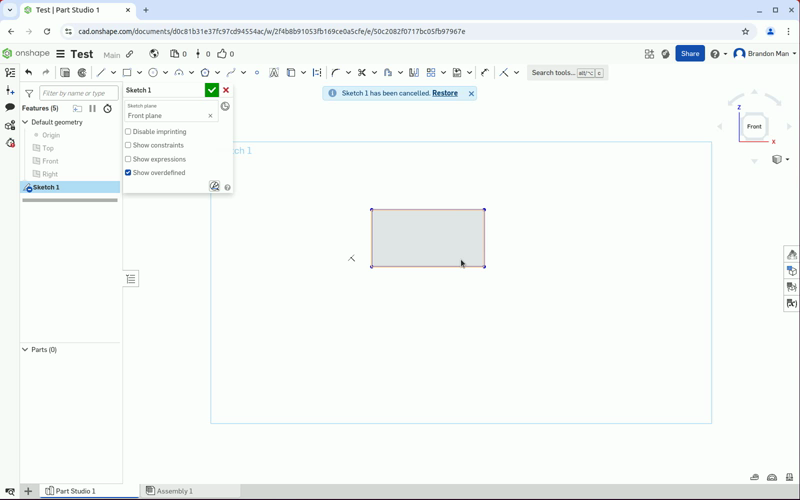
click(461, 259)
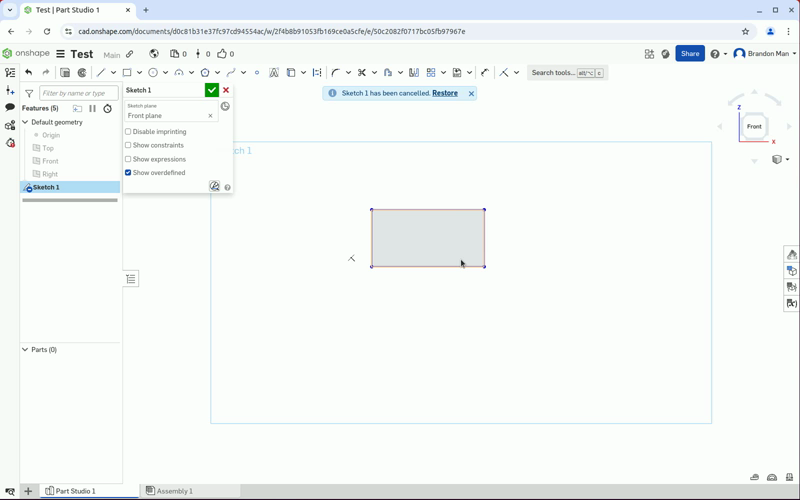
mouse_move(73, 352)
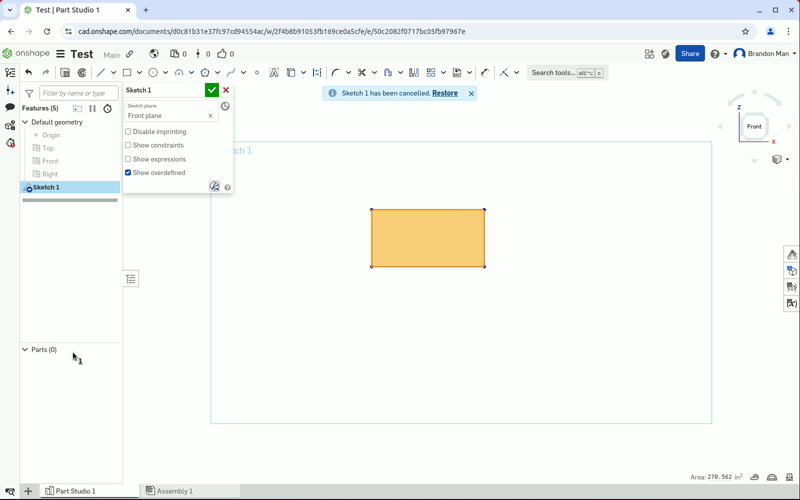
key(shift+y)
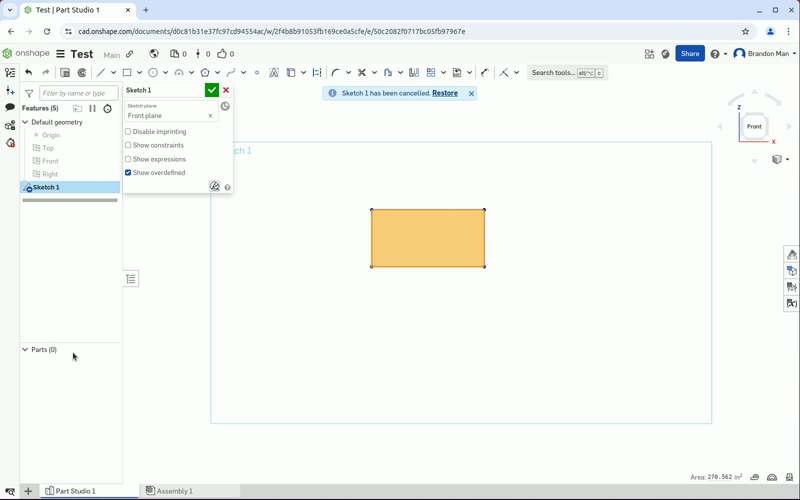
key(shift+e)
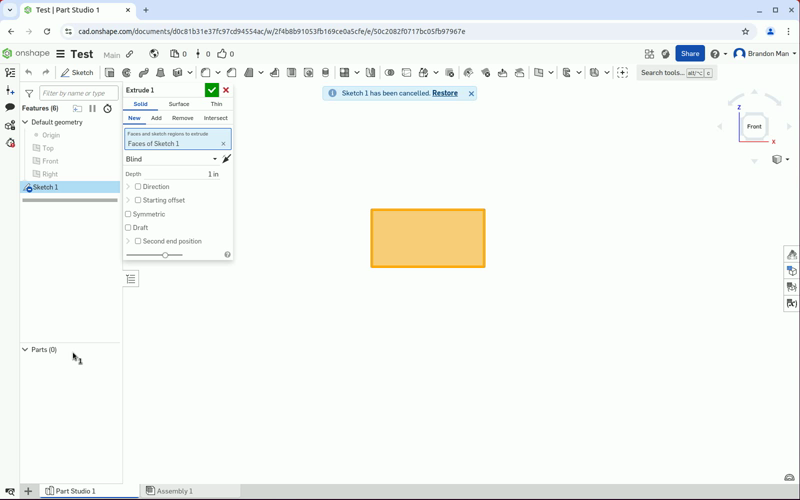
mouse_move(143, 106)
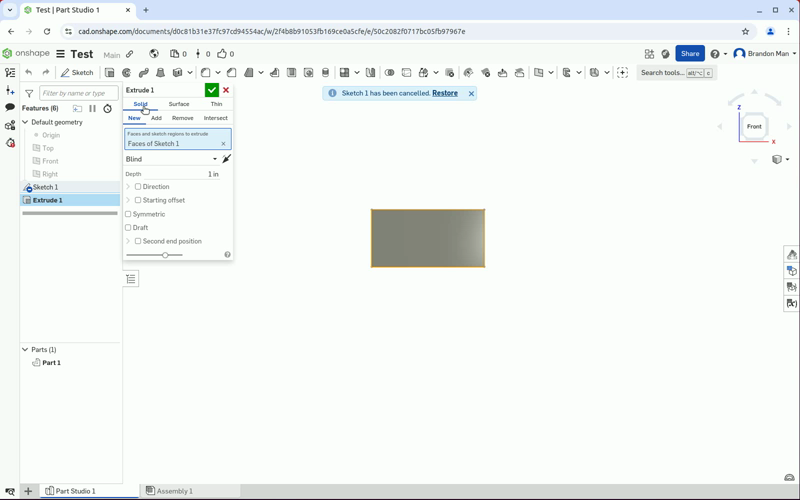
click(143, 106)
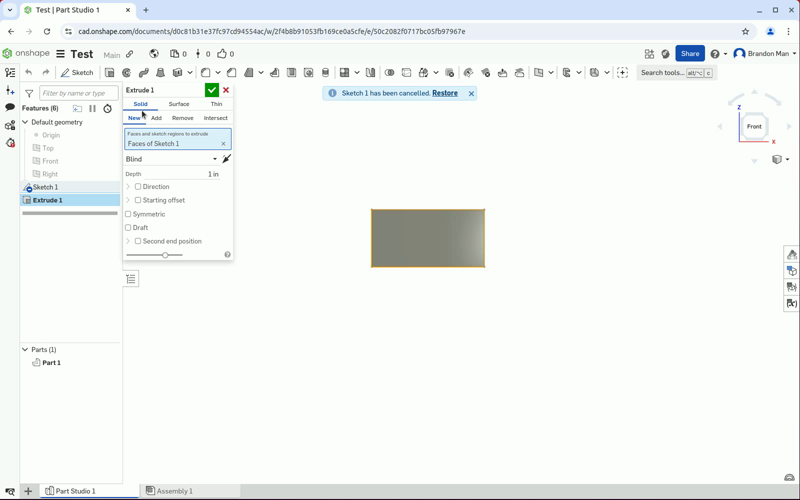
mouse_move(137, 120)
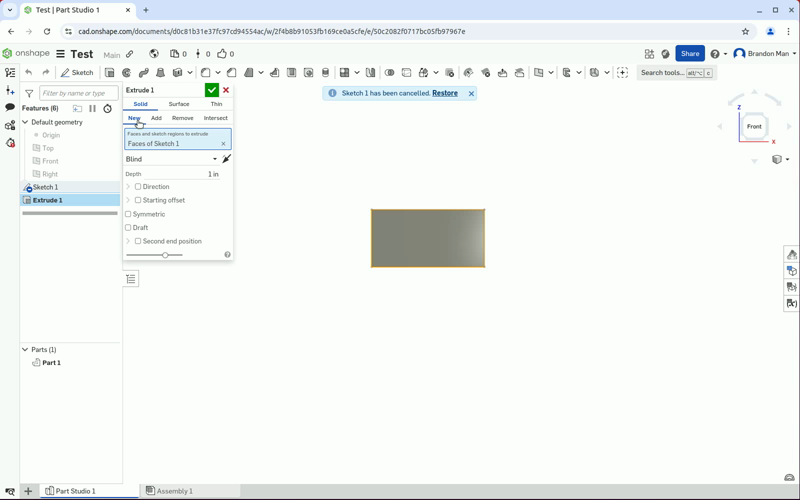
click(137, 120)
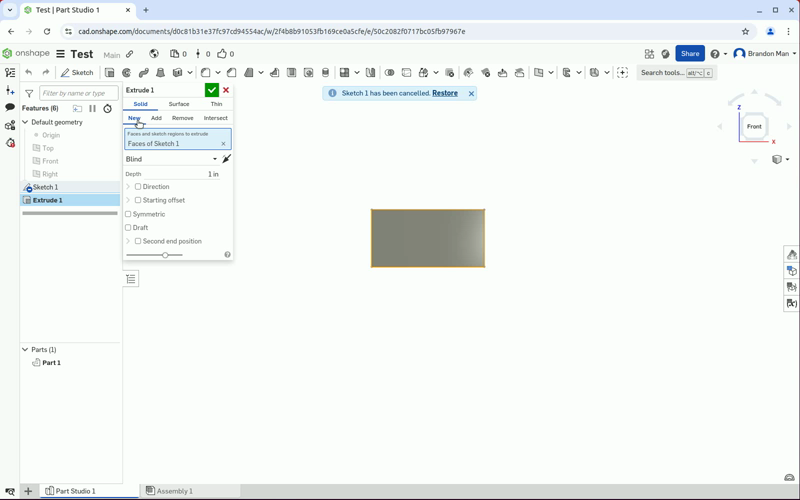
key(tab, 4)
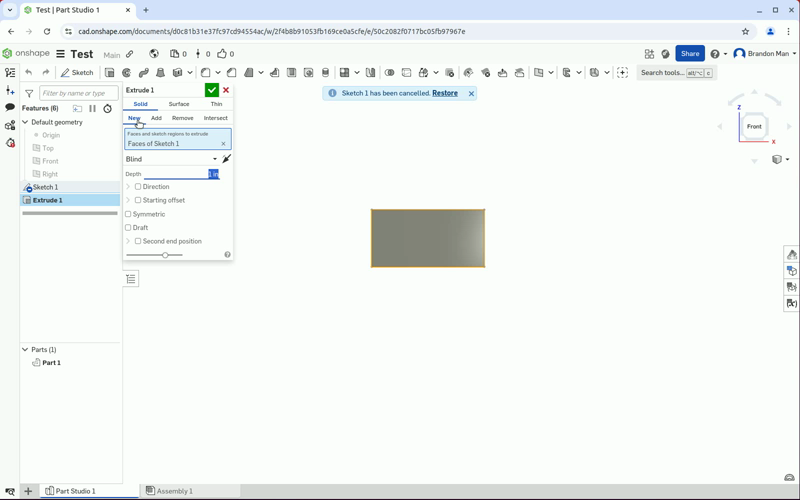
text(5.777)
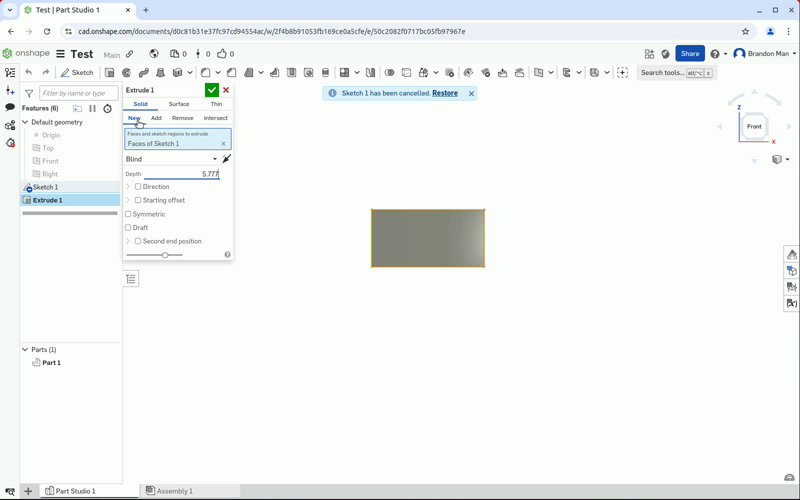
key(enter)
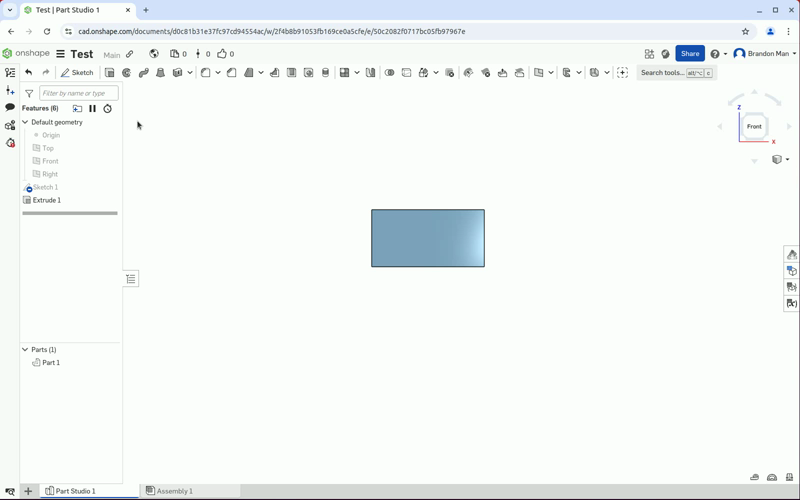
key(shift+h)
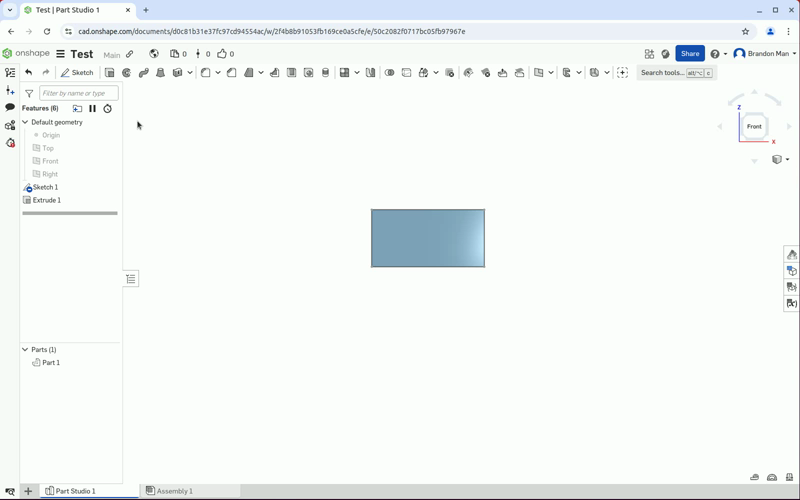
key(shift+h)
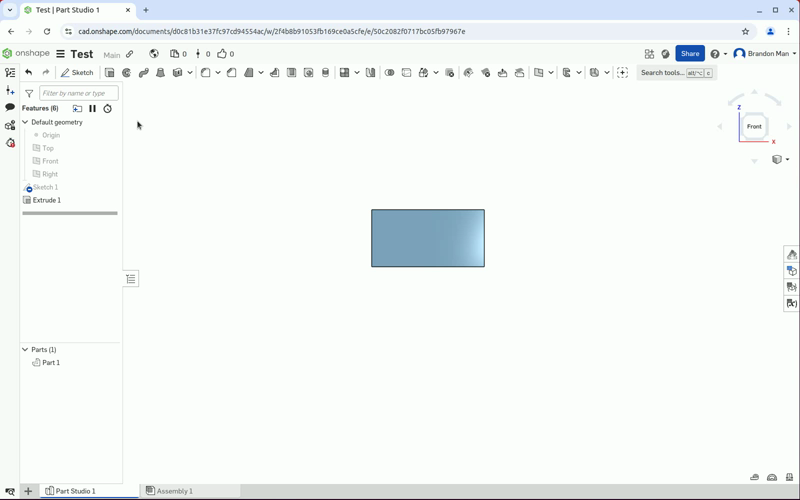
mouse_move(73, 189)
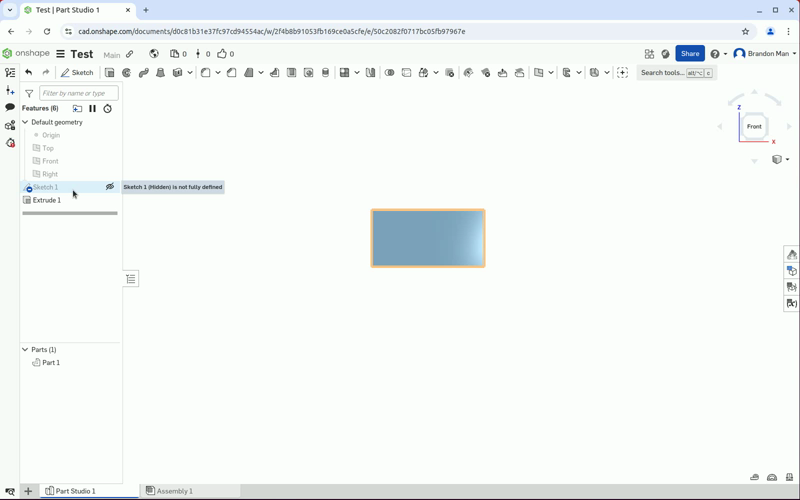
click(73, 189)
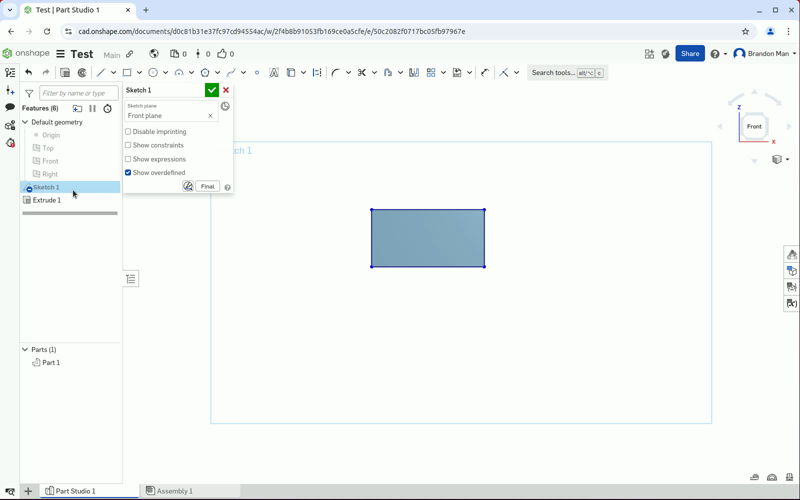
mouse_move(229, 92)
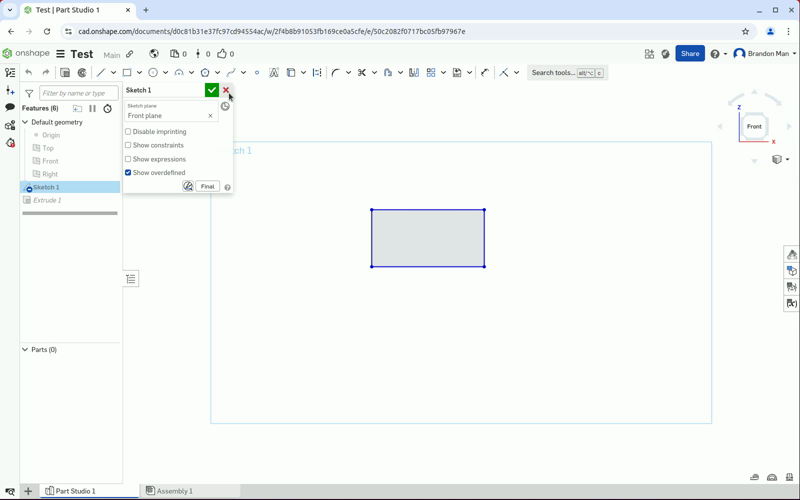
click(229, 92)
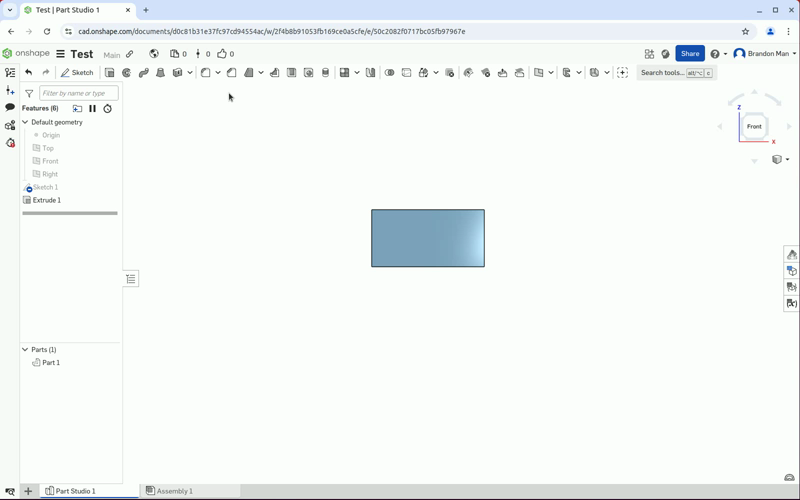
mouse_move(541, 75)
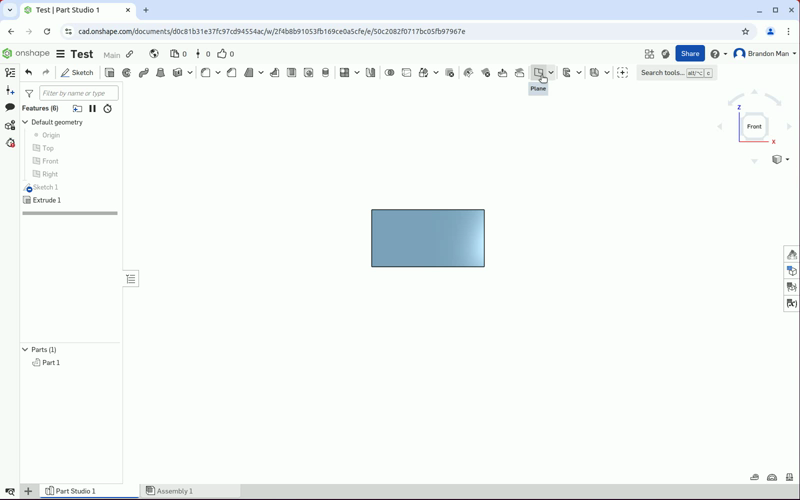
click(541, 75)
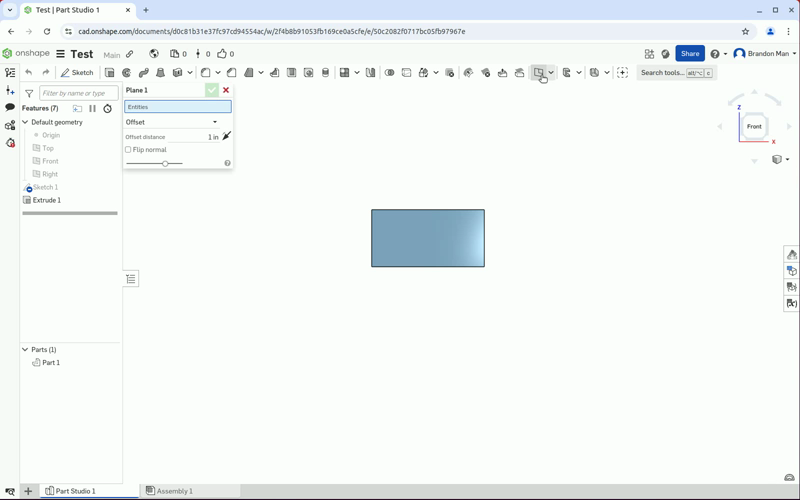
mouse_move(73, 163)
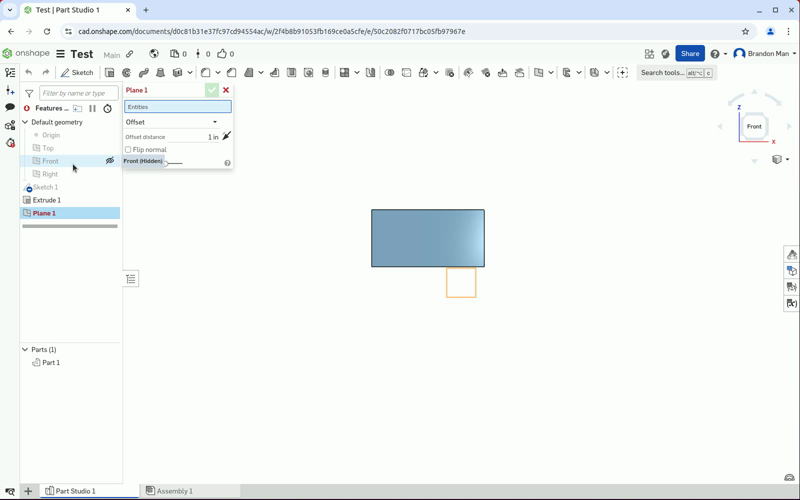
click(73, 163)
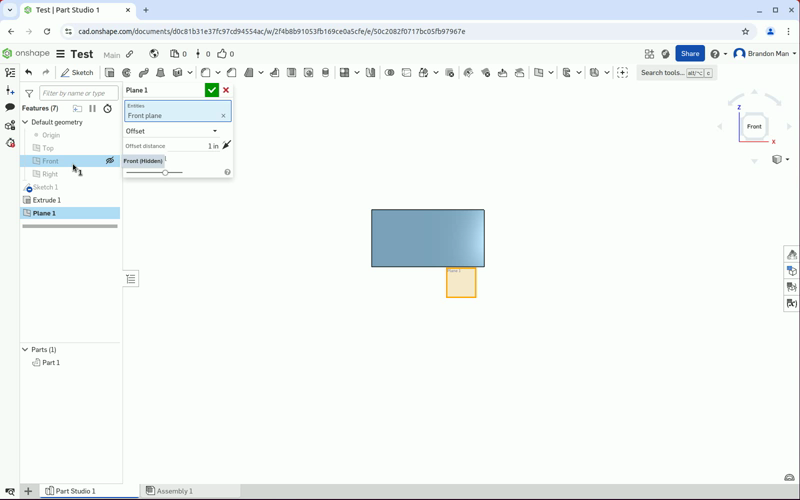
key(tab, 2)
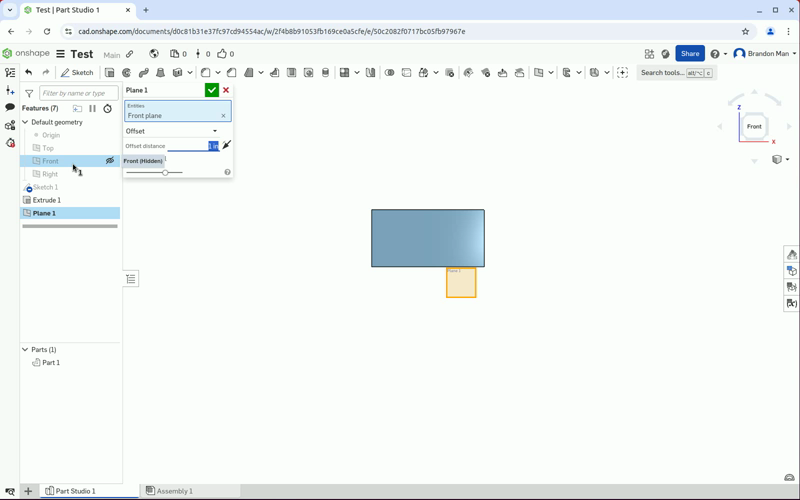
text(5.792)
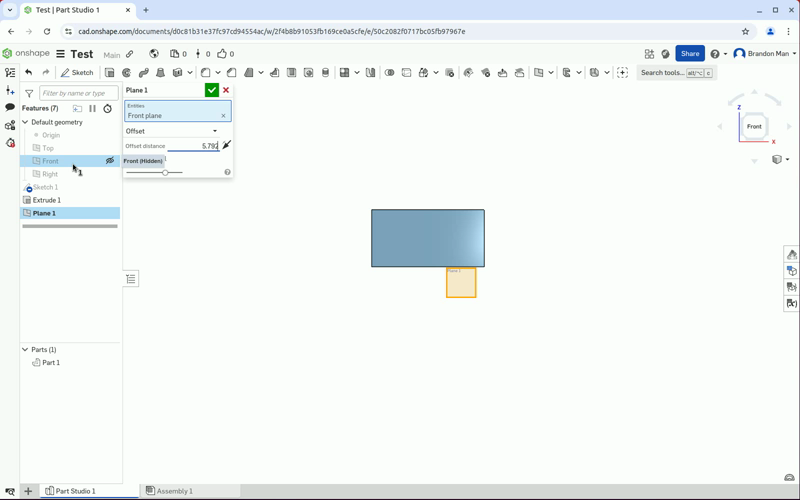
key(enter, 2)
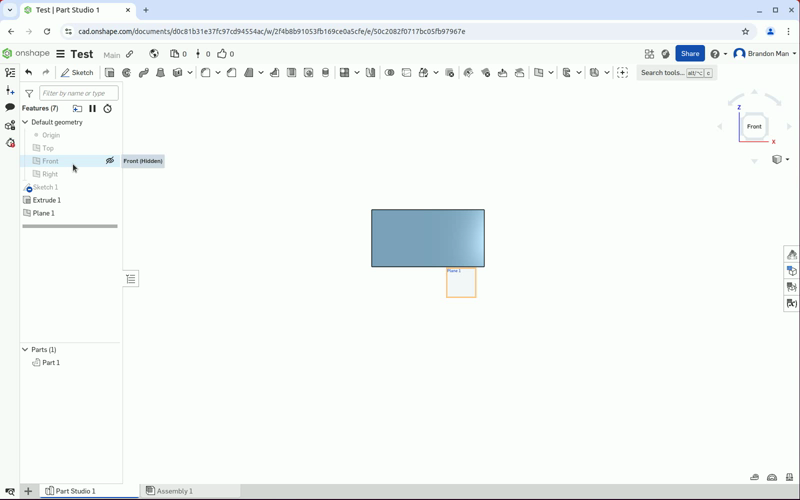
key(shift+s)
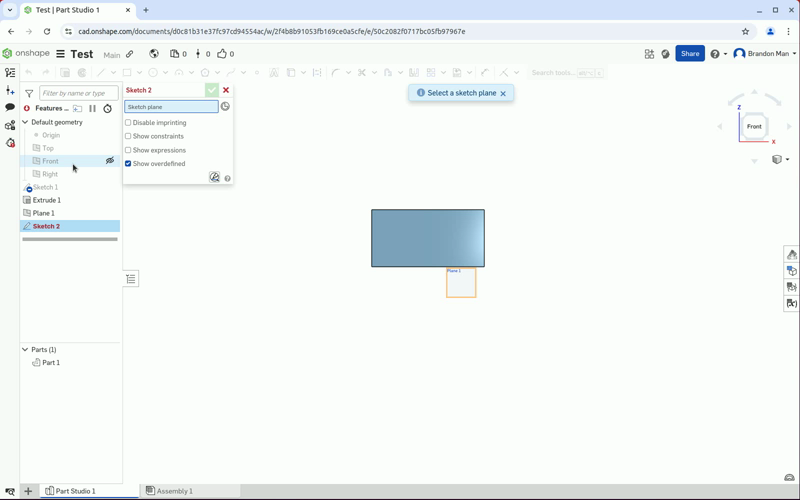
mouse_move(73, 215)
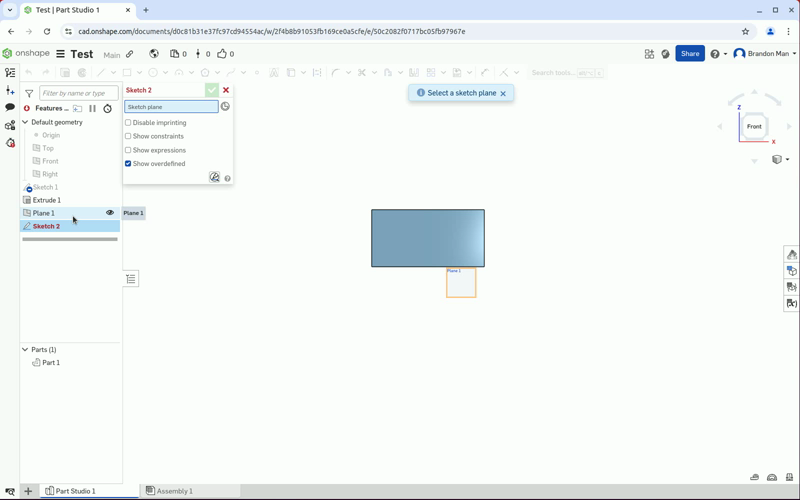
click(73, 215)
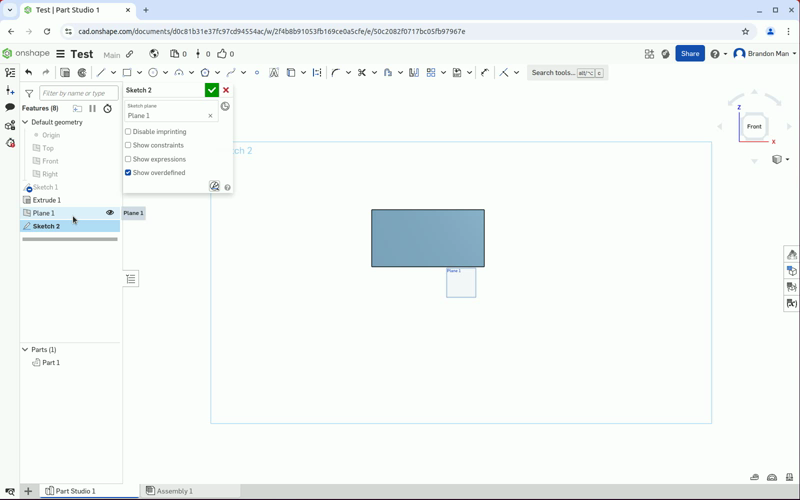
mouse_move(73, 352)
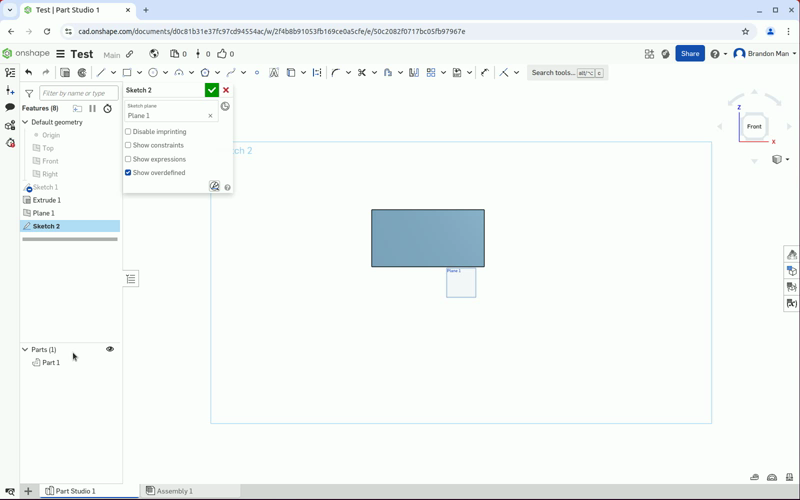
key(y)
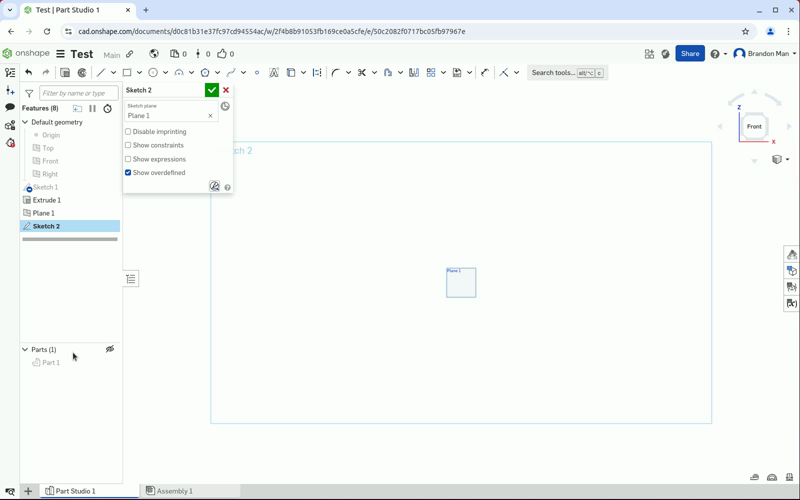
key(l)
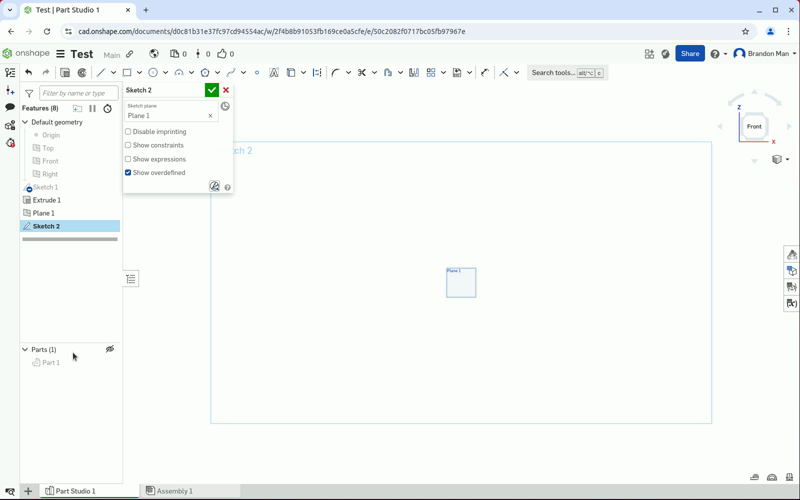
key_down(shift)
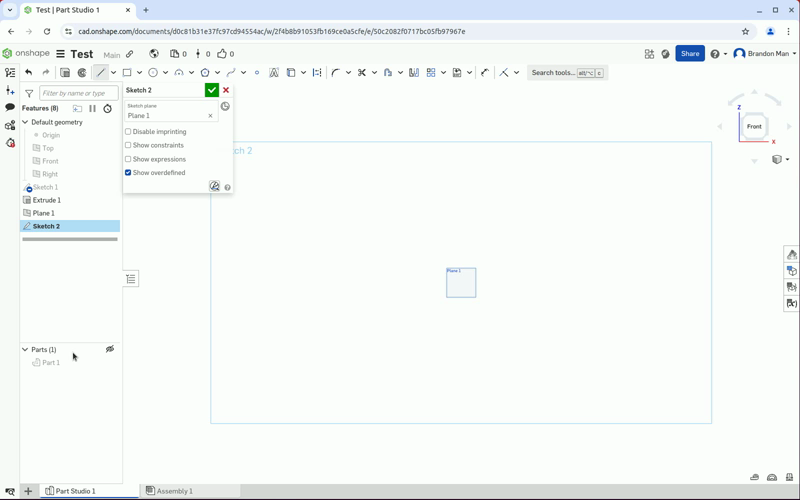
mouse_move(371, 210)
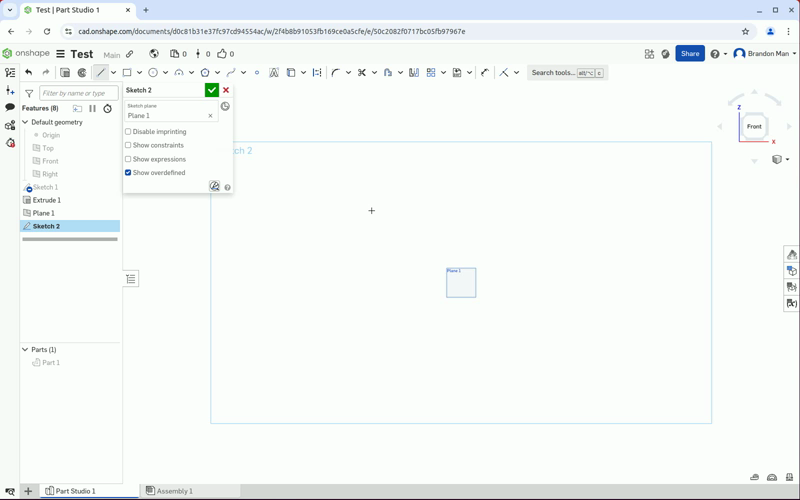
click(371, 210)
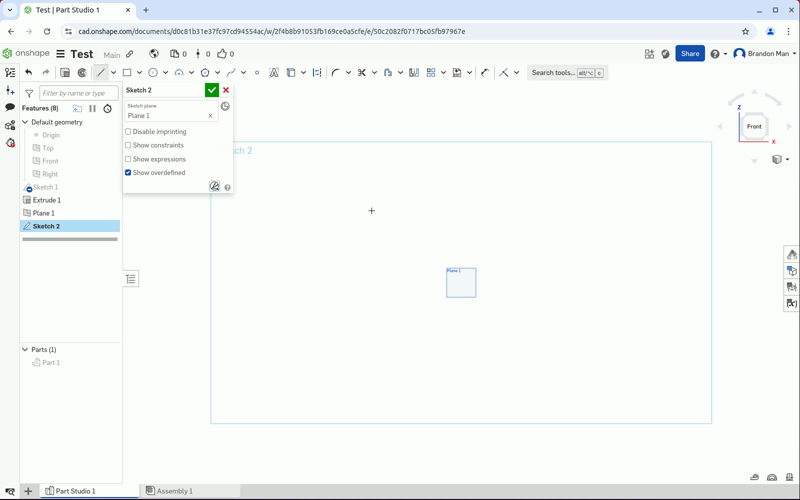
key_up(shift)
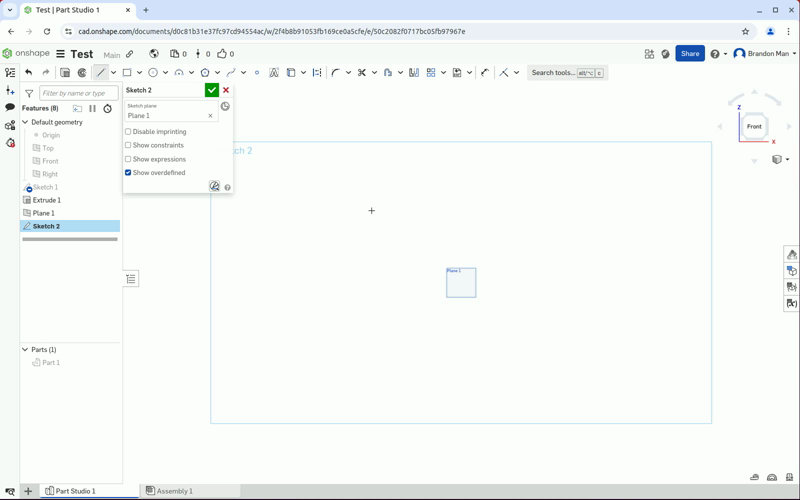
key_down(shift)
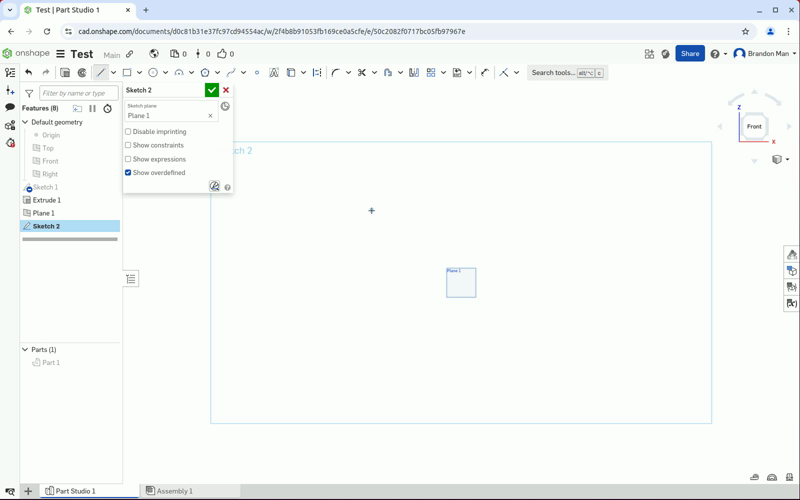
mouse_move(401, 210)
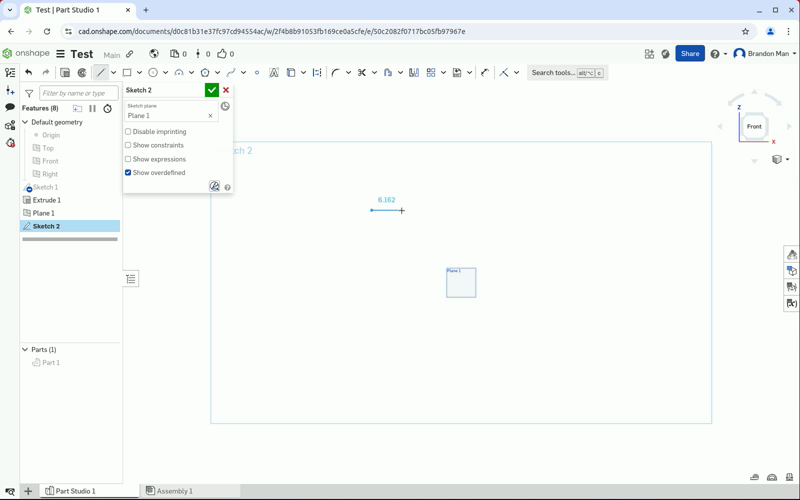
mouse_move(400, 210)
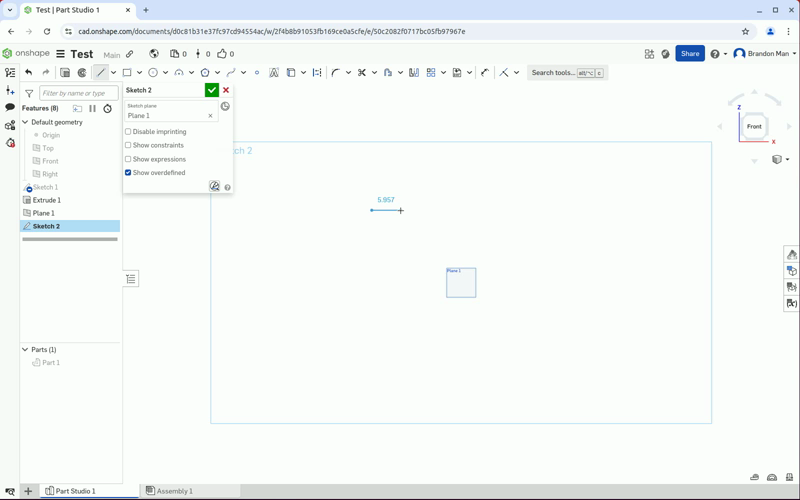
click(400, 210)
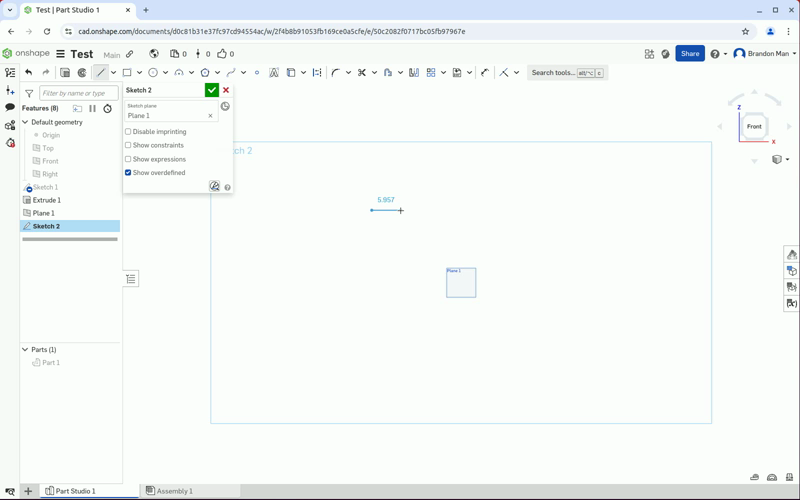
key_up(shift)
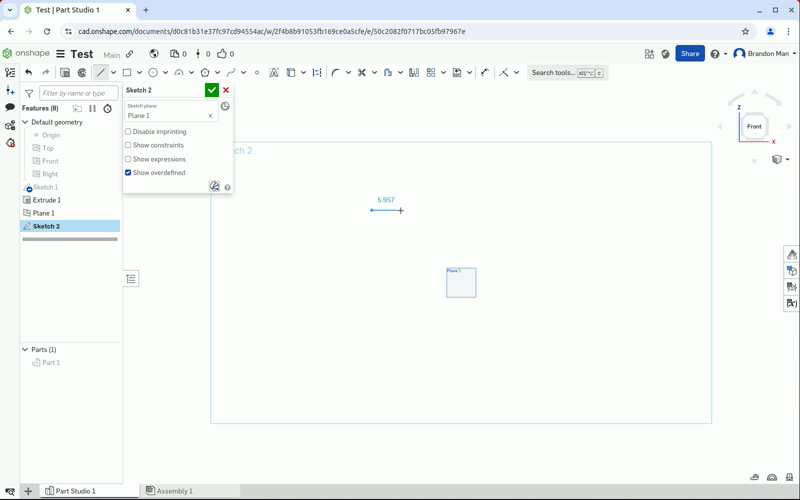
key_down(shift)
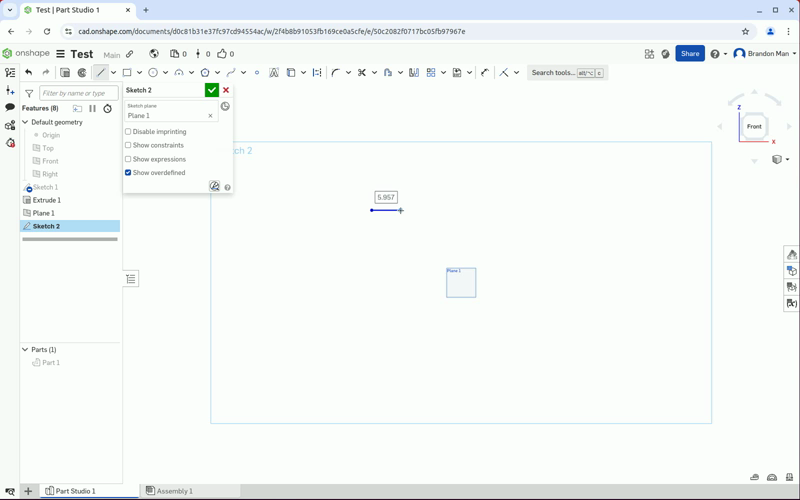
mouse_move(430, 210)
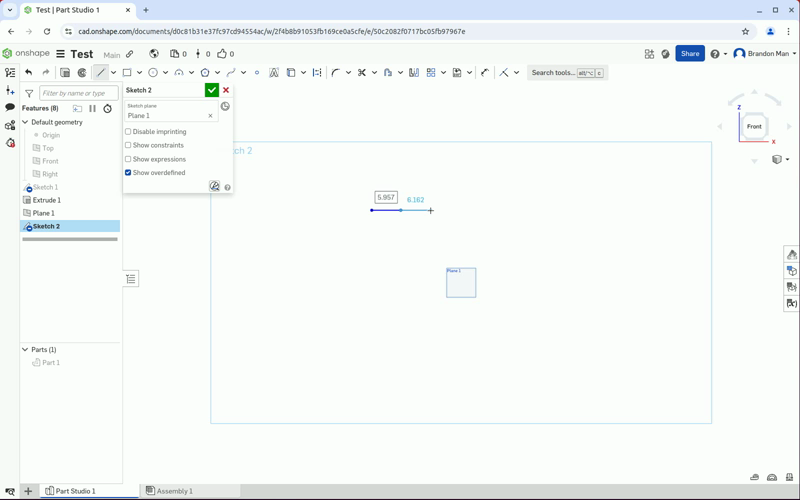
mouse_move(400, 195)
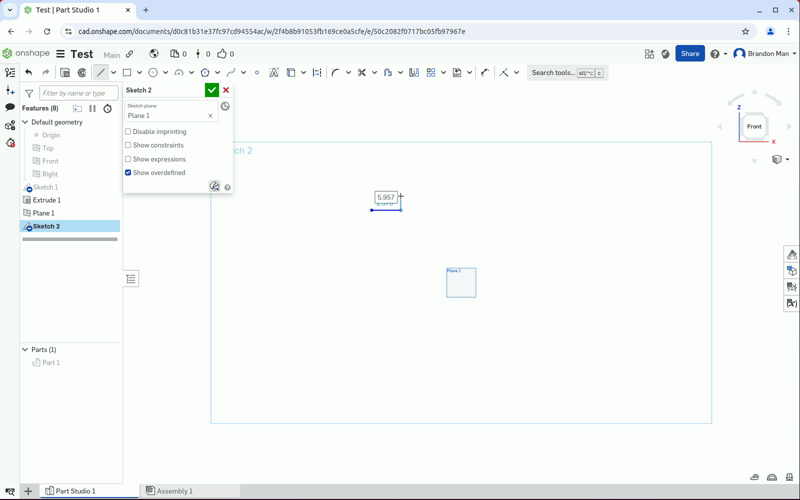
click(400, 195)
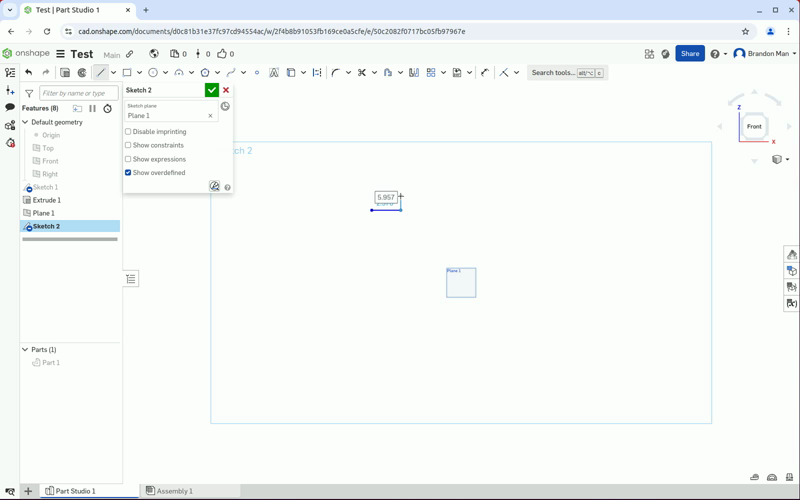
key_up(shift)
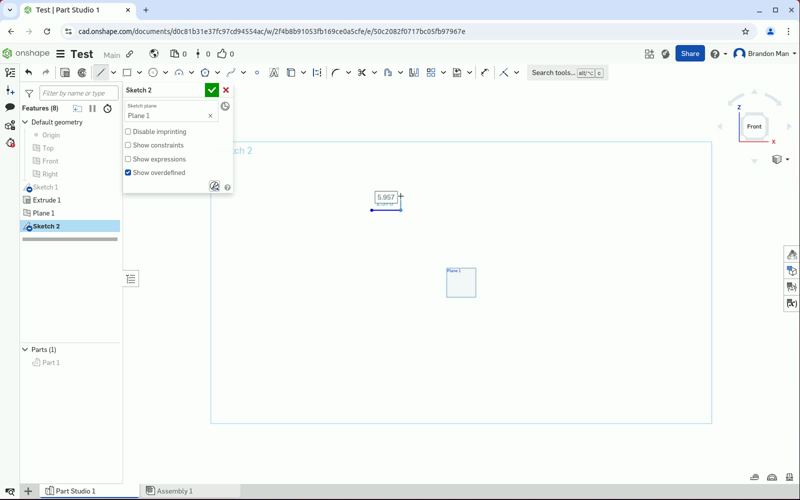
key_down(shift)
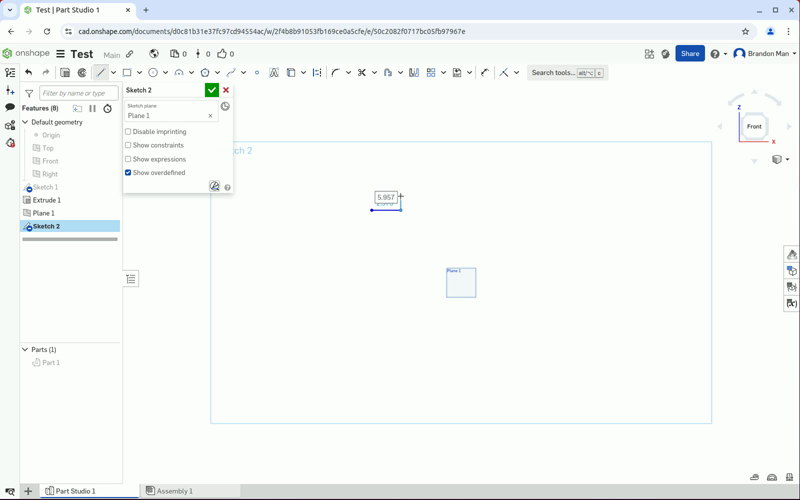
mouse_move(430, 195)
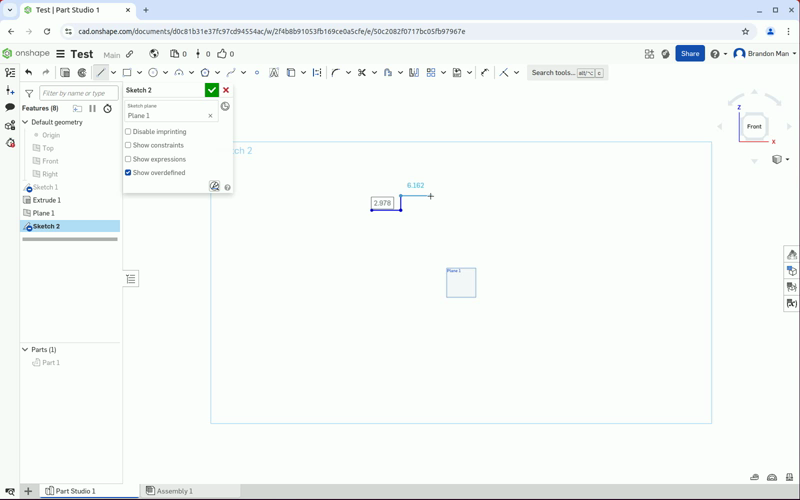
mouse_move(371, 195)
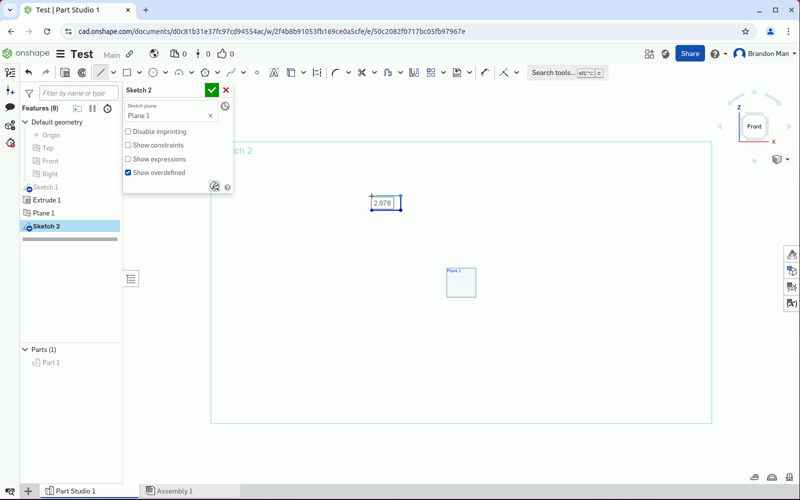
click(371, 195)
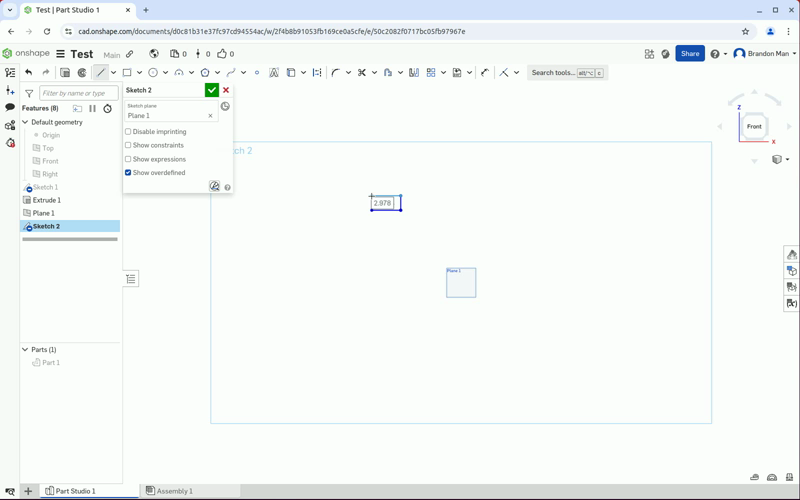
key_up(shift)
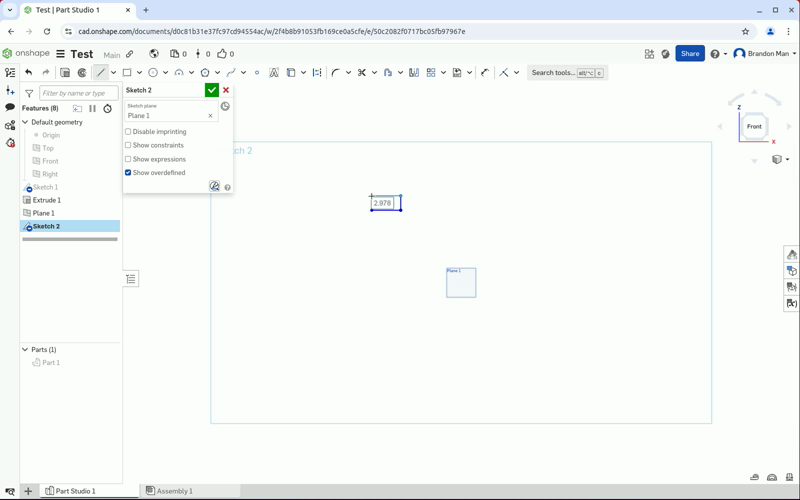
mouse_move(401, 195)
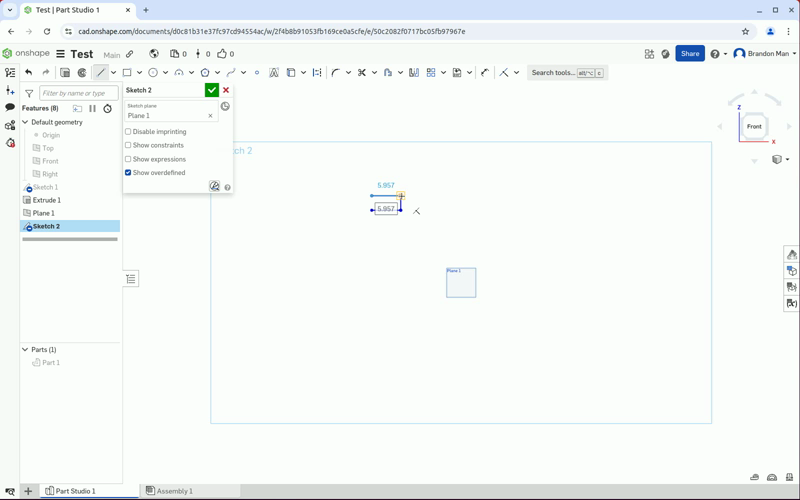
key_down(shift)
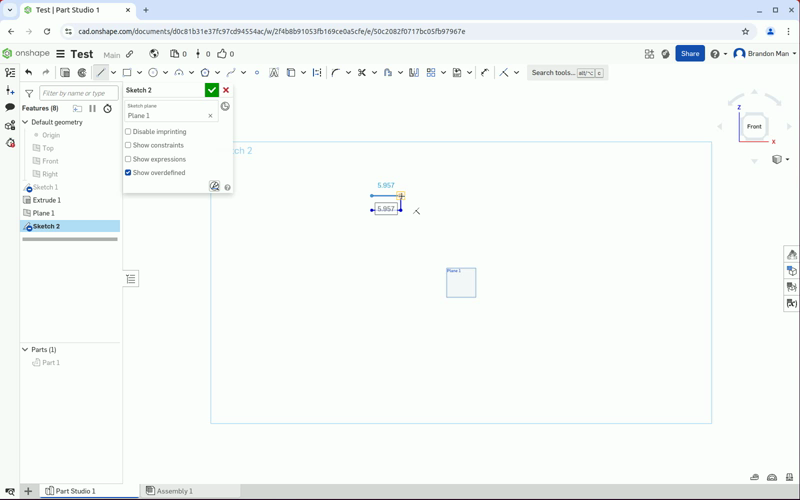
mouse_move(371, 210)
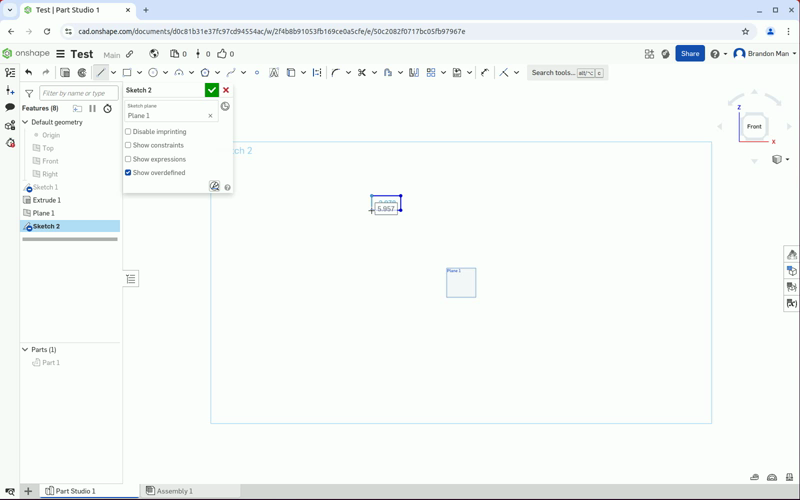
key_up(shift)
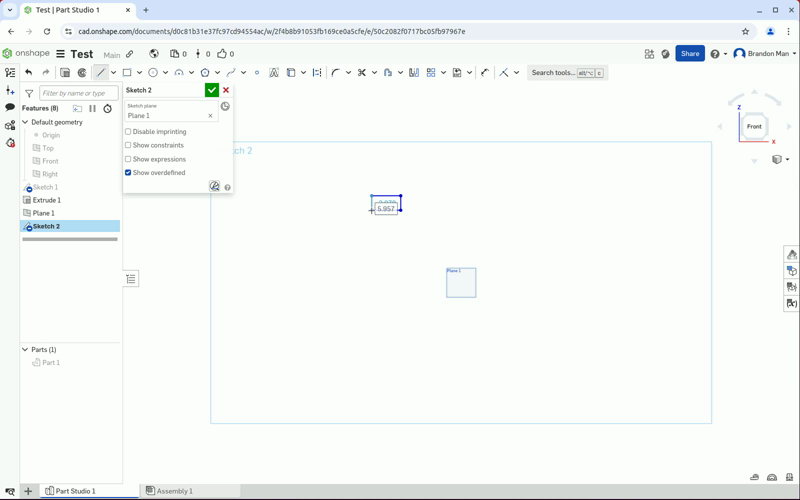
click(371, 210)
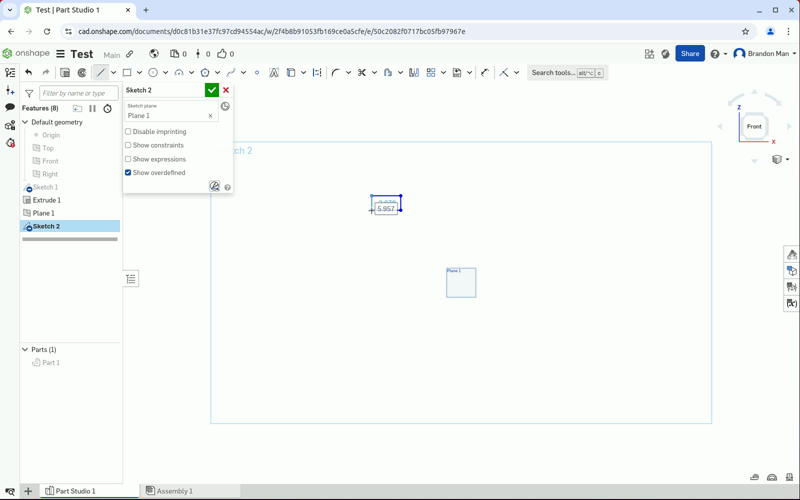
key(esc)
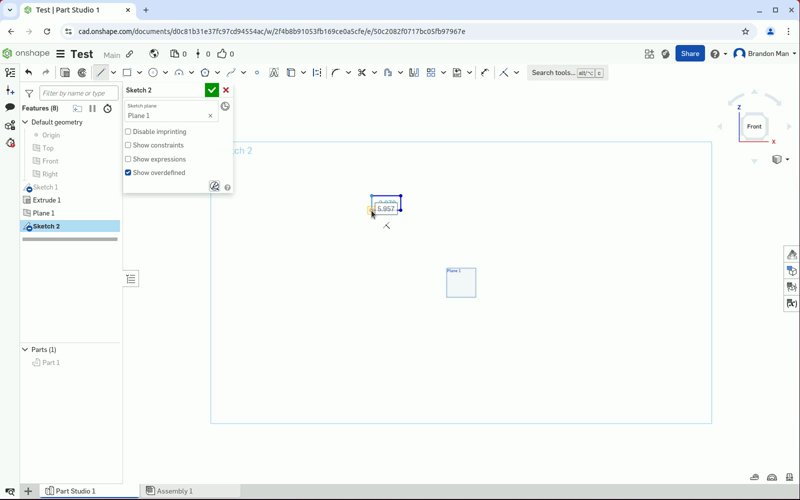
mouse_move(375, 197)
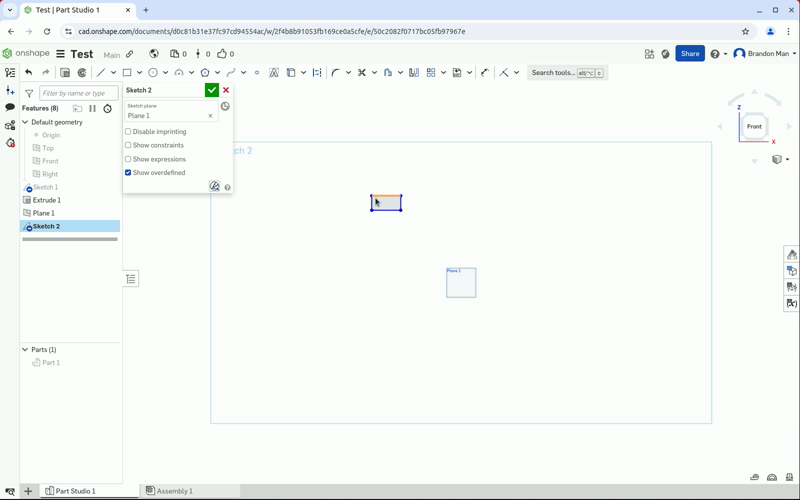
scroll(6)
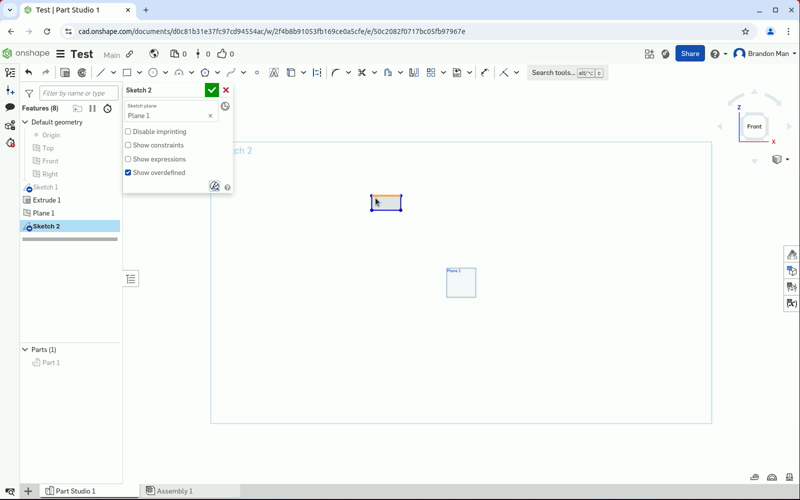
scroll(6)
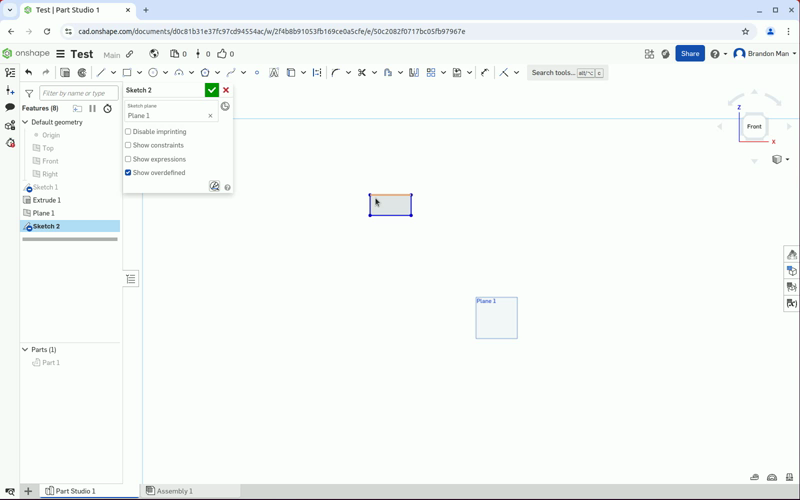
scroll(6)
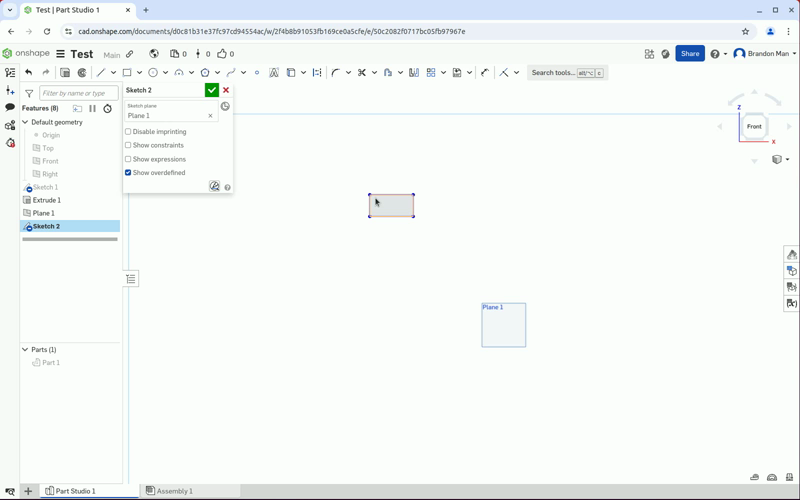
scroll(6)
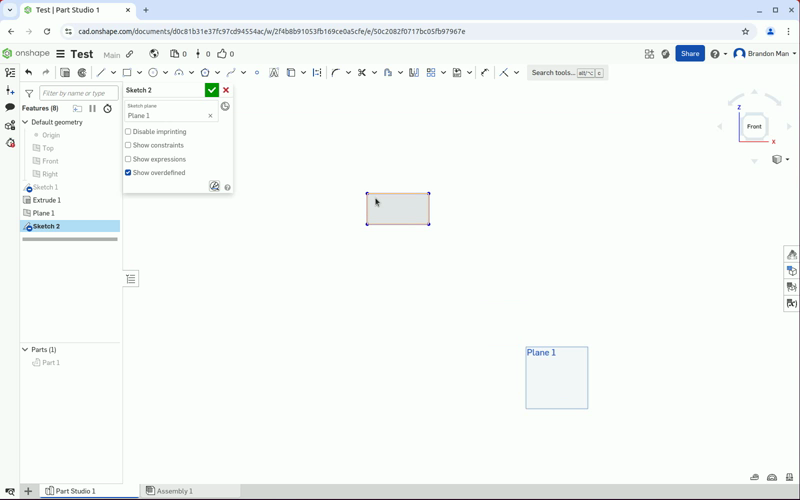
scroll(6)
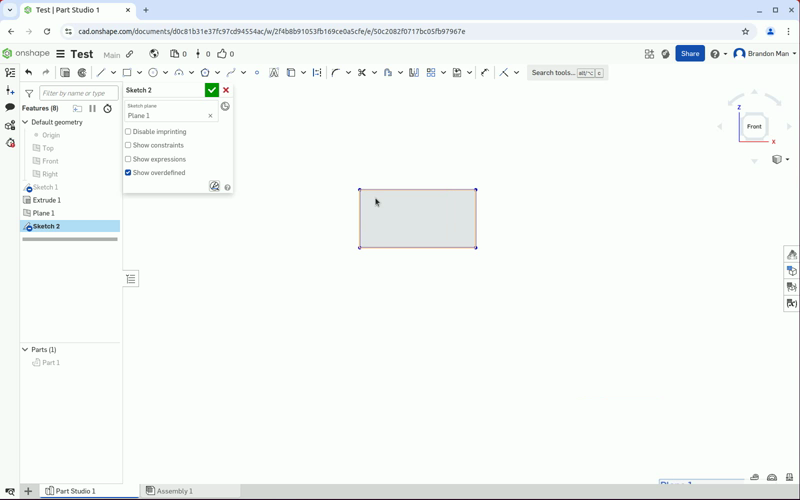
scroll(6)
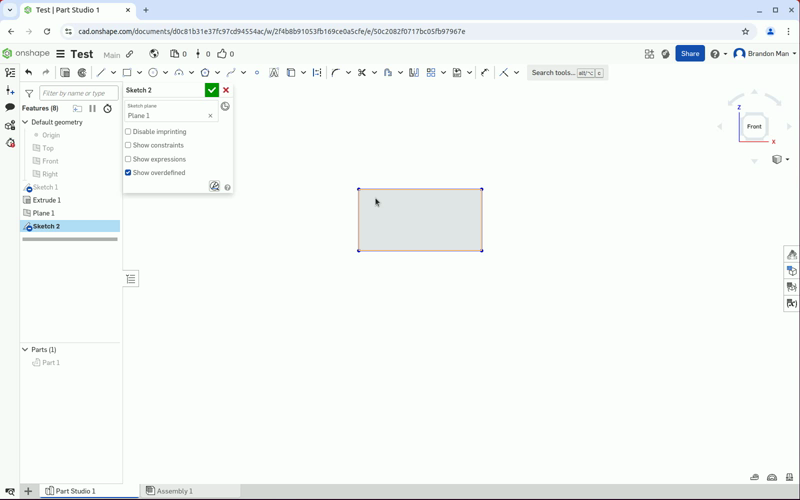
scroll(6)
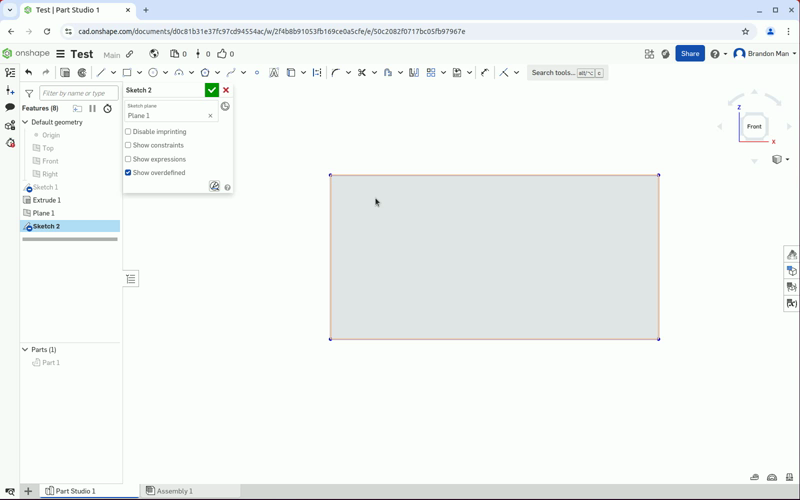
click(375, 197)
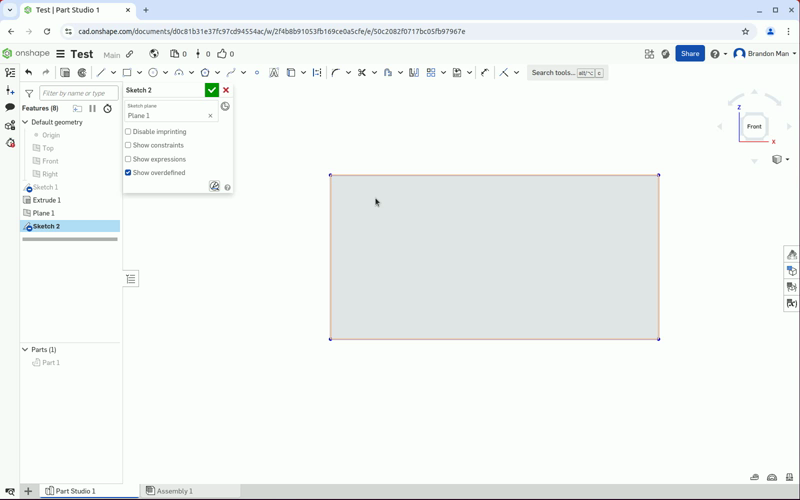
scroll(-6)
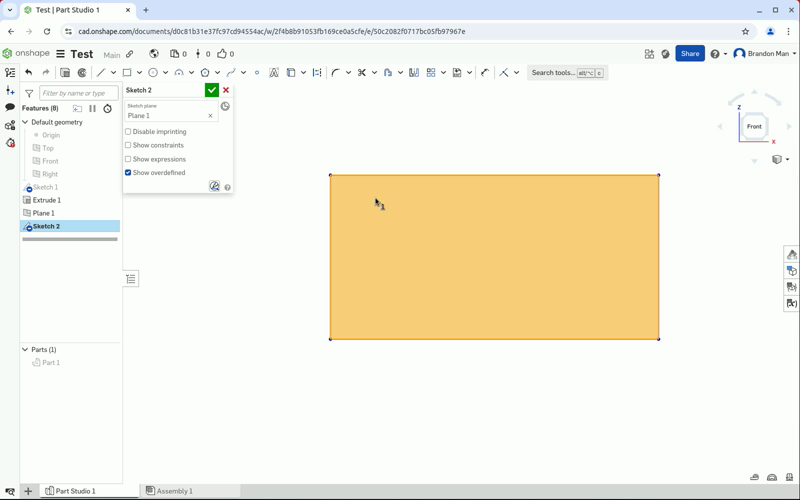
scroll(-6)
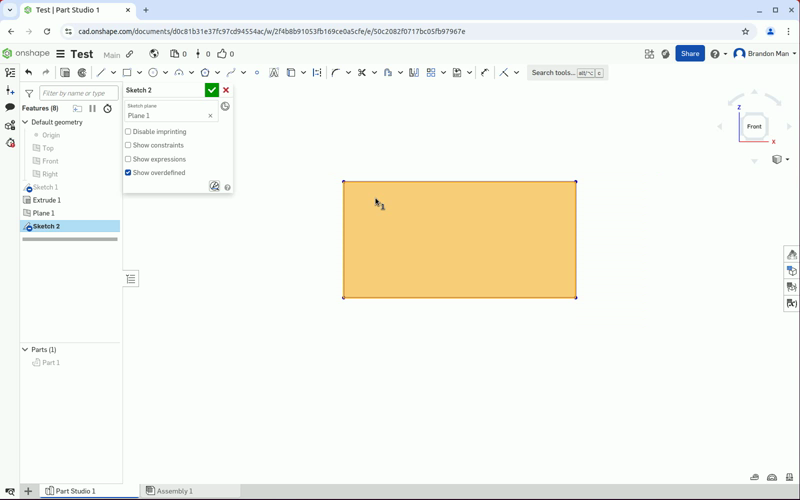
scroll(-6)
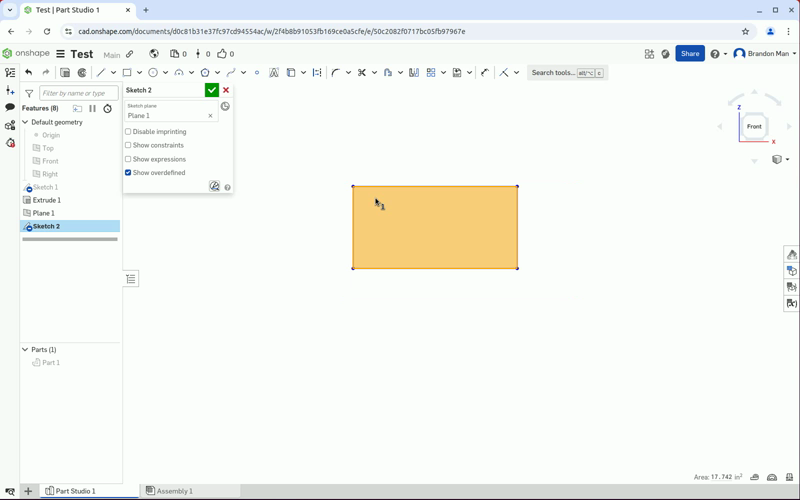
scroll(-6)
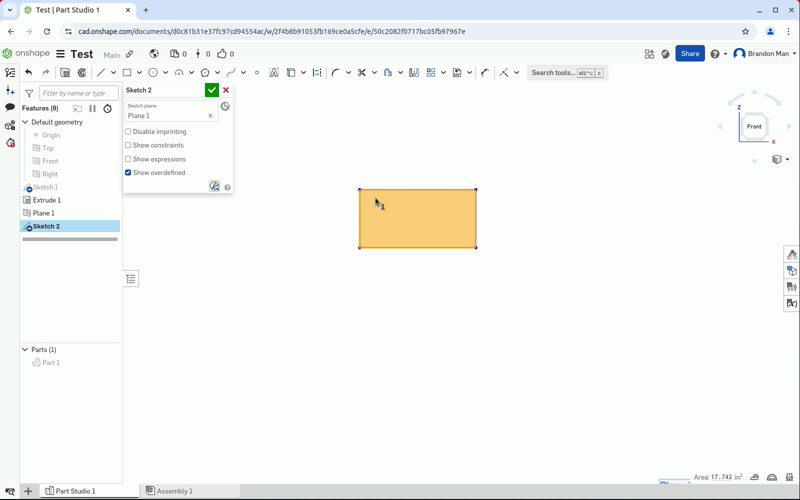
scroll(-6)
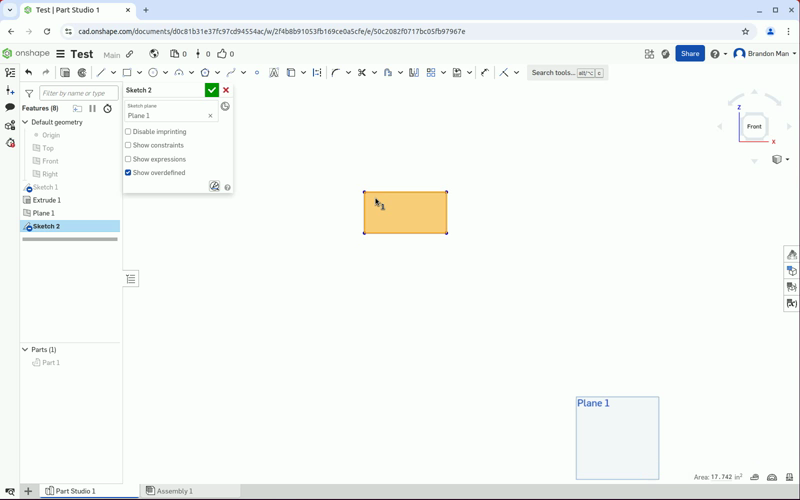
scroll(-6)
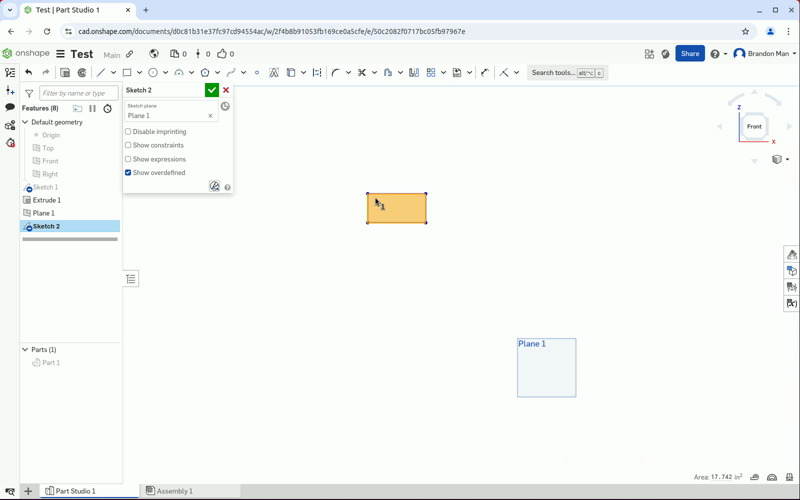
scroll(-6)
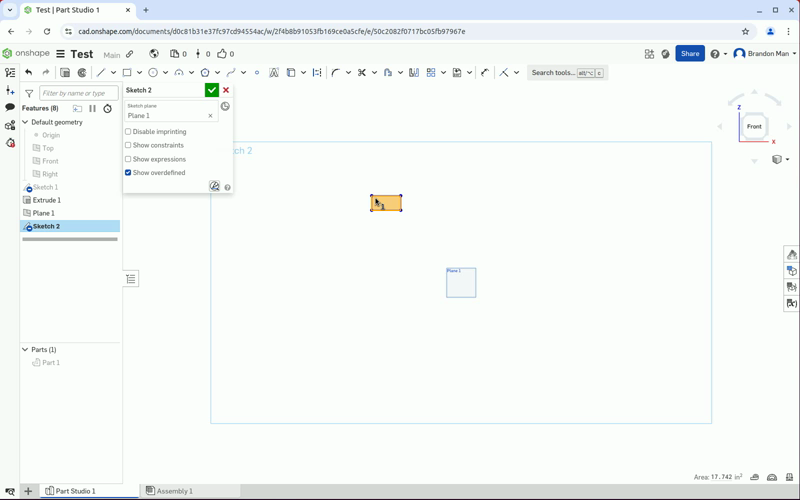
mouse_move(73, 352)
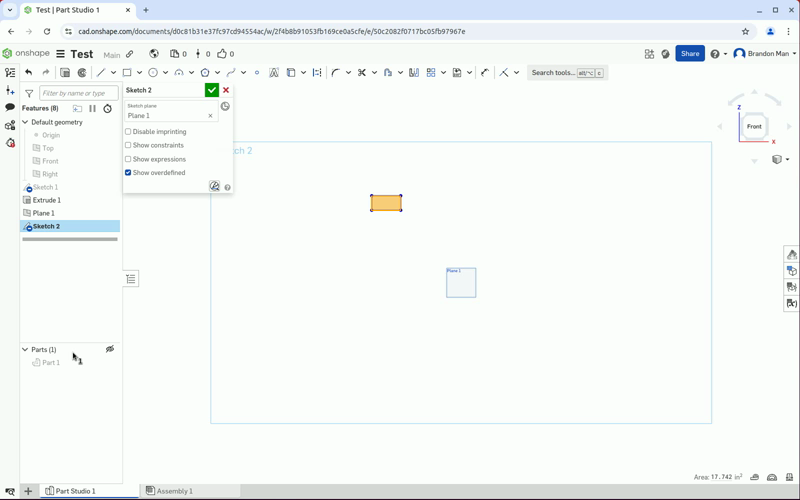
key(shift+y)
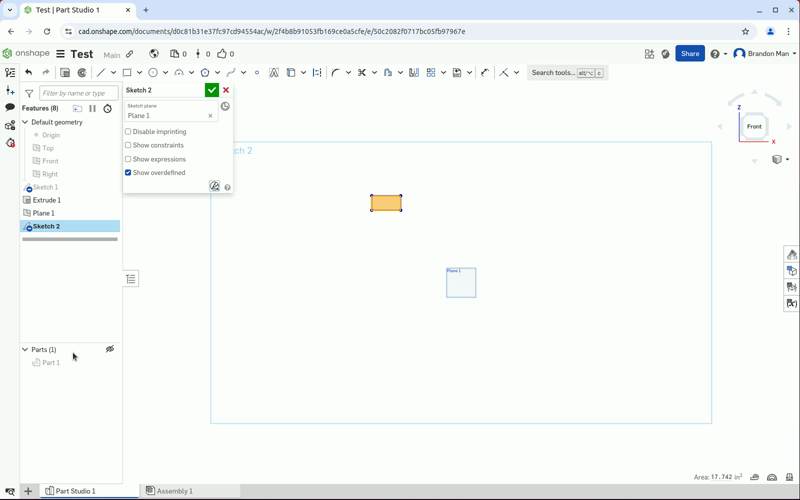
key(shift+e)
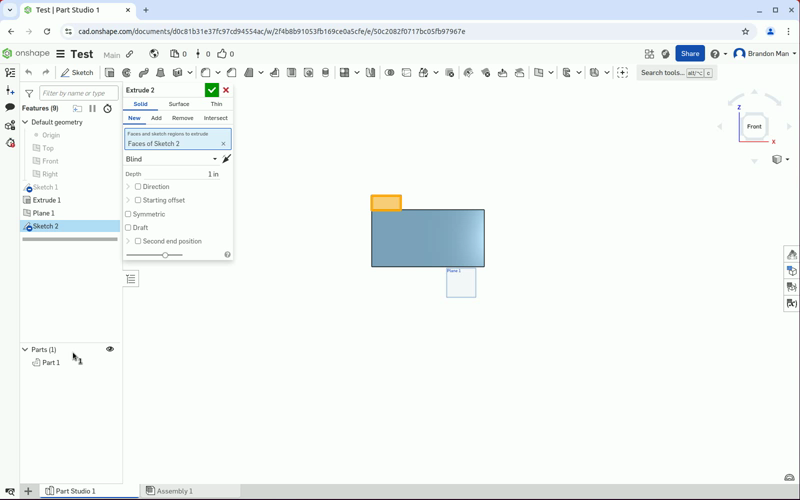
mouse_move(143, 106)
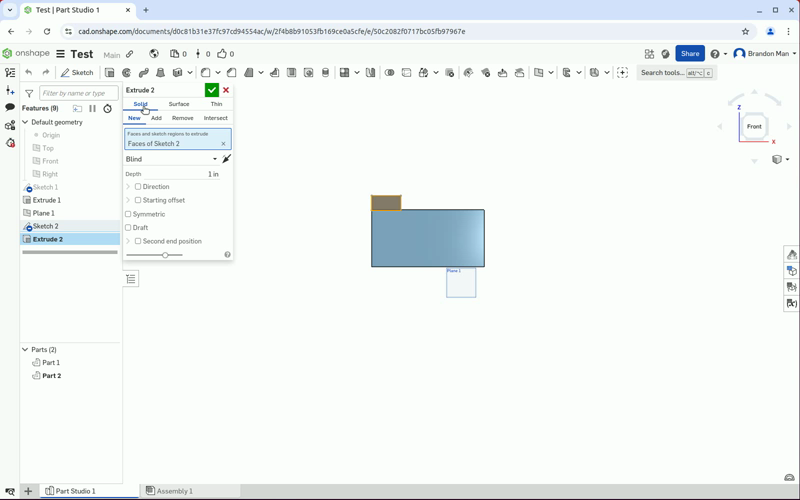
click(143, 106)
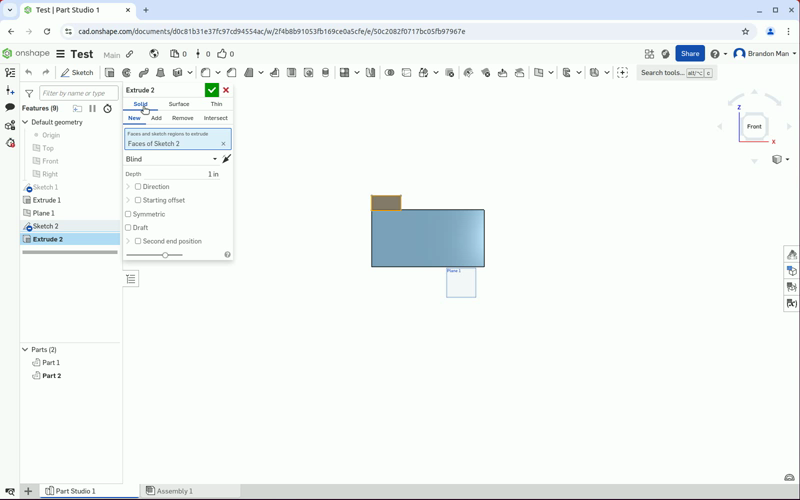
mouse_move(137, 120)
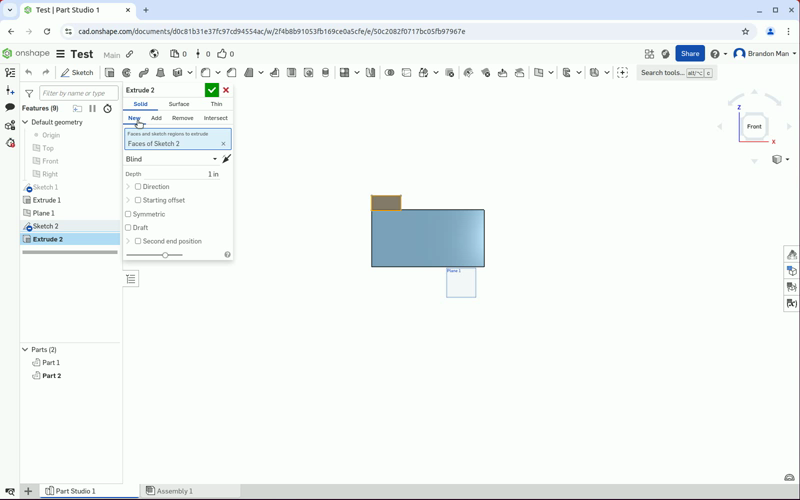
click(137, 120)
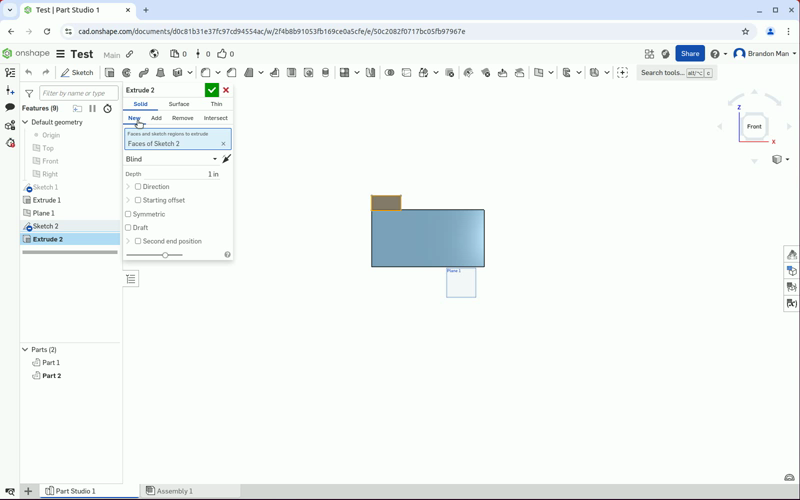
key(tab, 4)
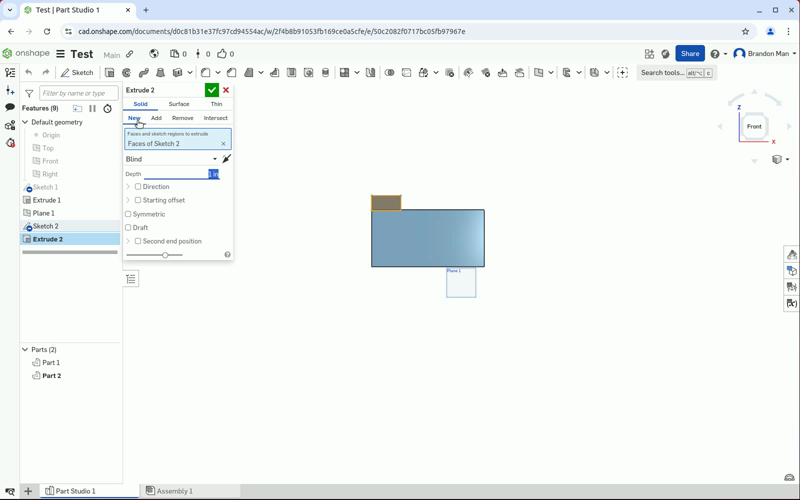
text(-5.777)
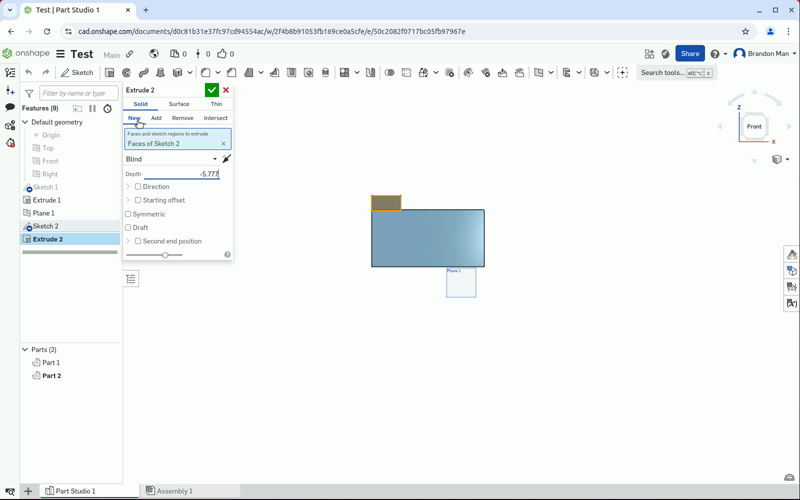
key(enter)
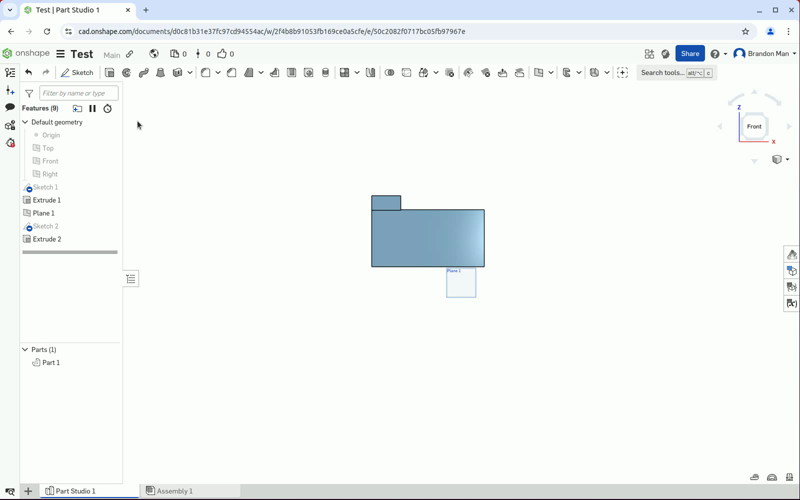
key(shift+h)
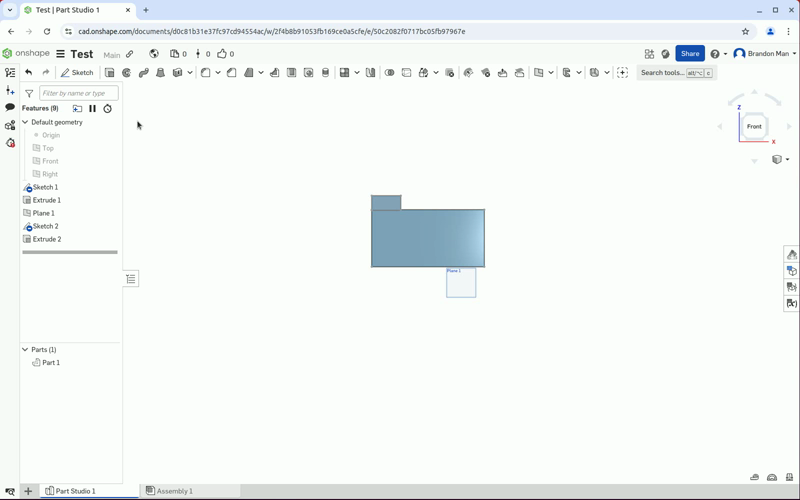
key(shift+h)
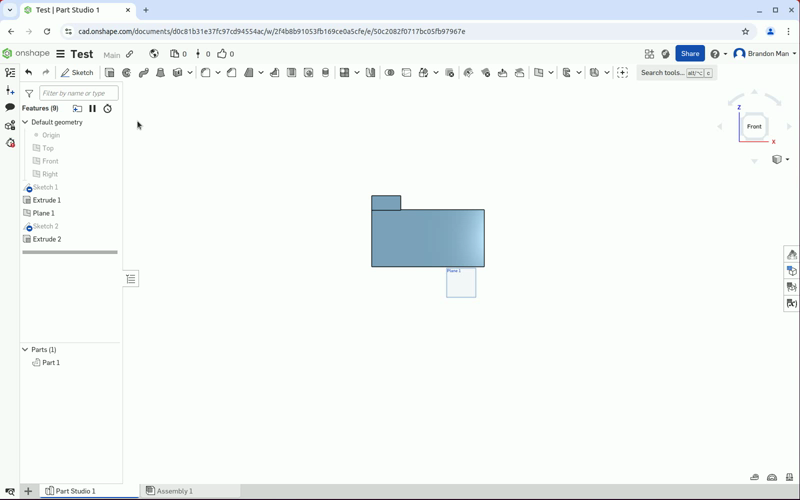
mouse_move(73, 189)
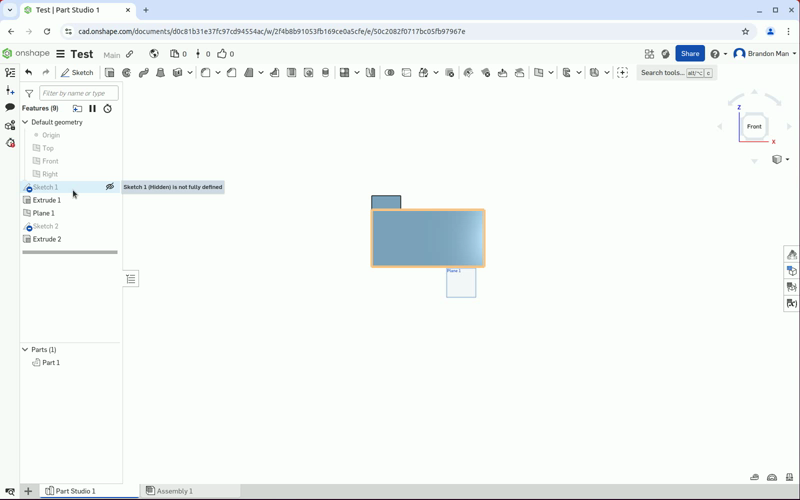
click(73, 189)
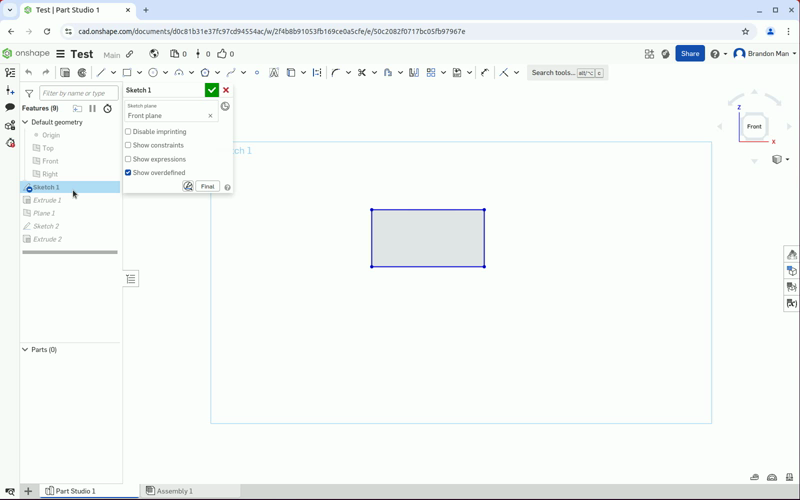
mouse_move(229, 92)
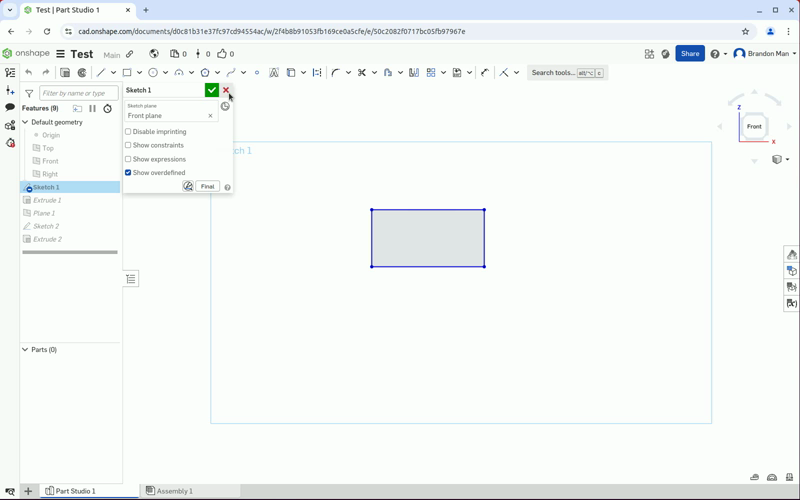
click(229, 92)
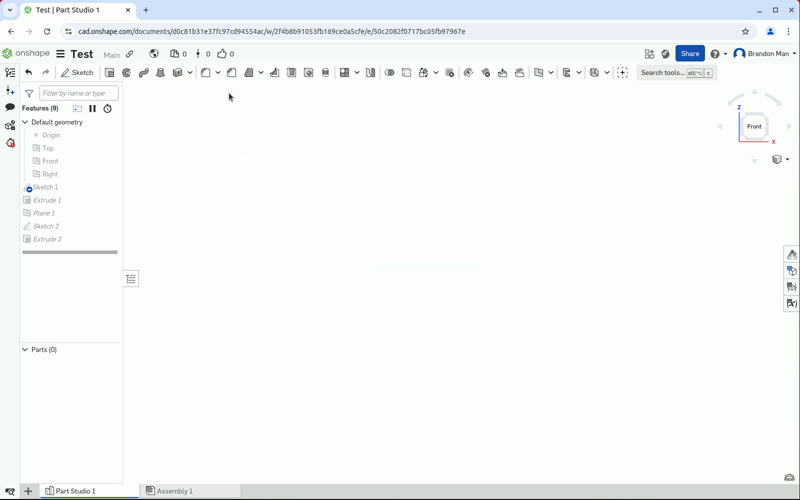
key(shift+s)
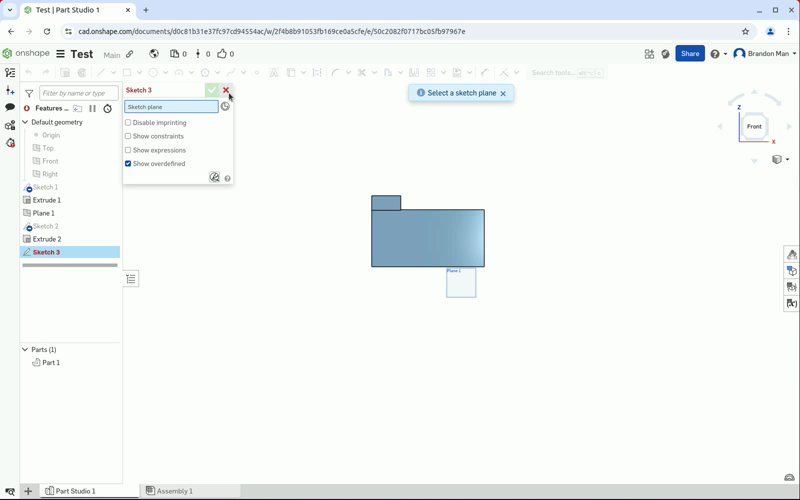
mouse_move(73, 215)
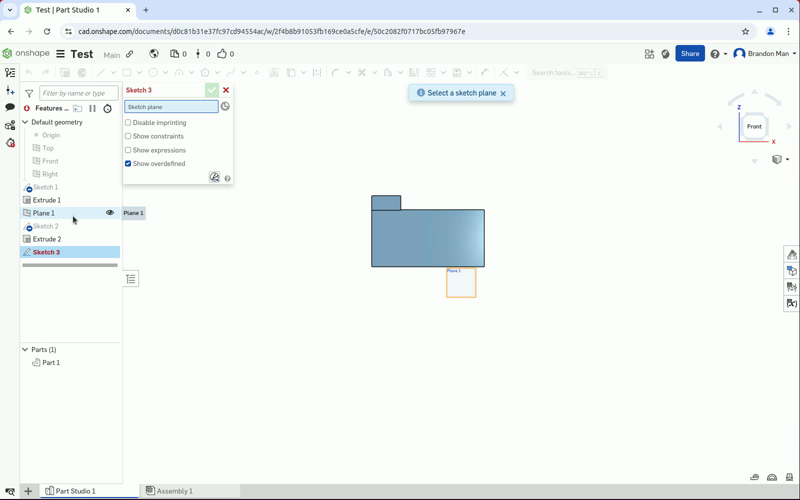
click(73, 215)
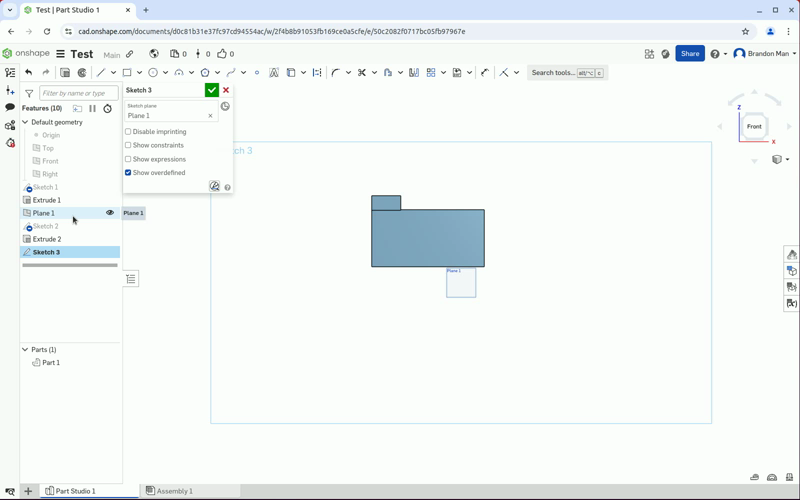
mouse_move(73, 352)
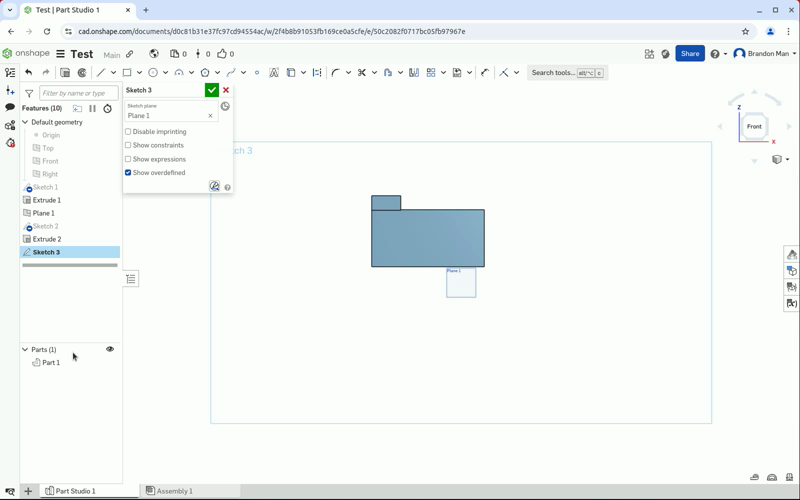
key(y)
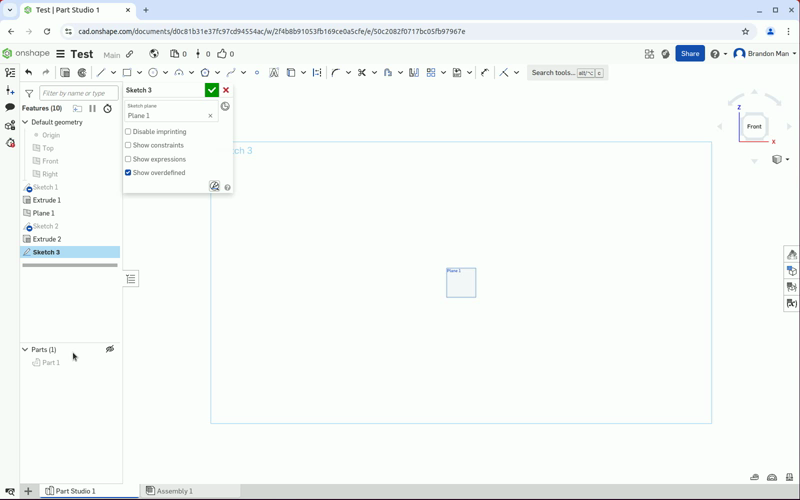
key(l)
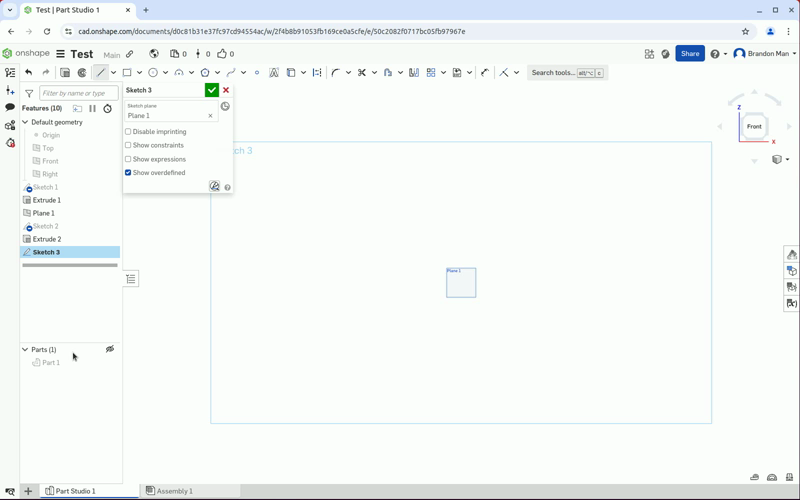
key_down(shift)
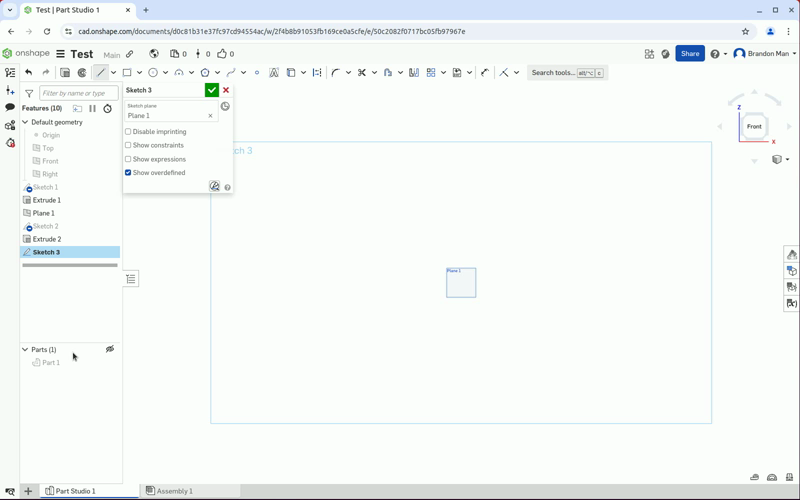
mouse_move(460, 210)
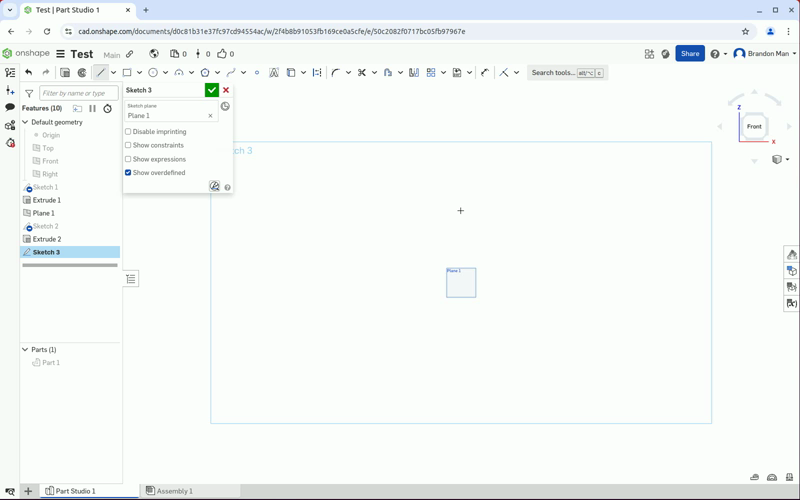
click(460, 210)
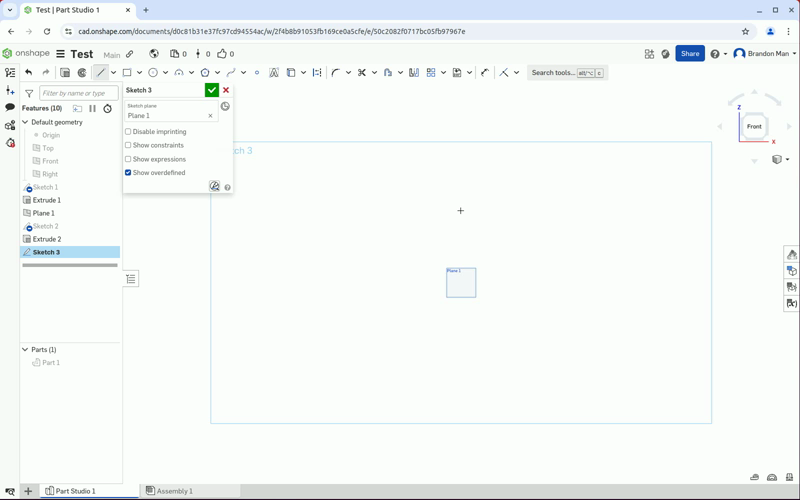
key_up(shift)
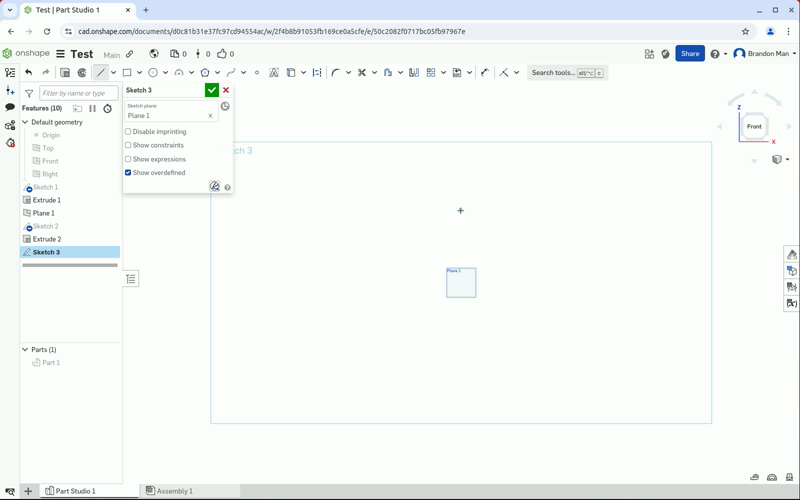
key_down(shift)
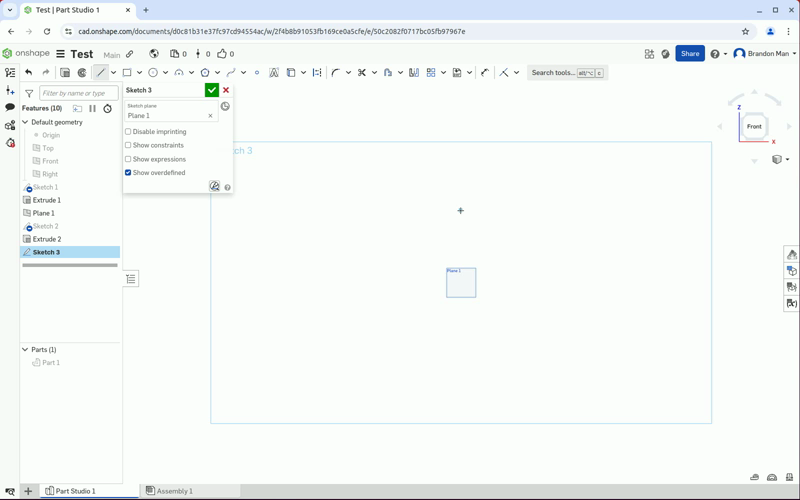
mouse_move(490, 210)
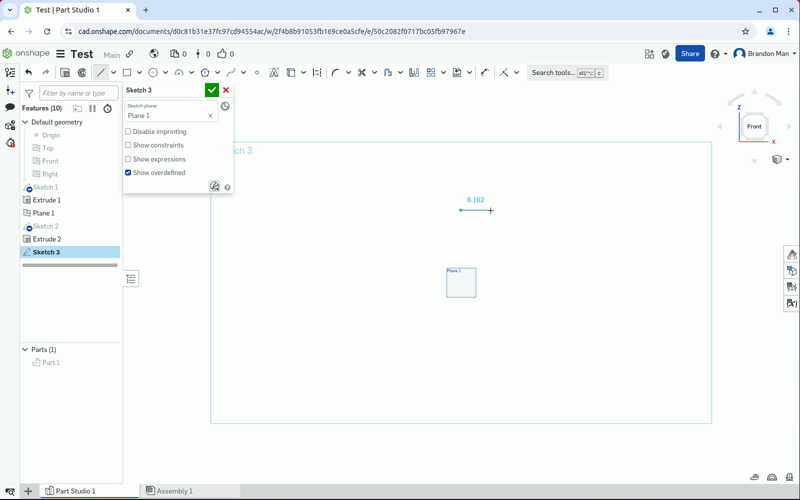
mouse_move(485, 210)
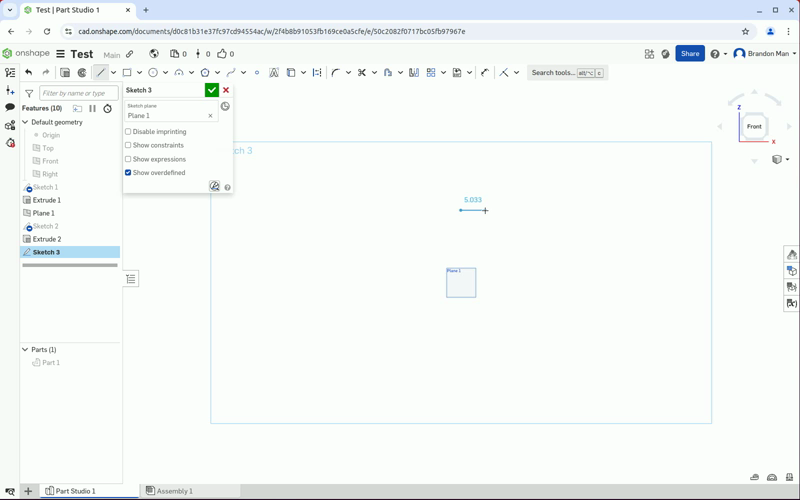
click(485, 210)
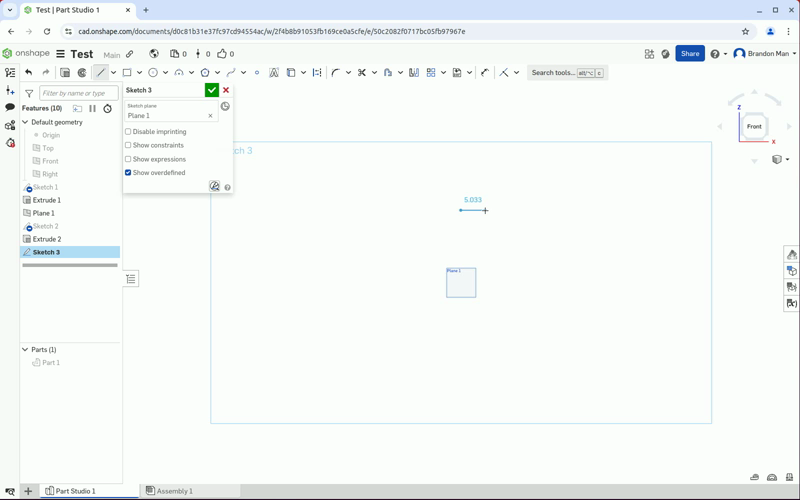
key_up(shift)
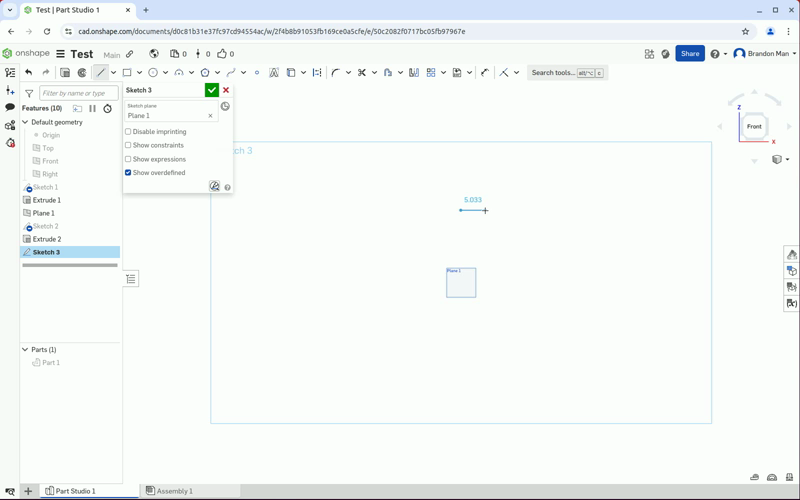
key_down(shift)
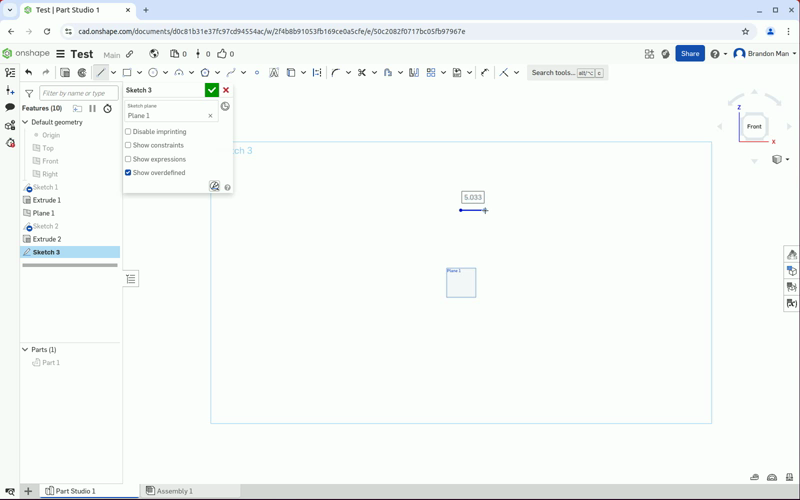
mouse_move(515, 210)
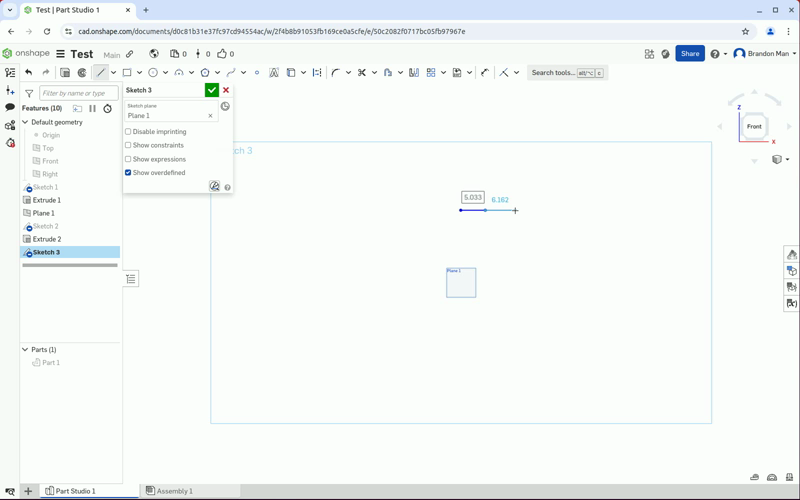
mouse_move(485, 195)
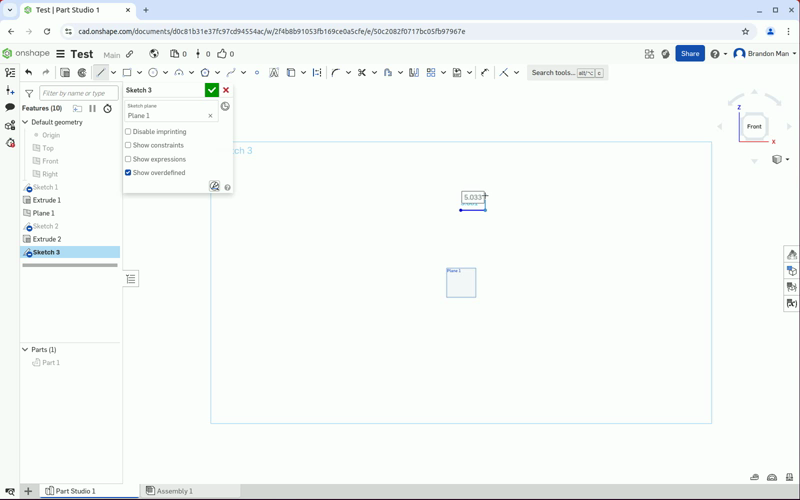
click(485, 195)
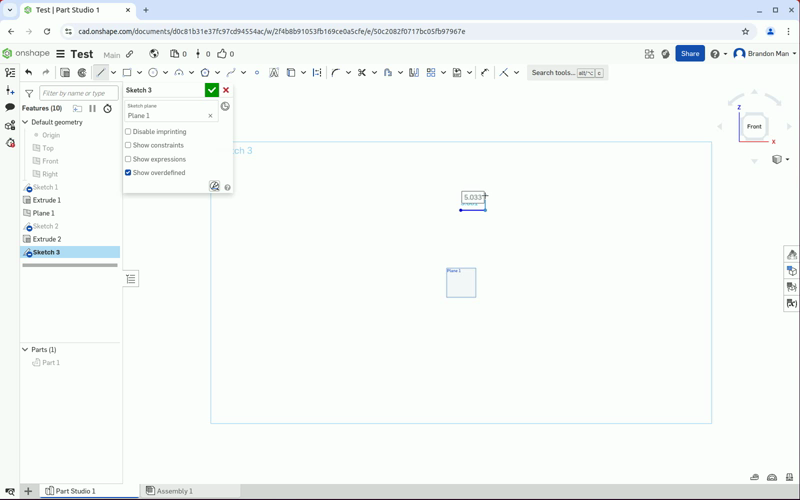
key_up(shift)
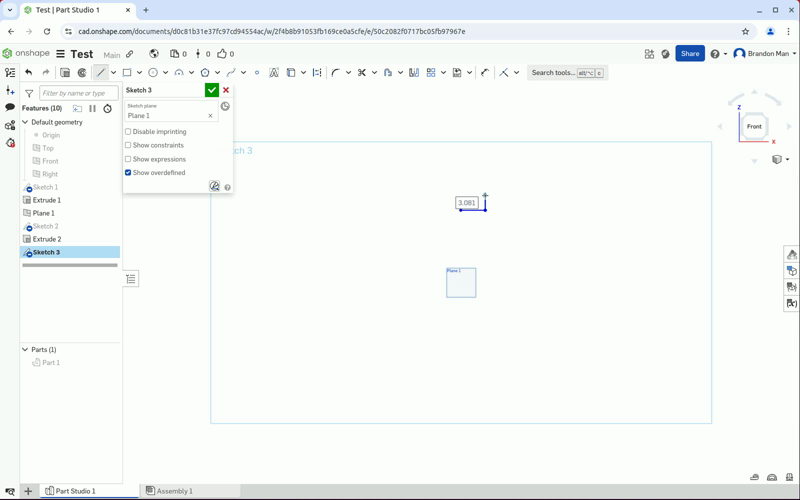
key_down(shift)
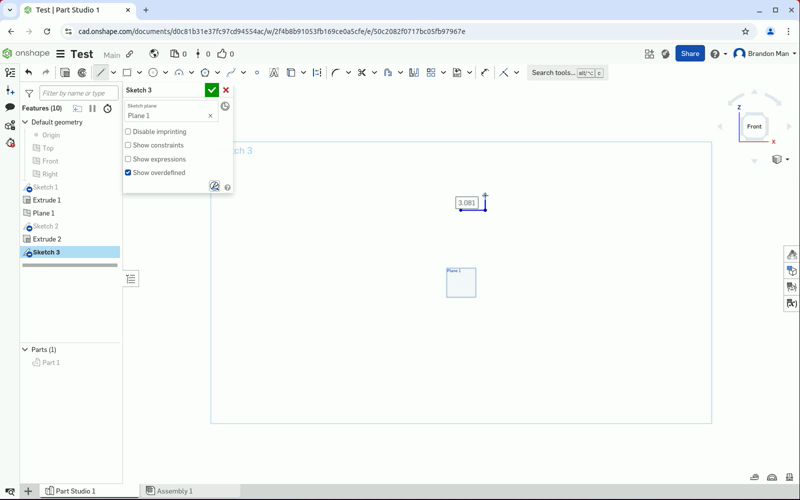
mouse_move(515, 195)
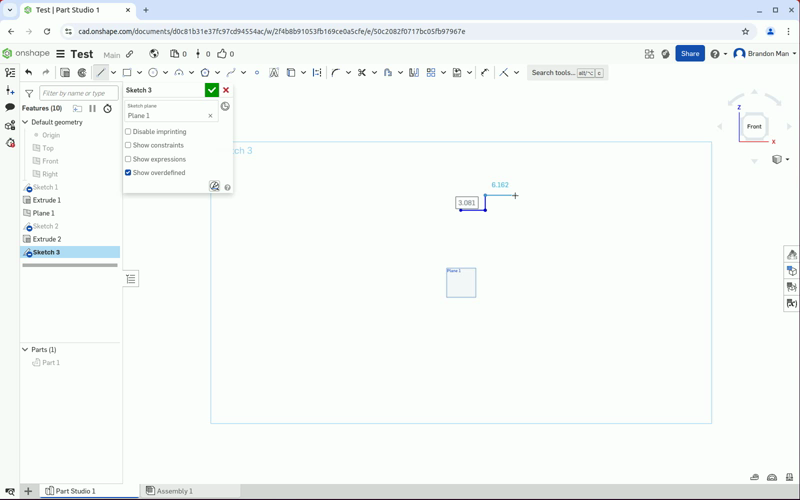
mouse_move(460, 195)
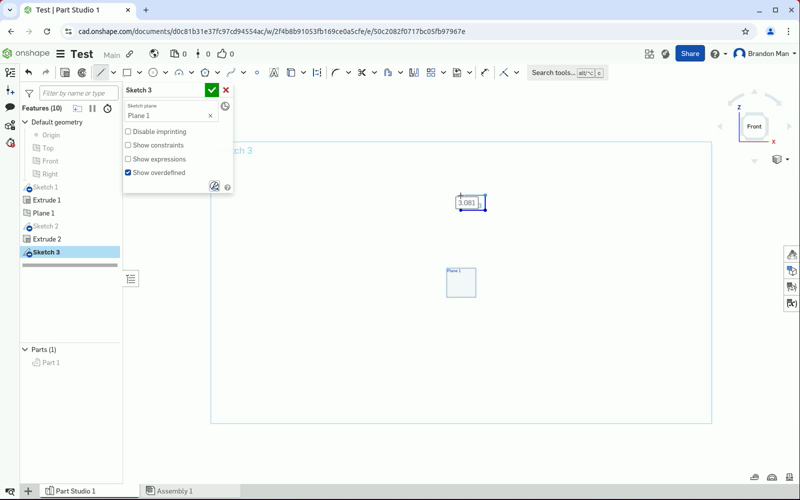
click(460, 195)
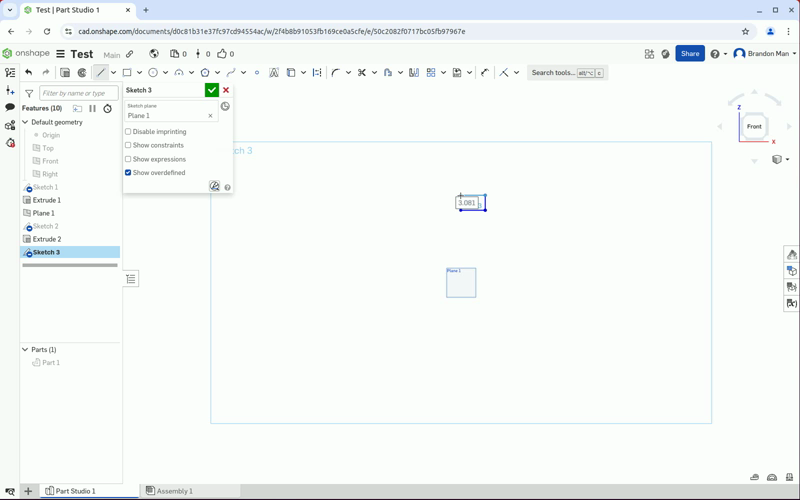
key_up(shift)
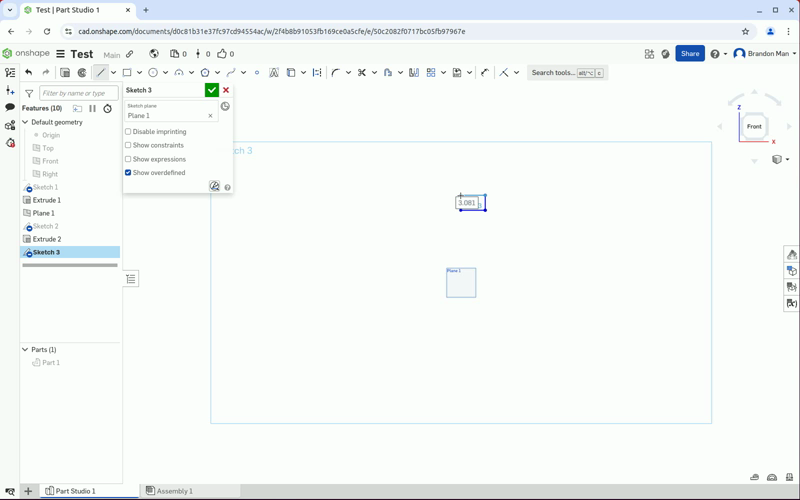
mouse_move(490, 195)
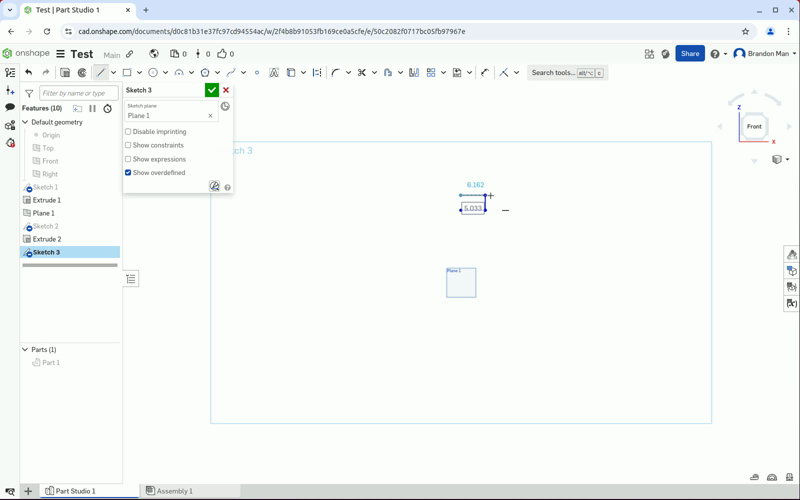
key_down(shift)
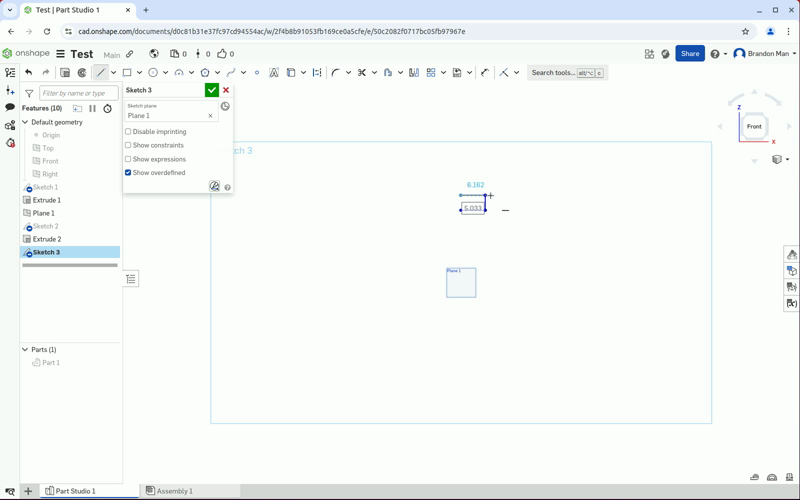
mouse_move(460, 210)
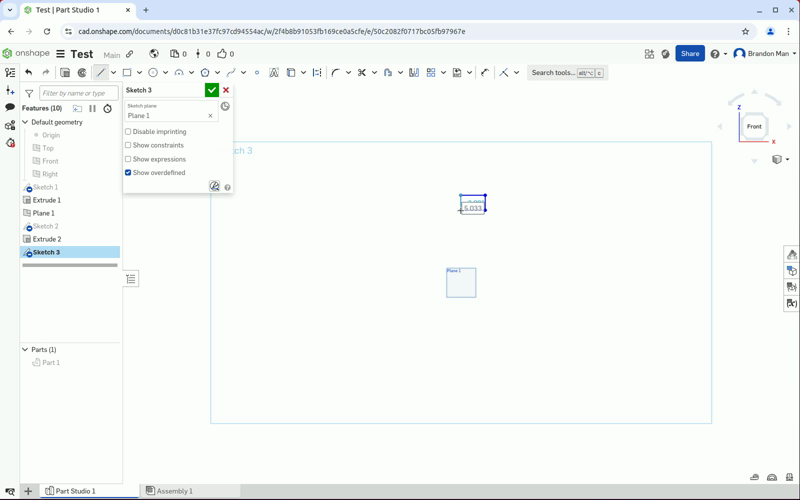
key_up(shift)
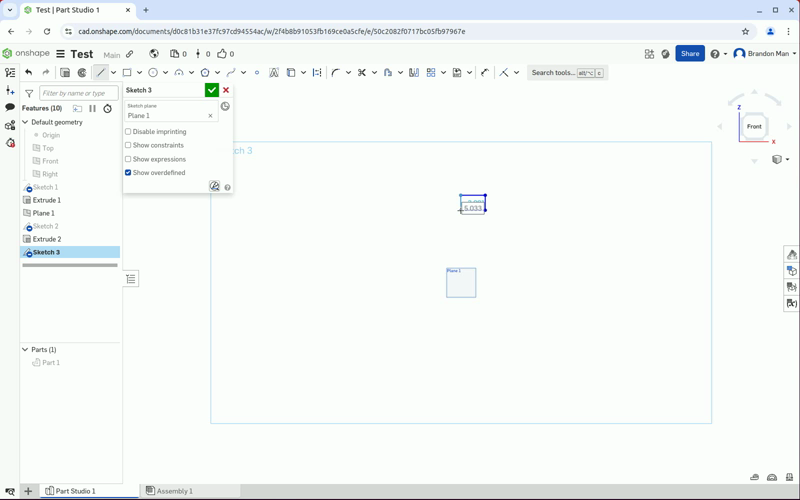
click(460, 210)
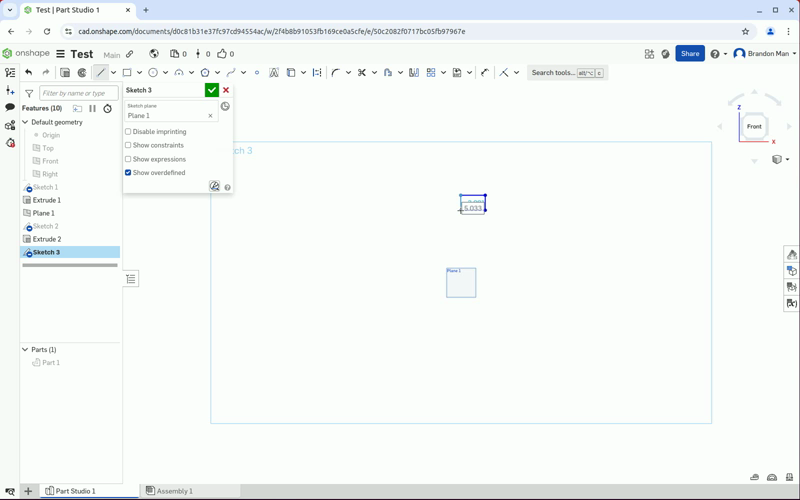
key(esc)
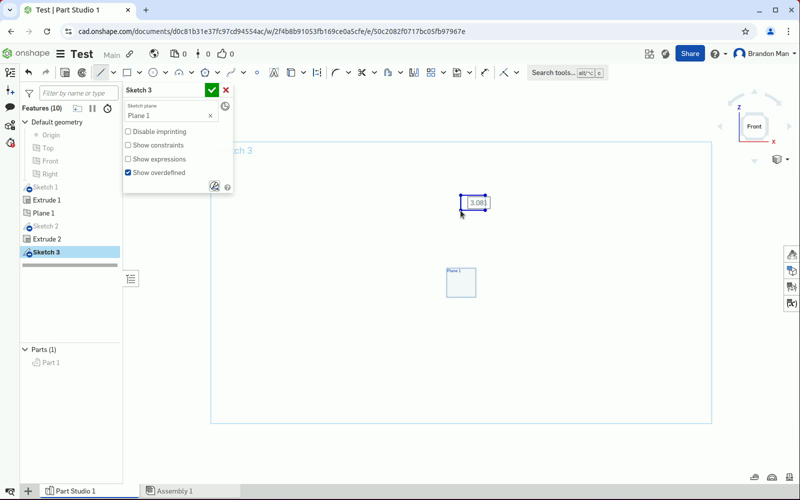
mouse_move(482, 201)
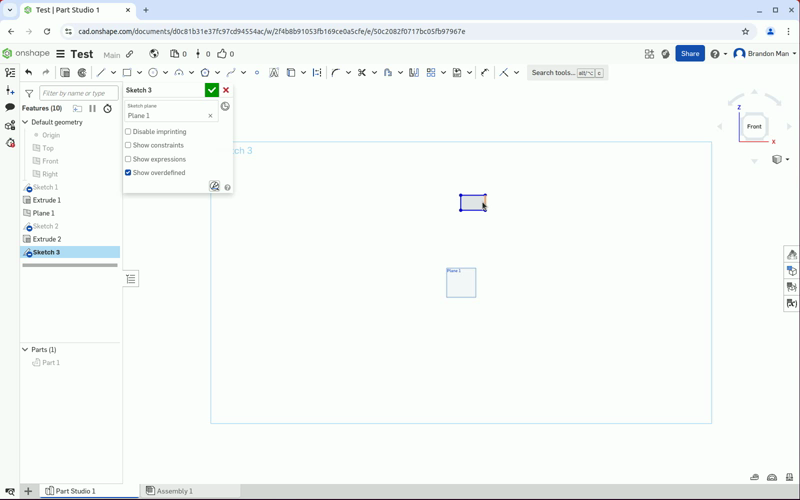
scroll(6)
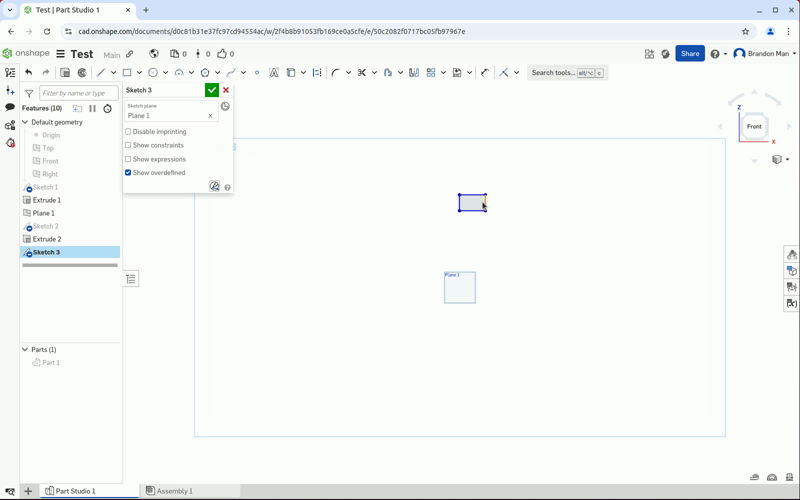
scroll(6)
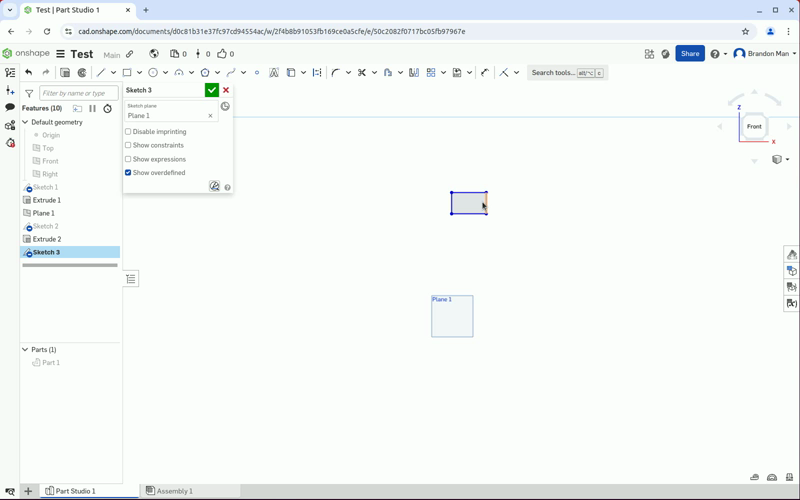
scroll(6)
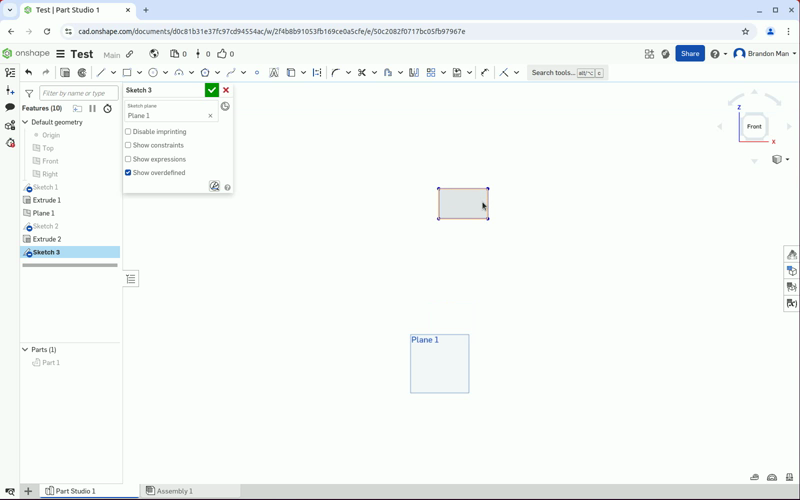
scroll(6)
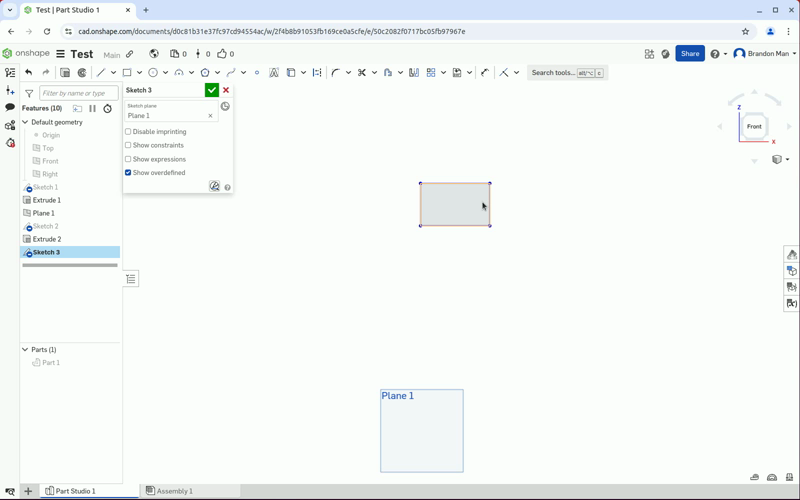
scroll(6)
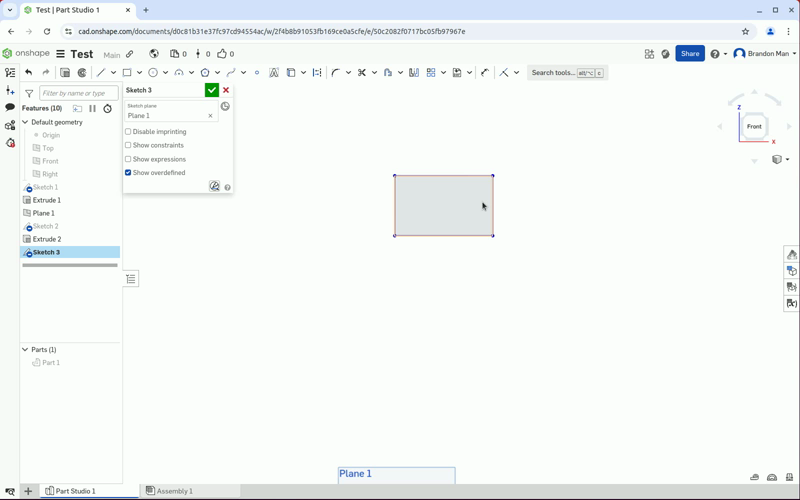
scroll(6)
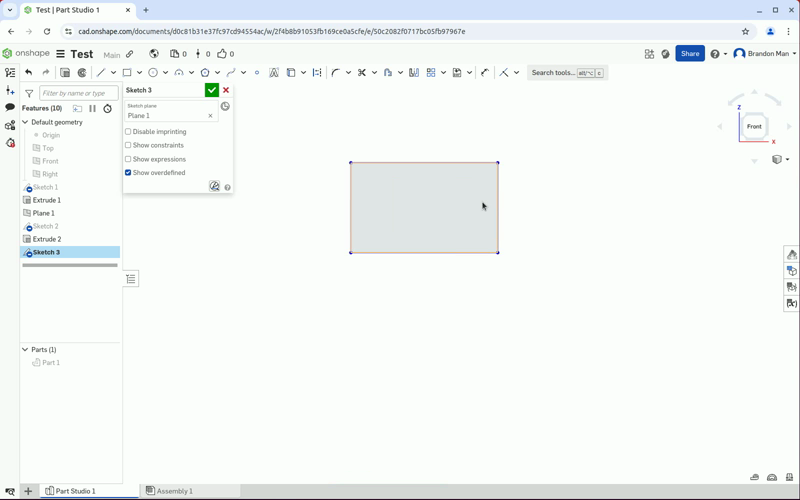
scroll(6)
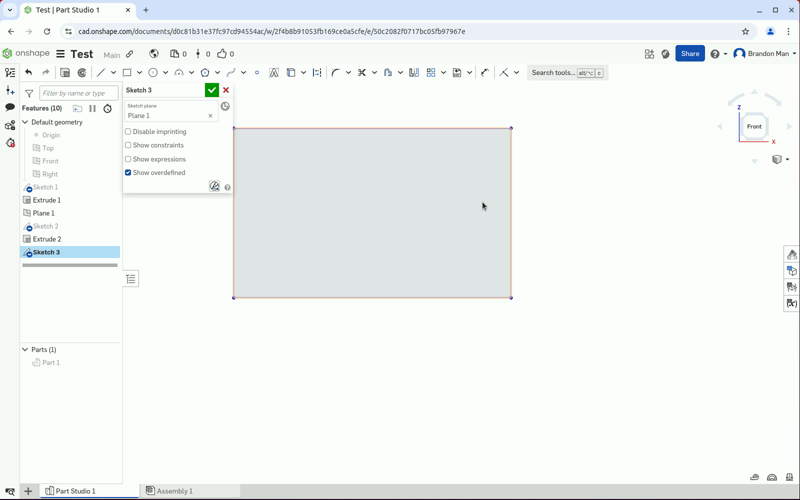
click(482, 201)
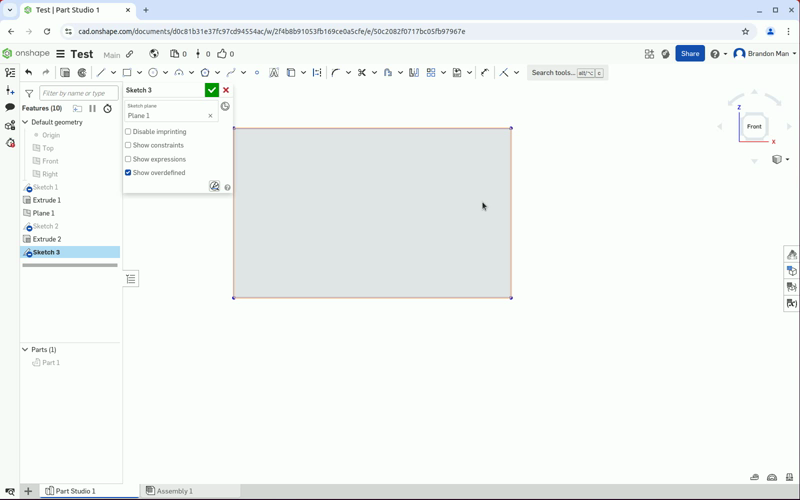
scroll(-6)
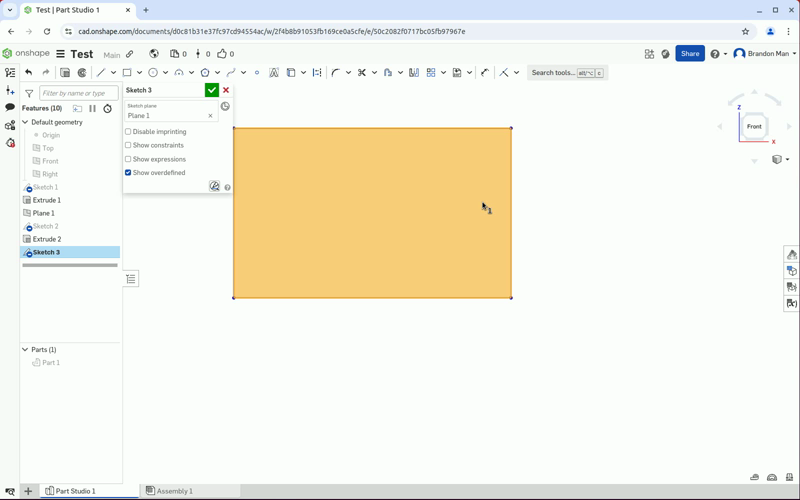
scroll(-6)
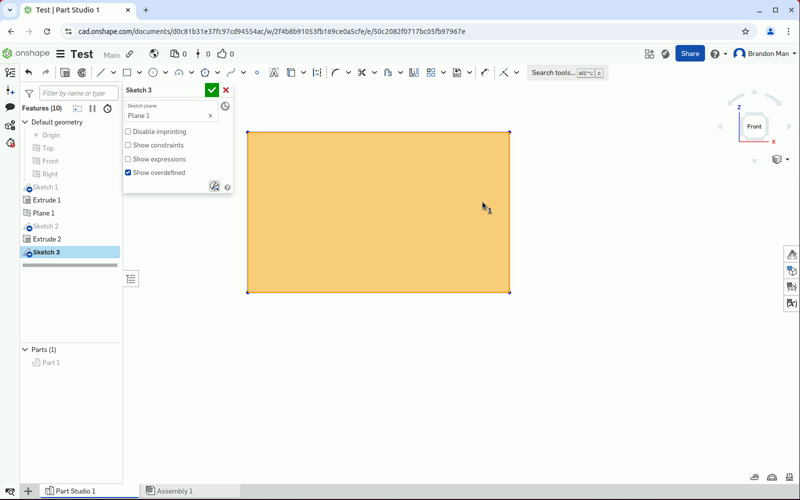
scroll(-6)
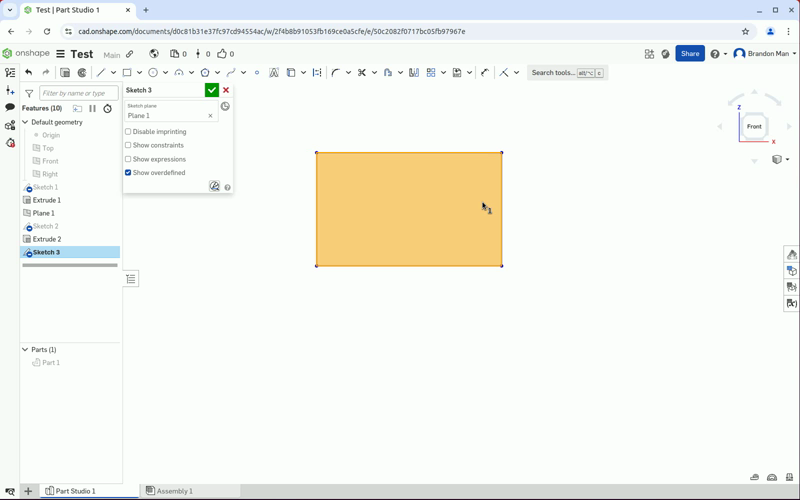
scroll(-6)
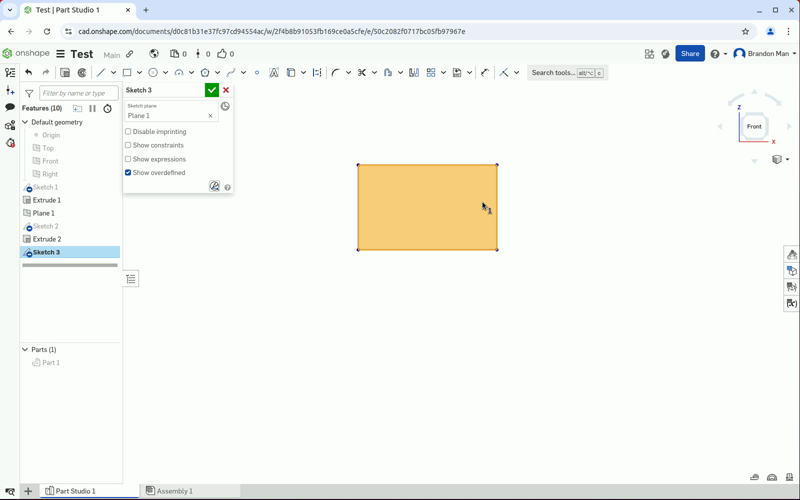
scroll(-6)
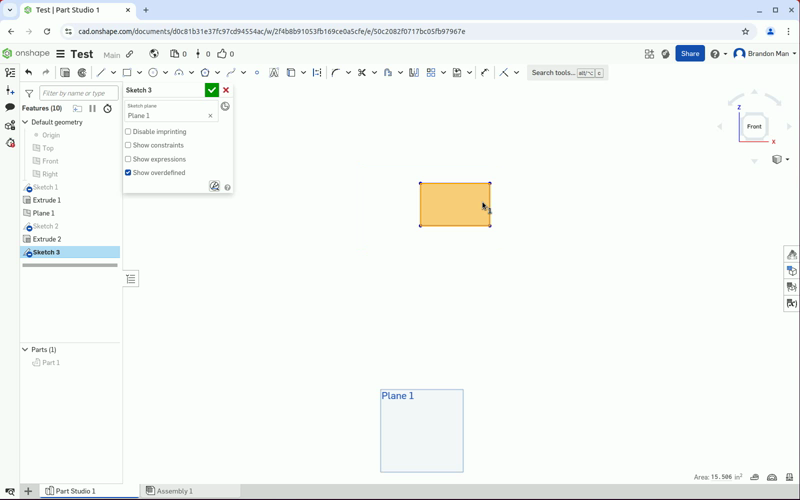
scroll(-6)
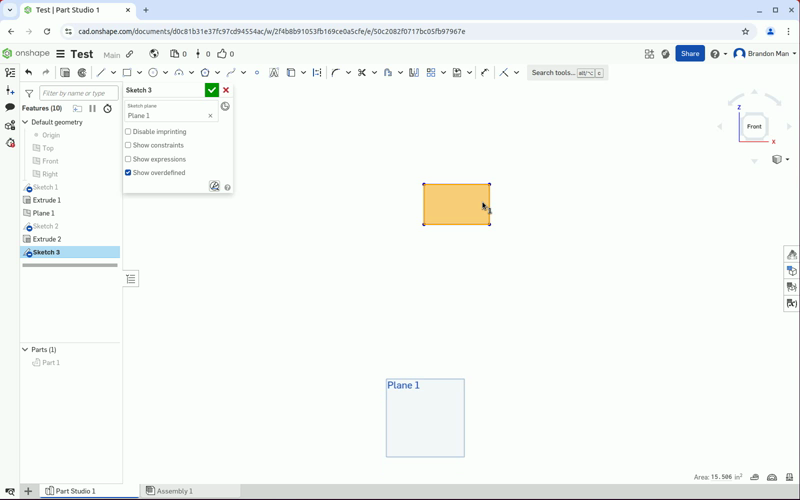
scroll(-6)
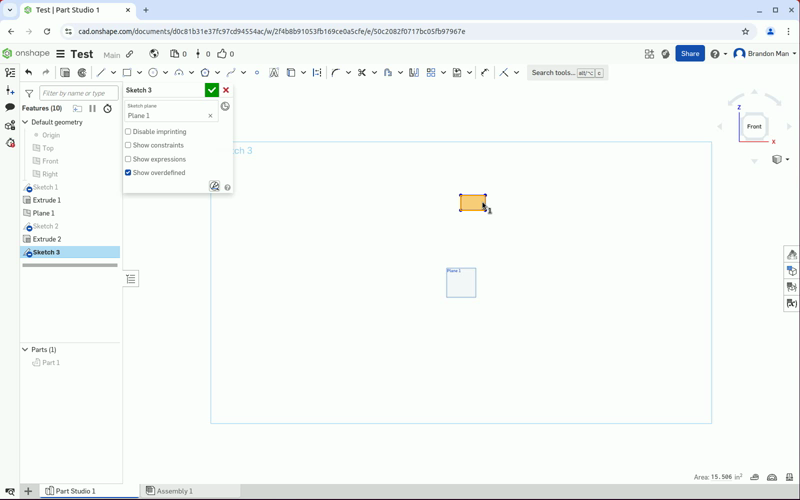
mouse_move(73, 352)
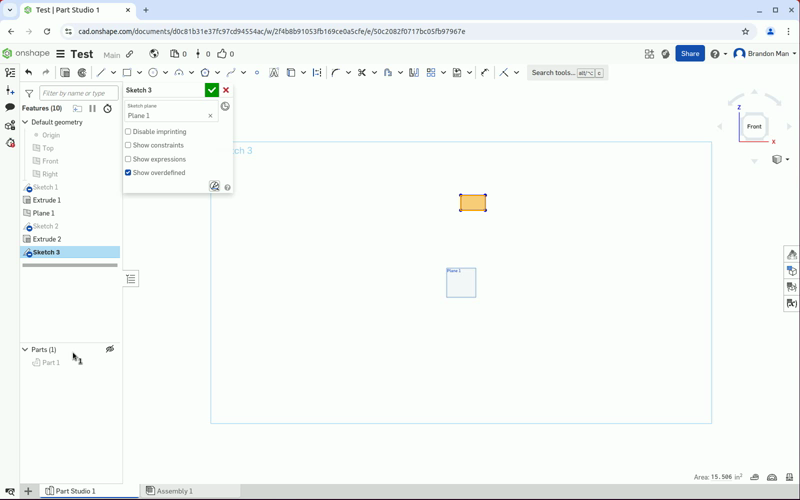
key(shift+y)
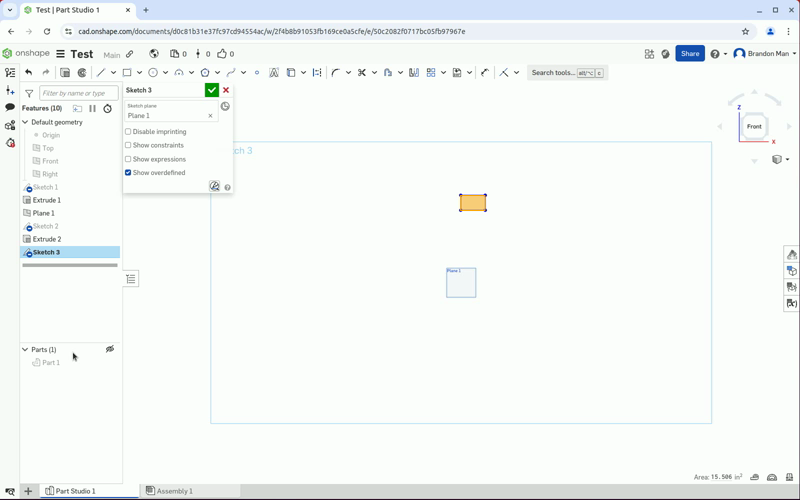
key(shift+e)
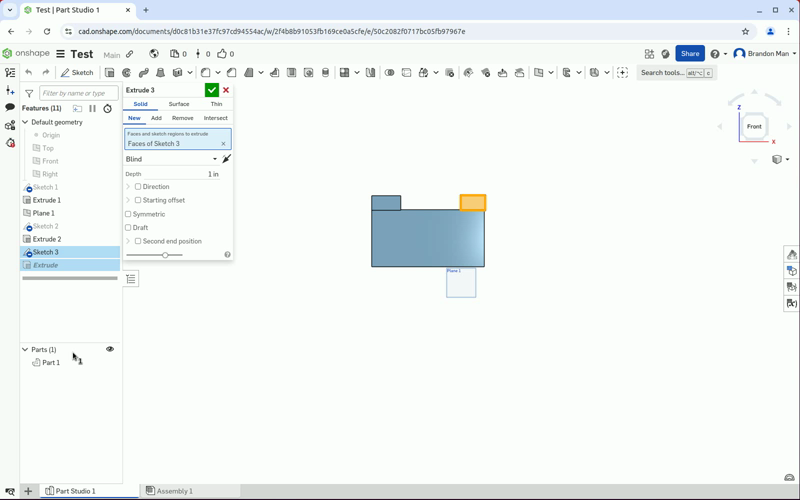
mouse_move(143, 106)
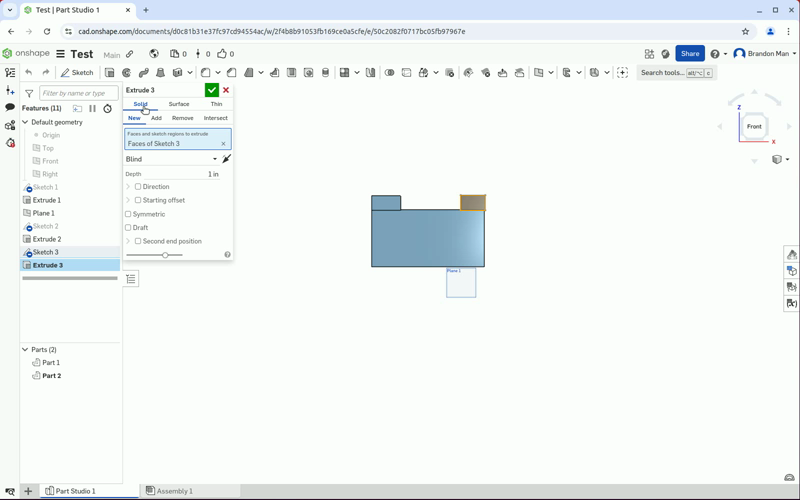
click(143, 106)
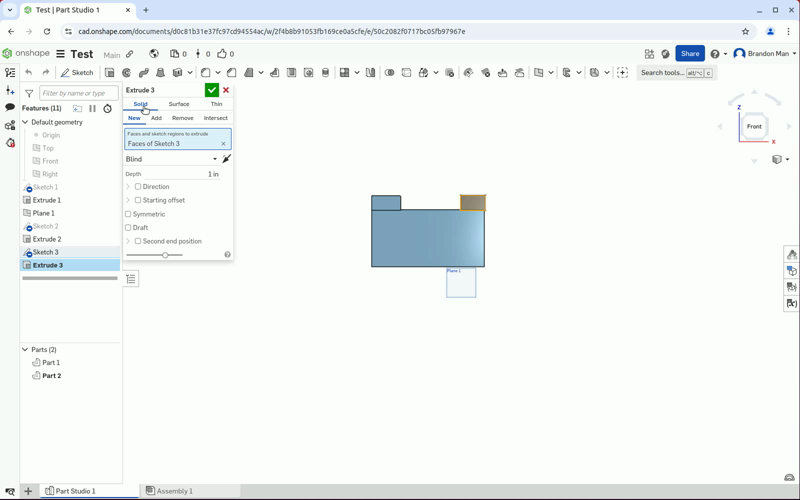
mouse_move(137, 120)
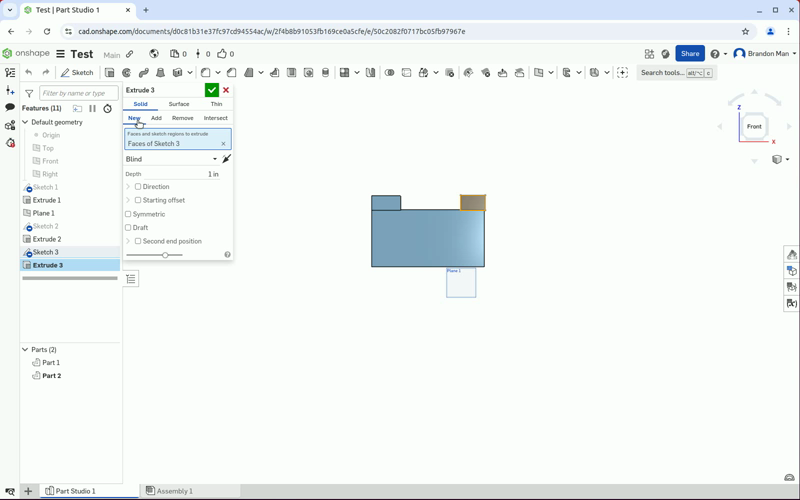
click(137, 120)
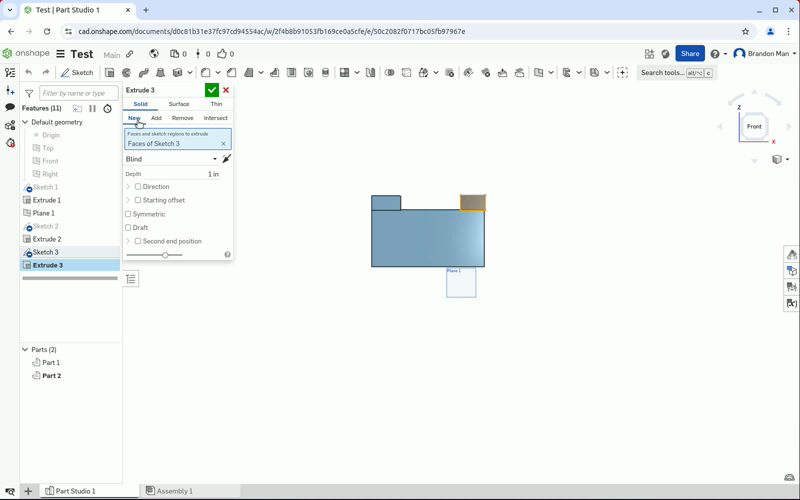
key(tab, 4)
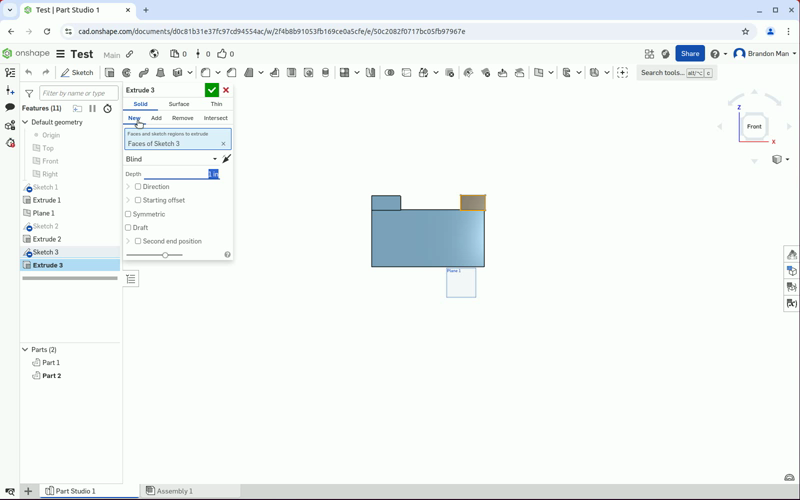
text(-5.777)
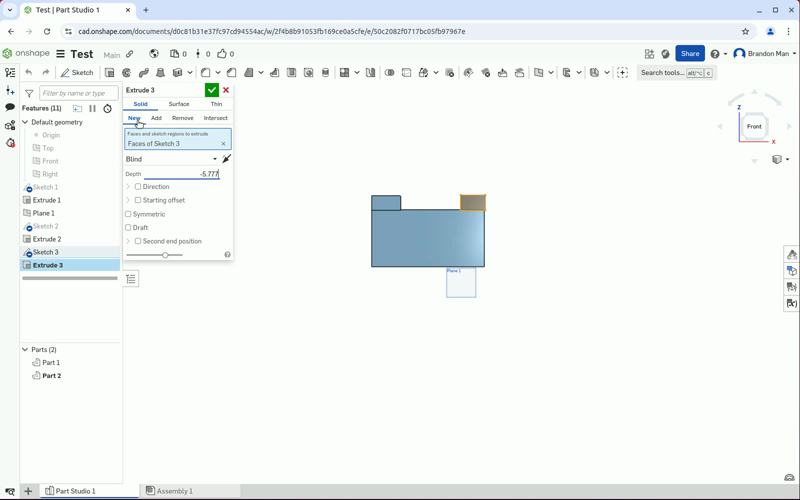
key(enter)
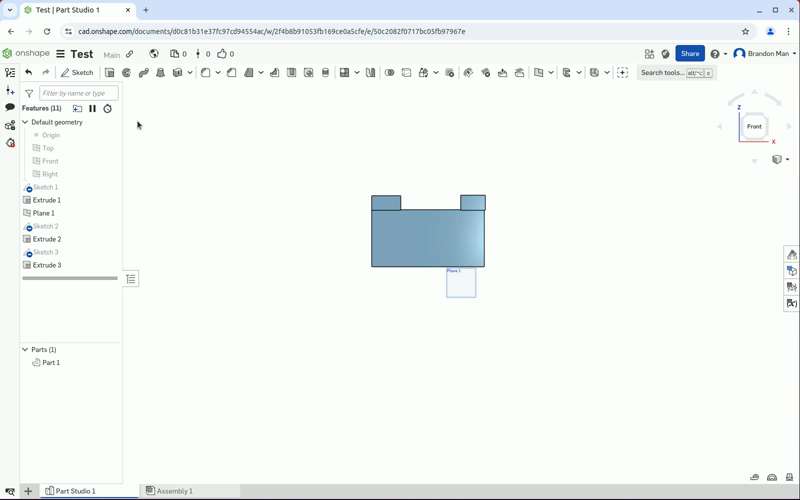
key(shift+h)
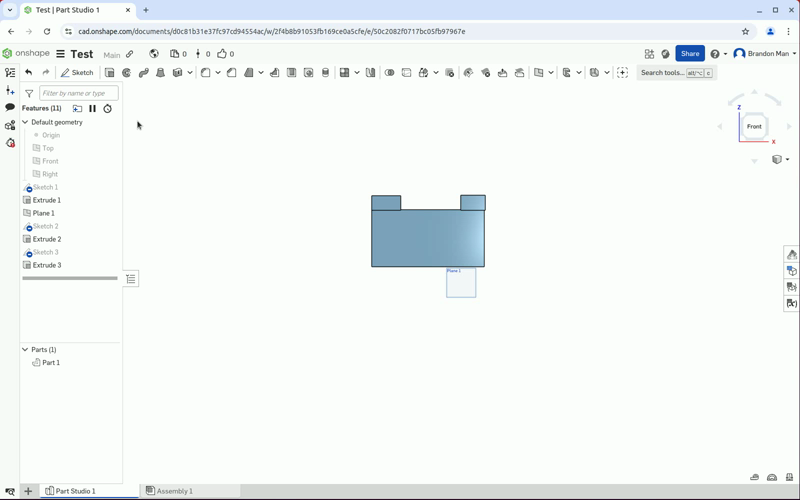
key(shift+h)
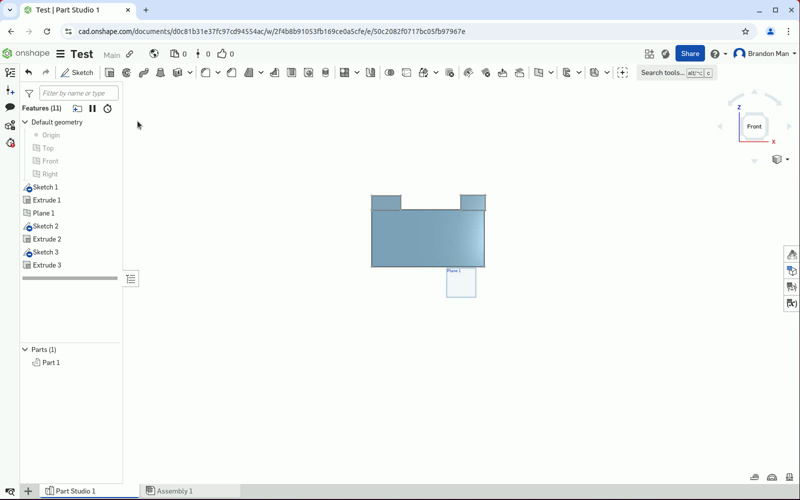
key(shift+7)
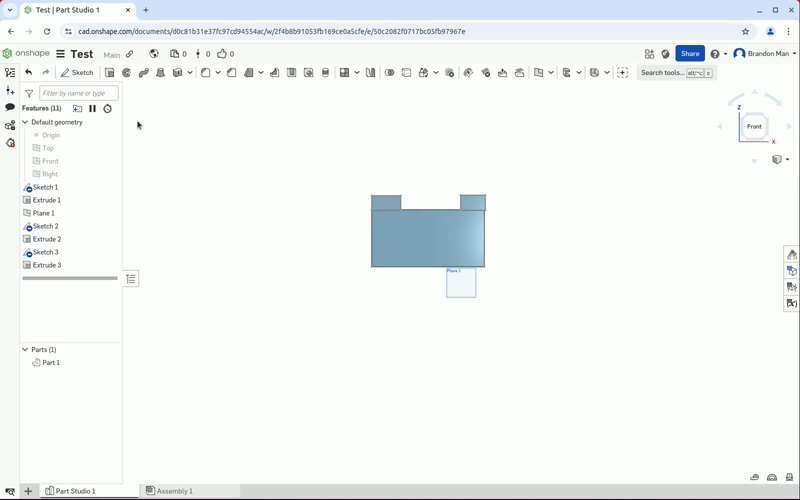
key(left, 2)
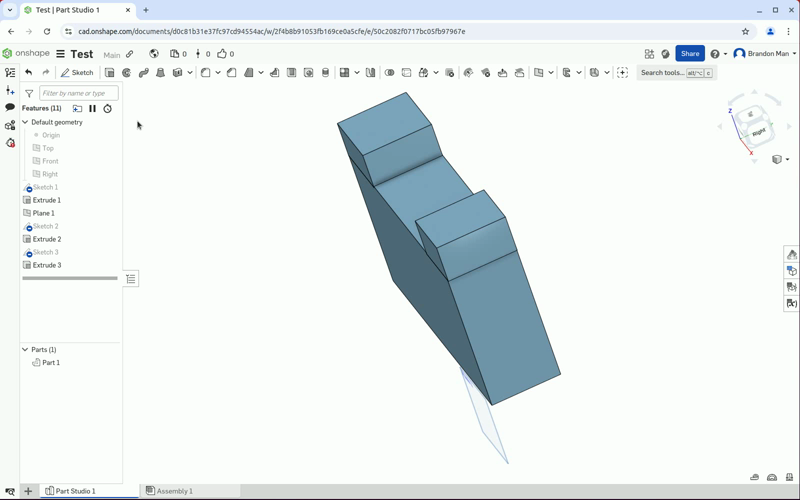
key(down, 2)
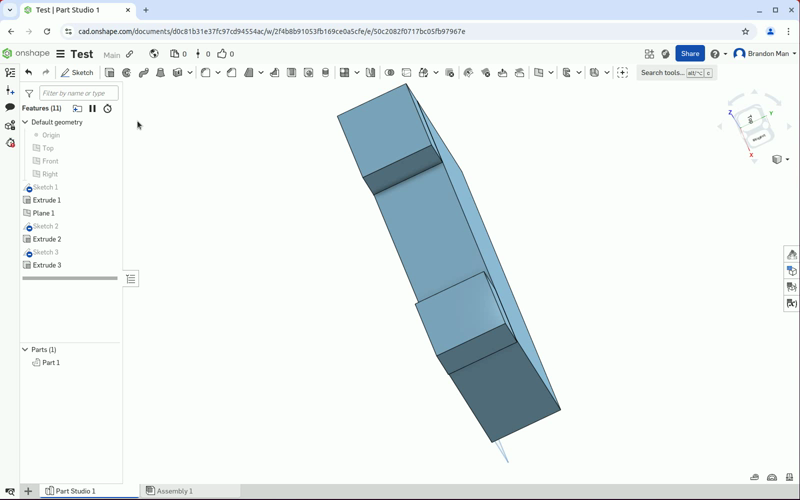
key(up, 2)
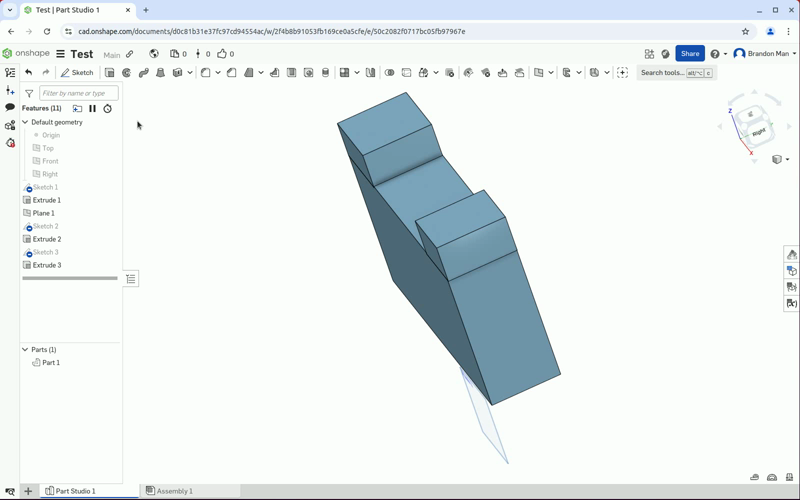
key(right, 2)
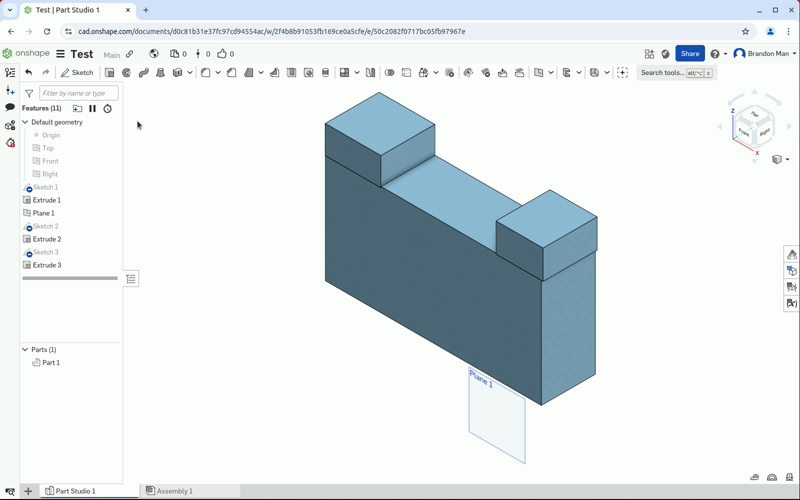
mouse_move(73, 189)
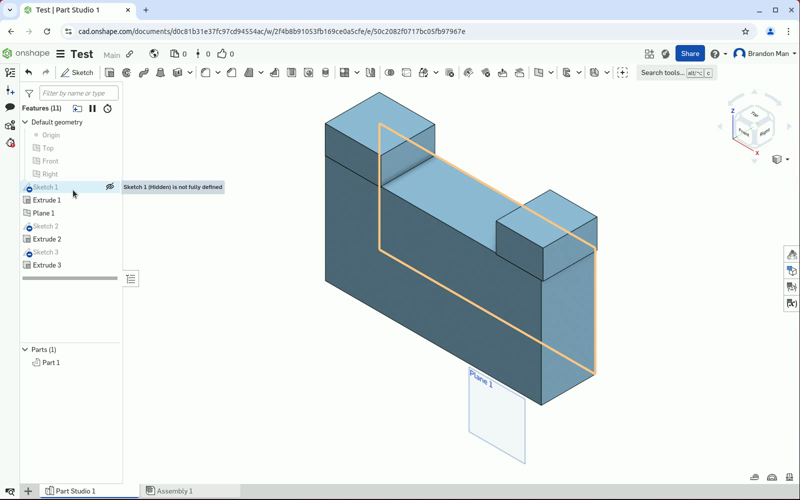
click(73, 189)